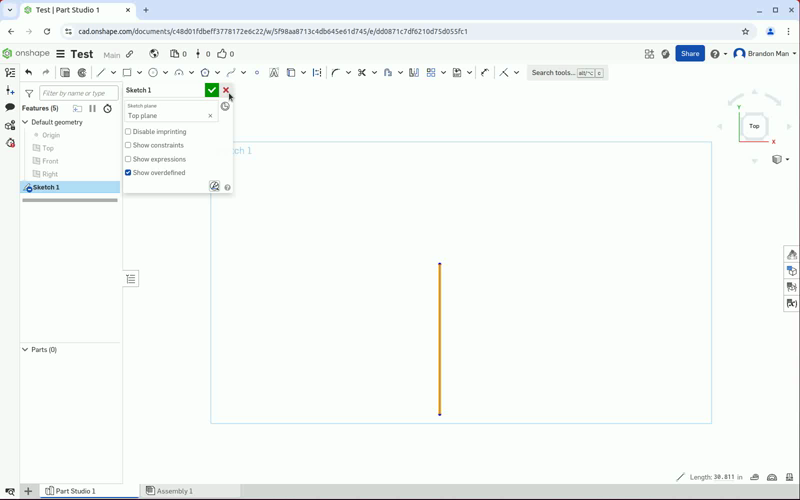
key(shift+h)
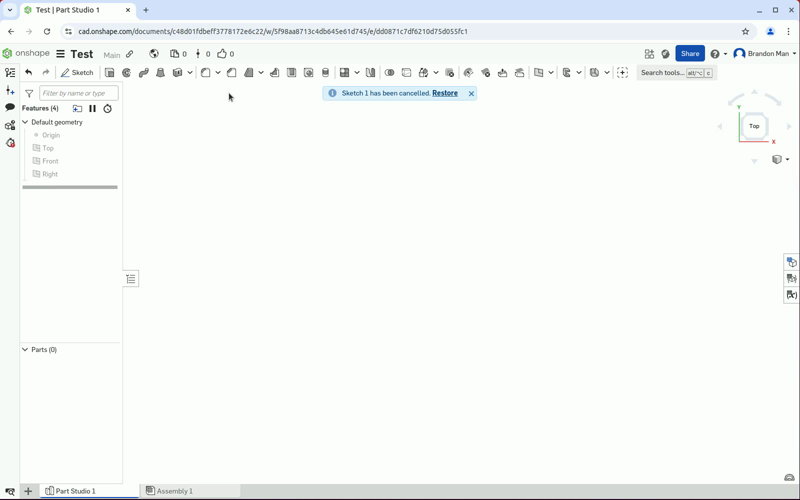
mouse_move(73, 352)
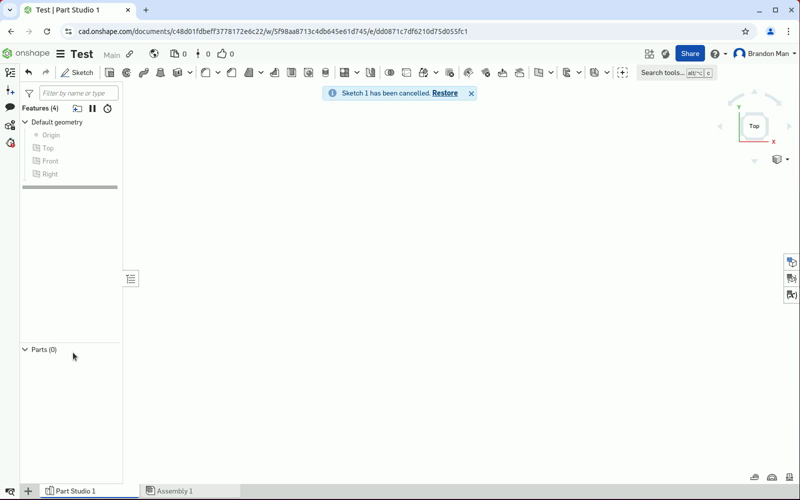
key(y)
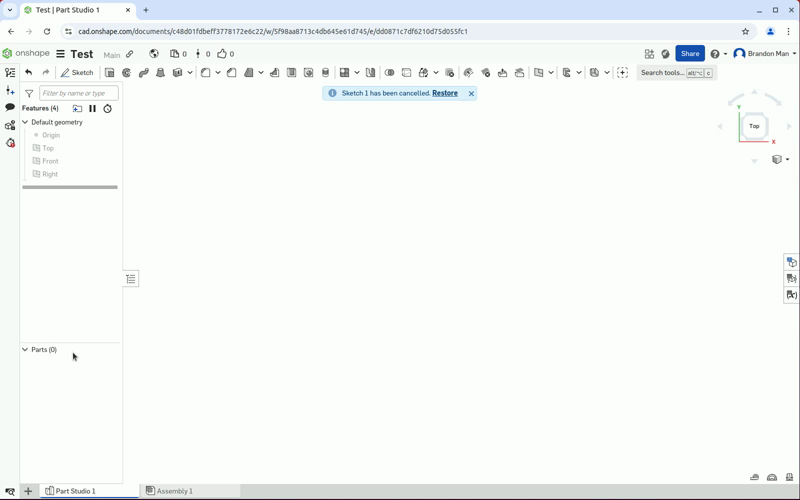
key(shift+p)
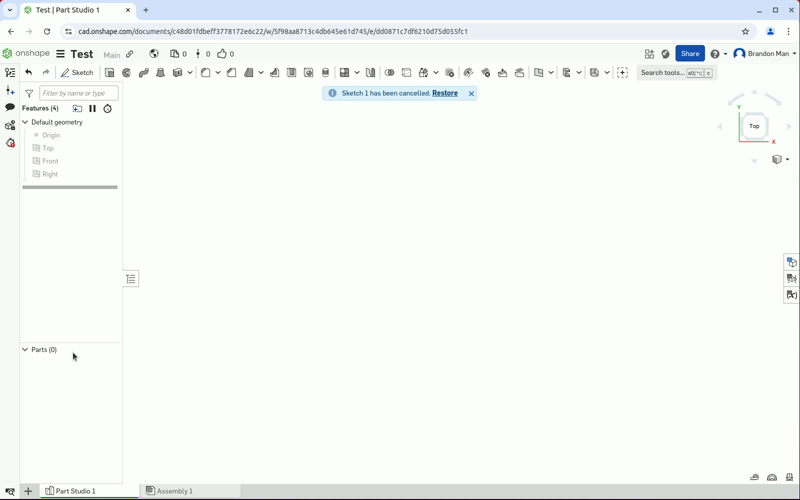
key(space)
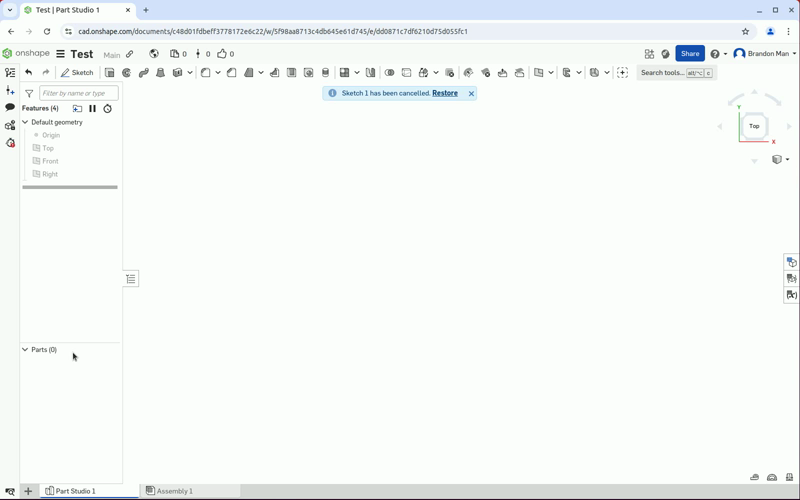
key_down(shift)
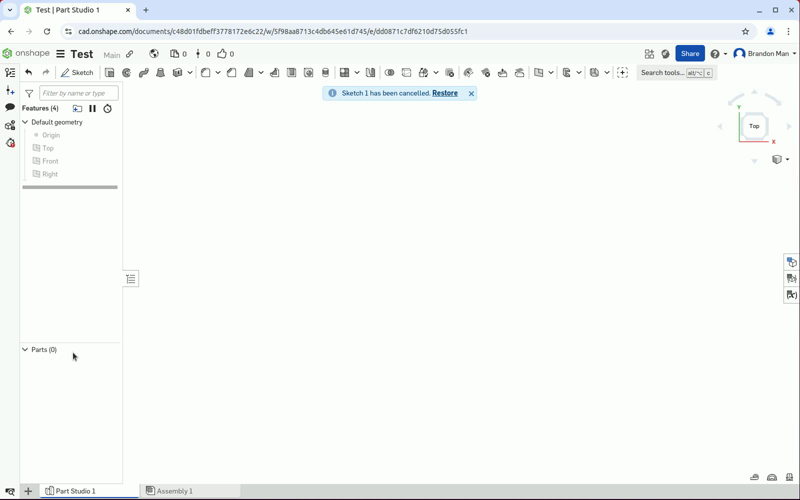
key(up)
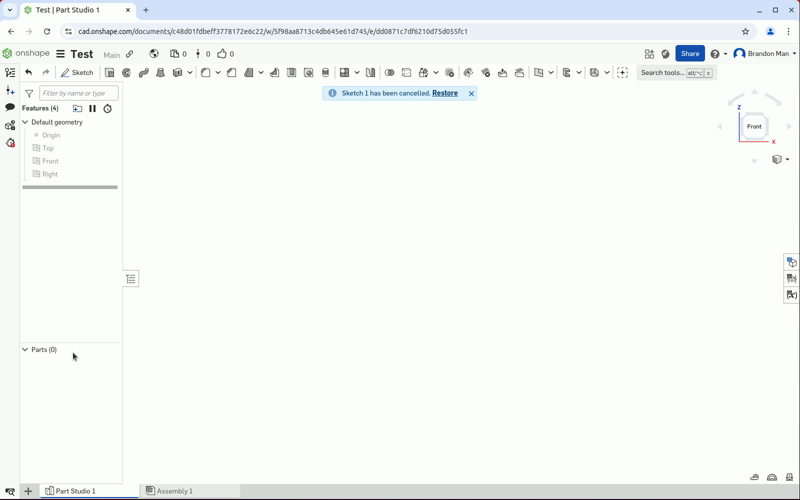
key_up(shift)
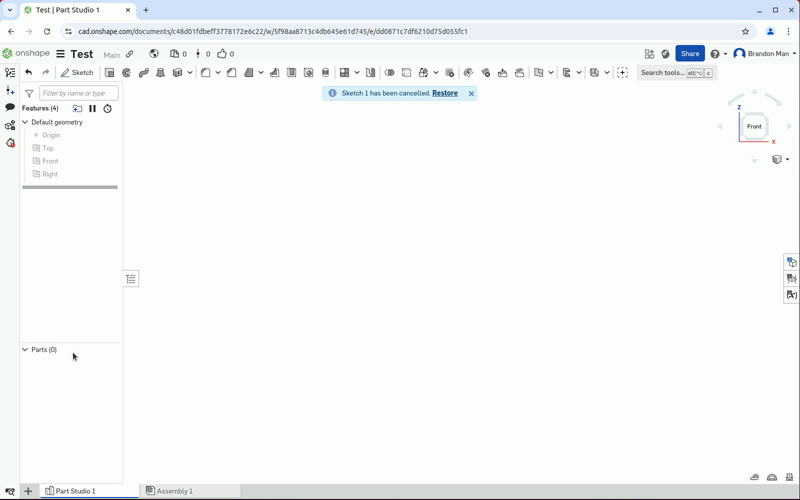
mouse_move(73, 352)
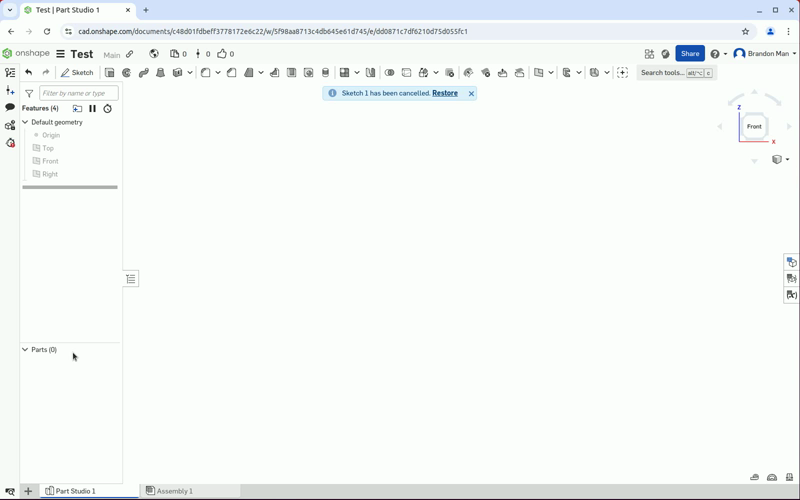
key(shift+y)
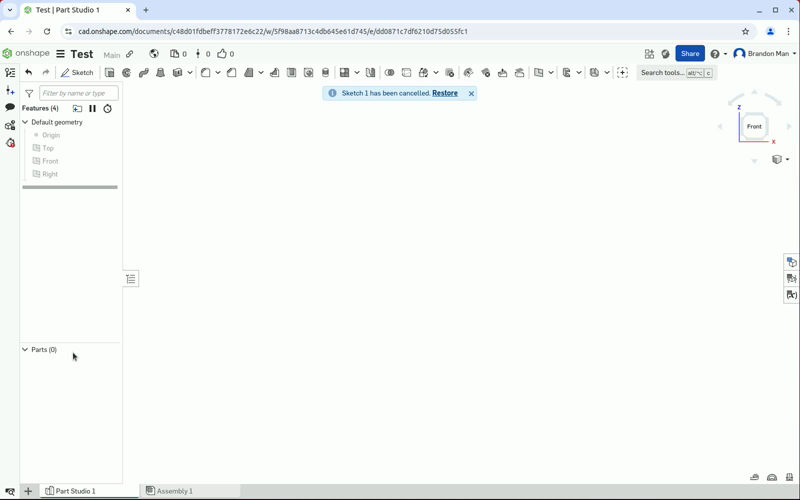
key(shift+s)
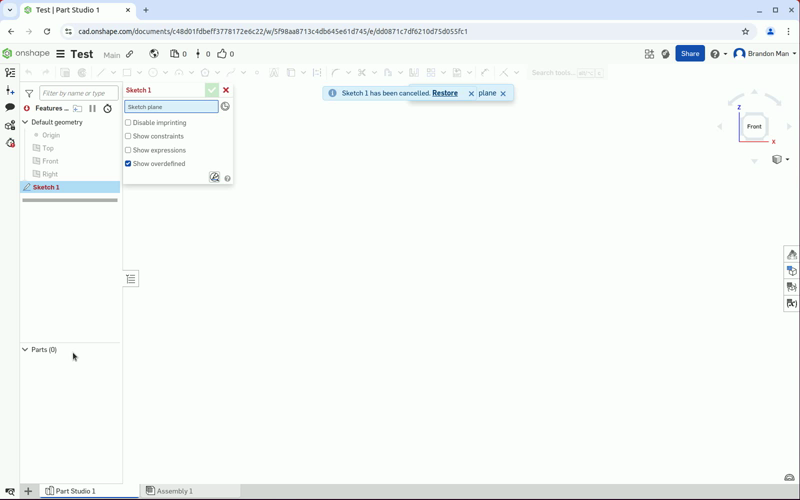
mouse_move(73, 163)
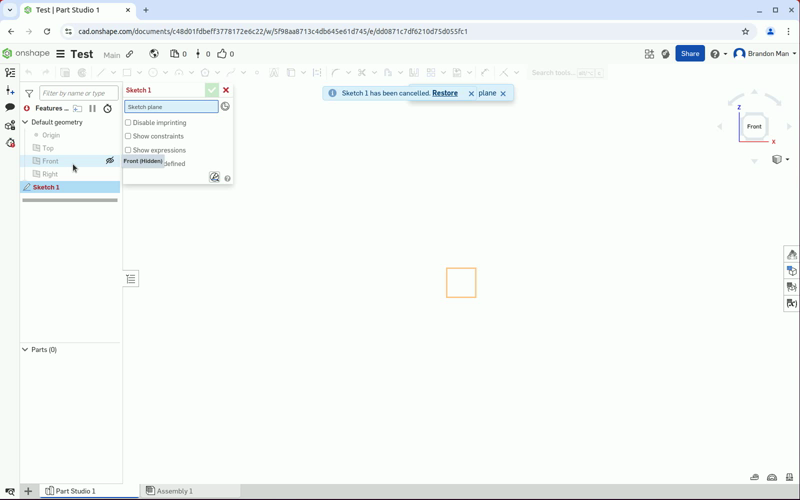
click(73, 163)
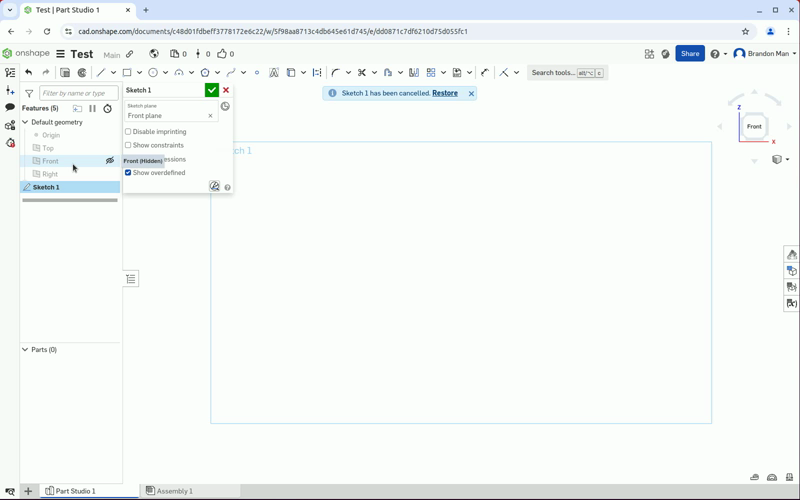
mouse_move(73, 352)
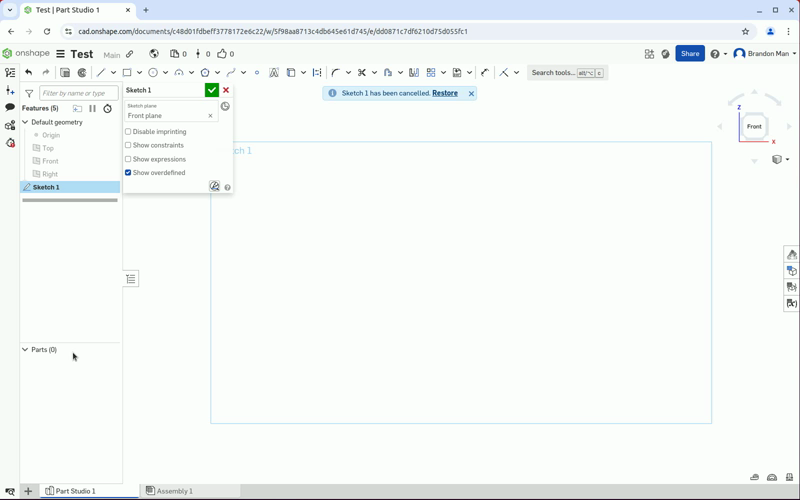
key(y)
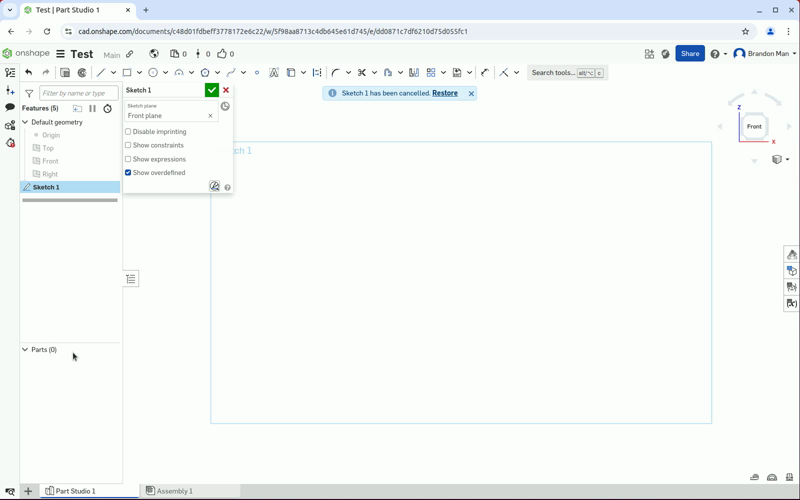
key(l)
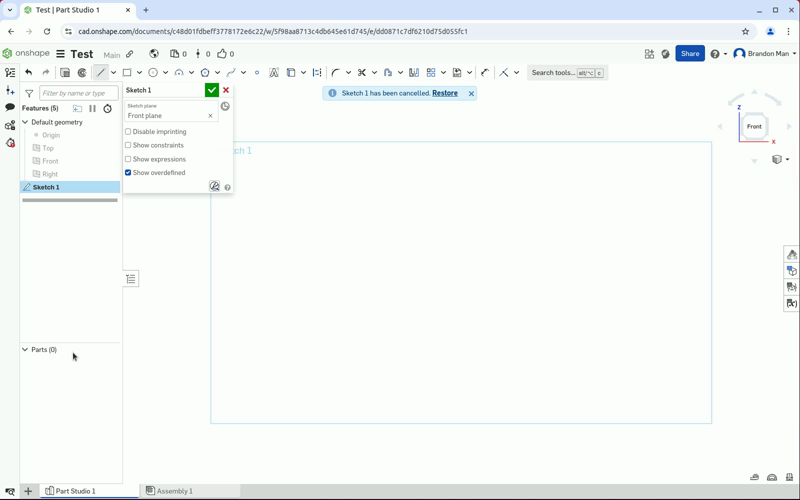
key_down(shift)
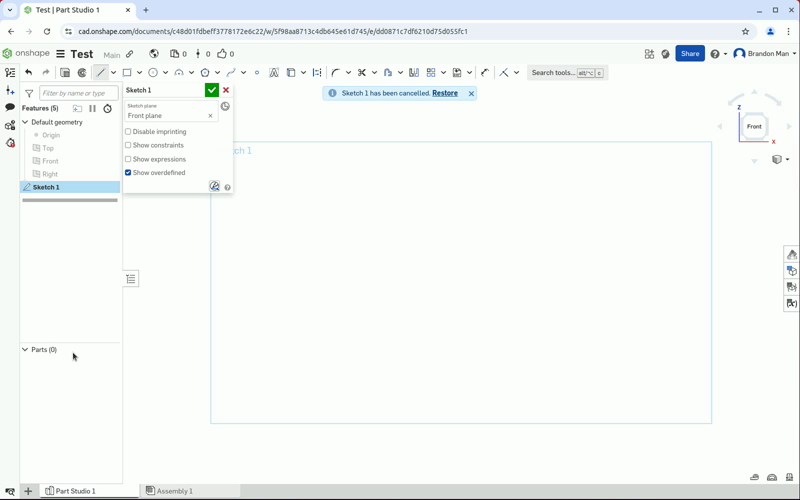
mouse_move(460, 282)
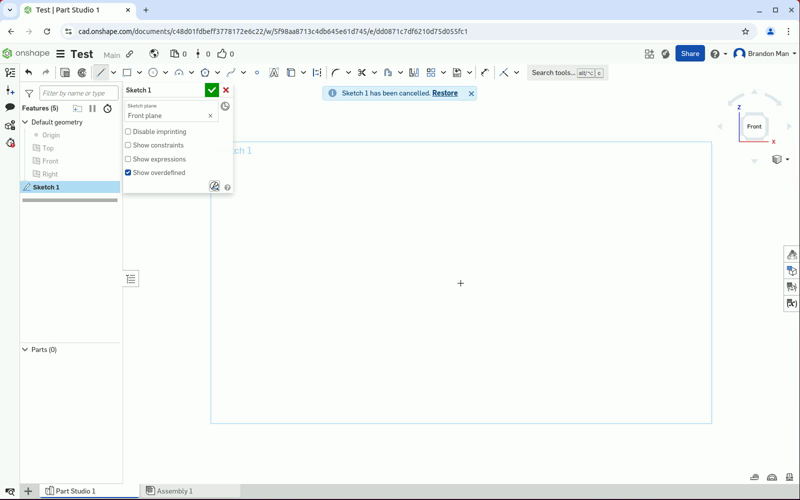
click(460, 282)
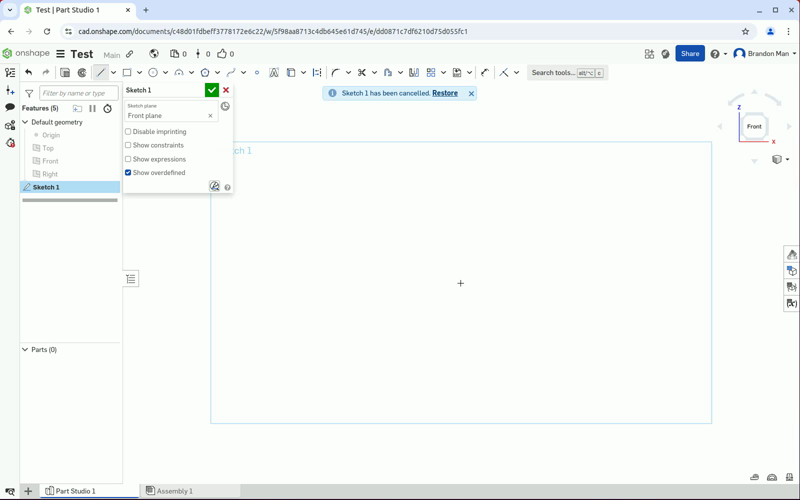
key_up(shift)
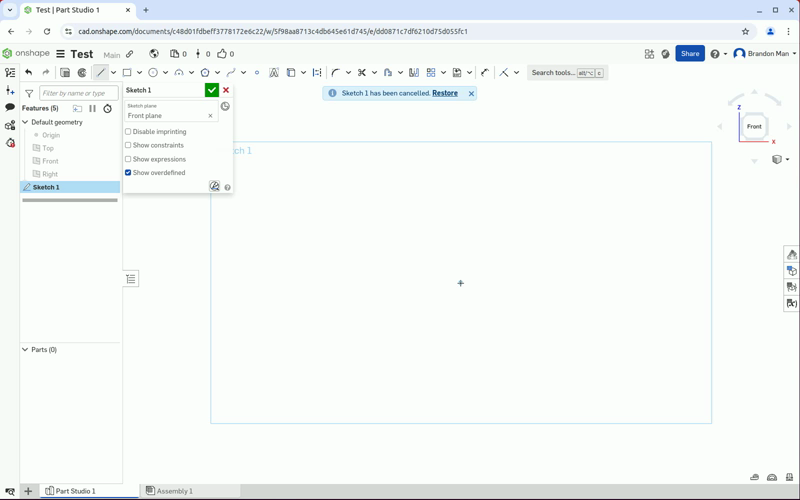
key_down(shift)
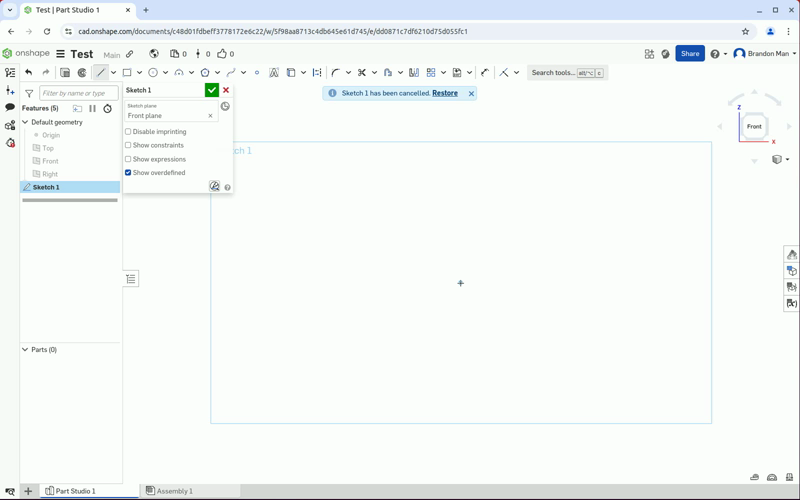
mouse_move(573, 282)
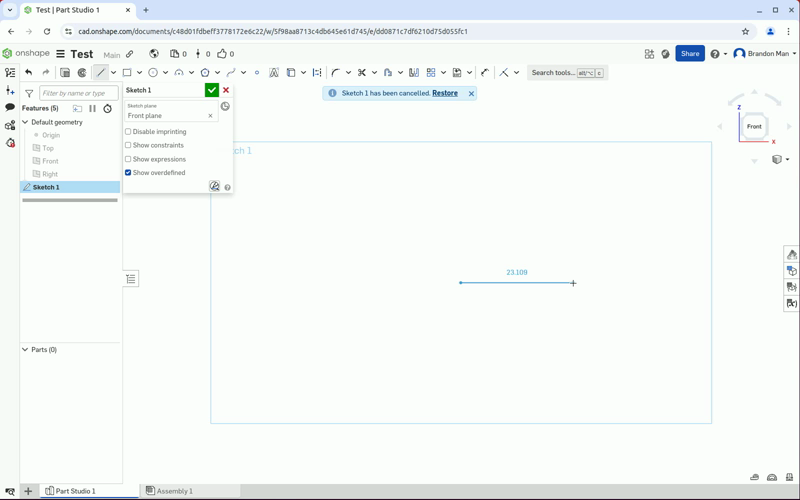
click(573, 282)
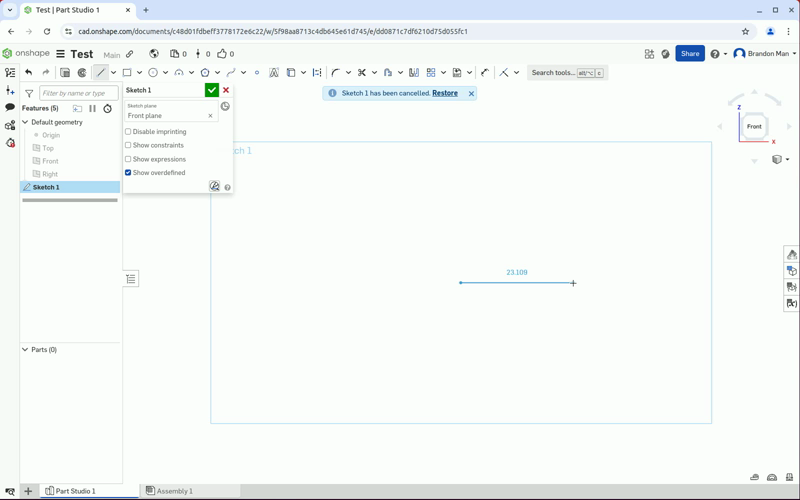
key_up(shift)
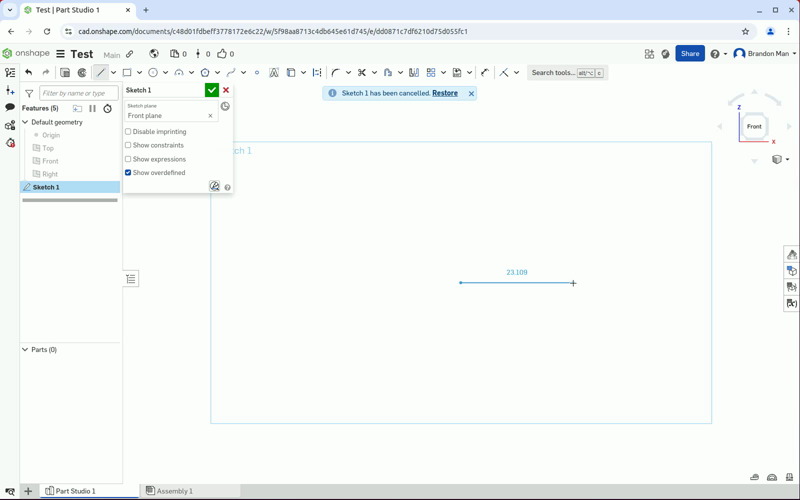
key_down(shift)
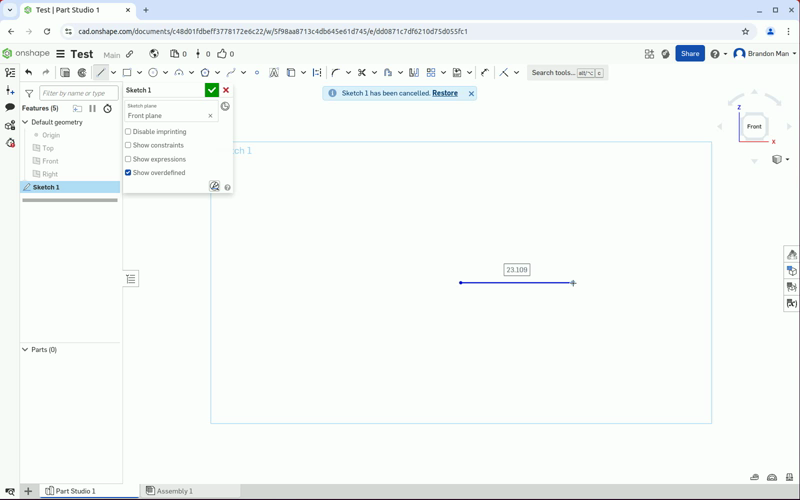
mouse_move(589, 282)
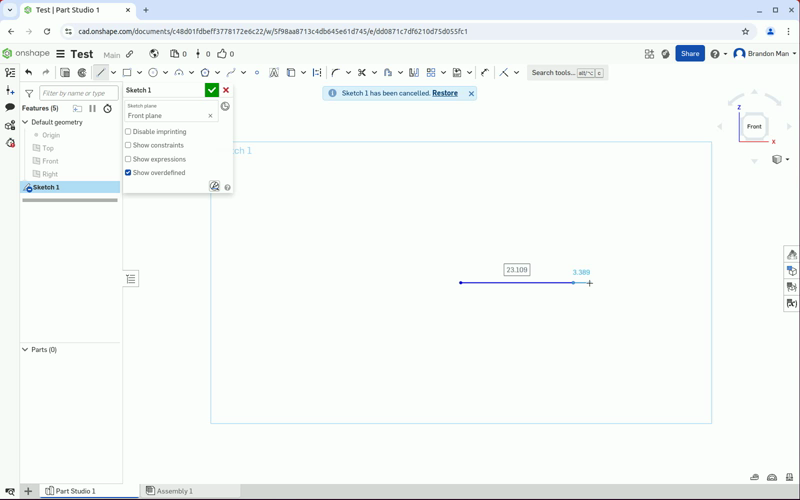
mouse_move(573, 271)
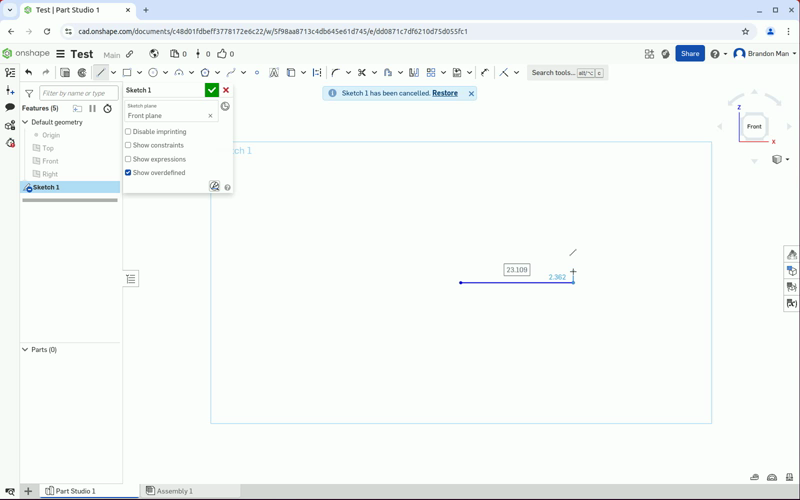
click(573, 271)
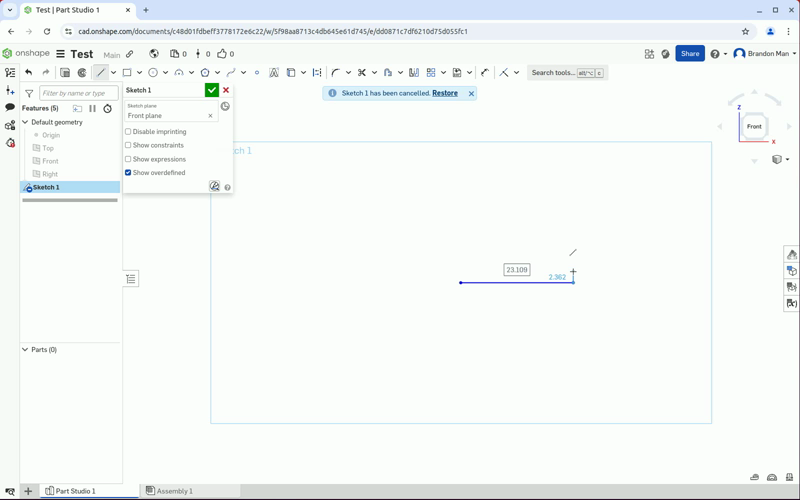
key_up(shift)
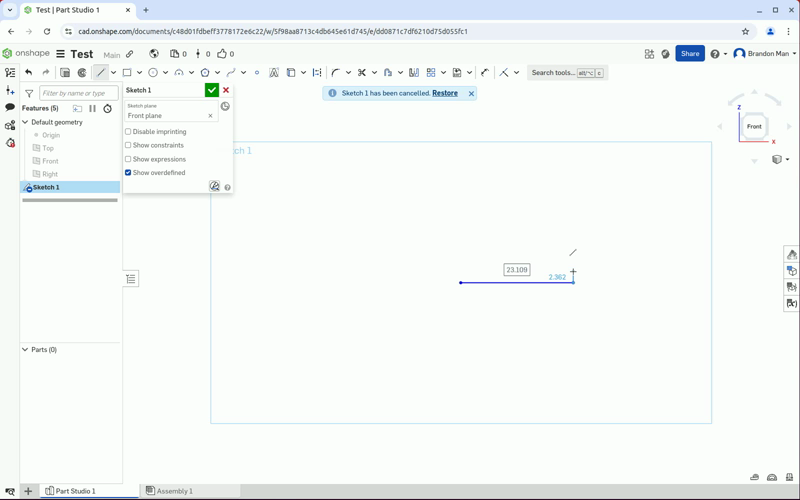
key_down(shift)
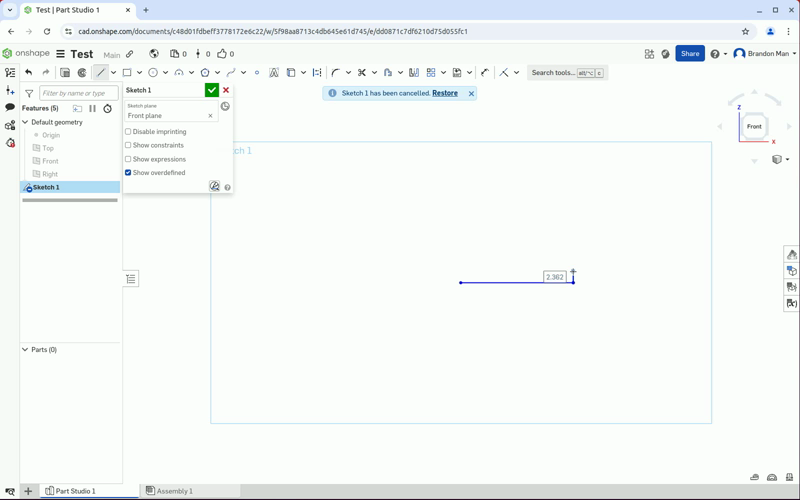
mouse_move(460, 271)
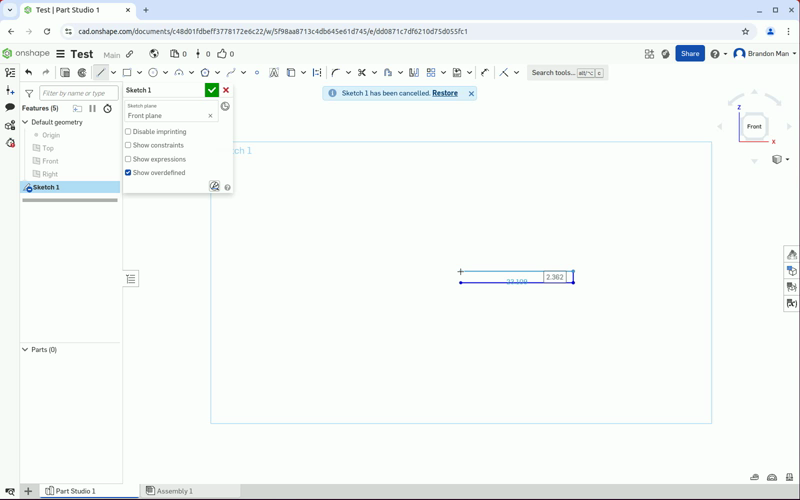
click(460, 271)
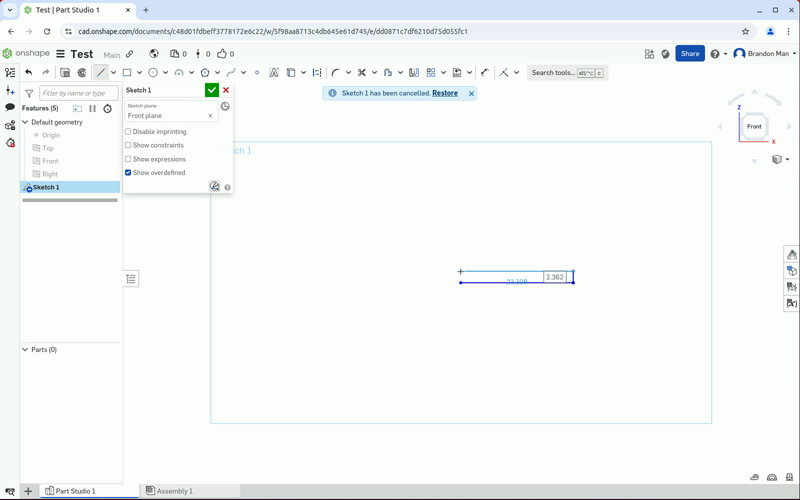
key_up(shift)
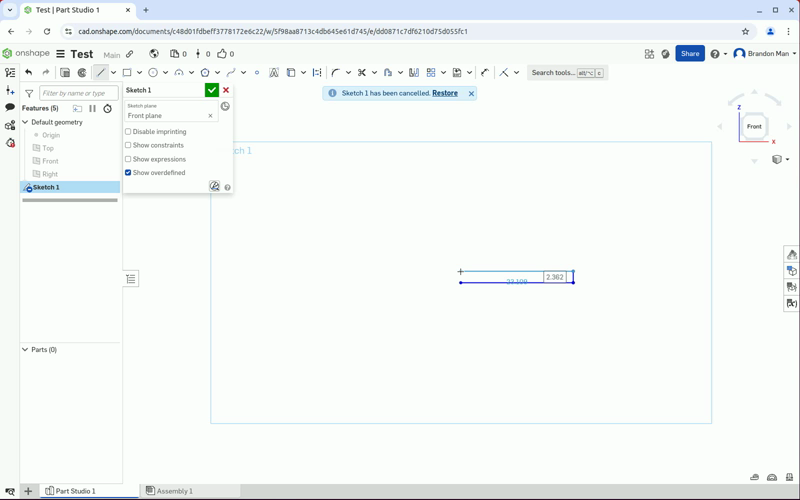
mouse_move(490, 271)
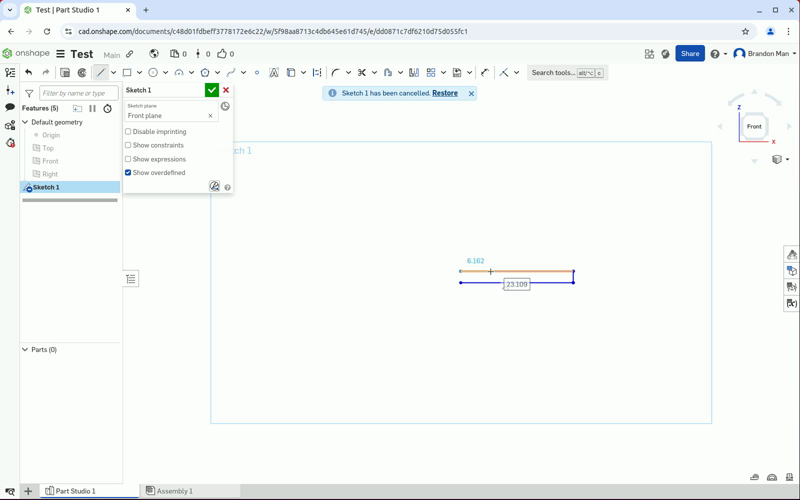
key_down(shift)
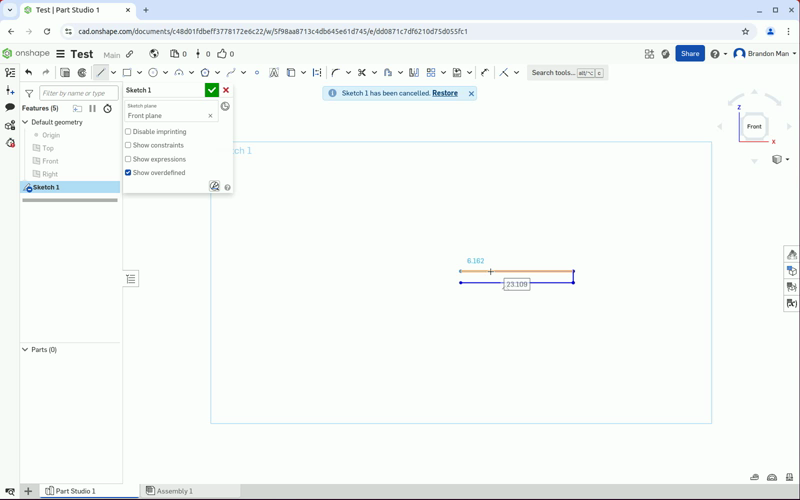
mouse_move(460, 282)
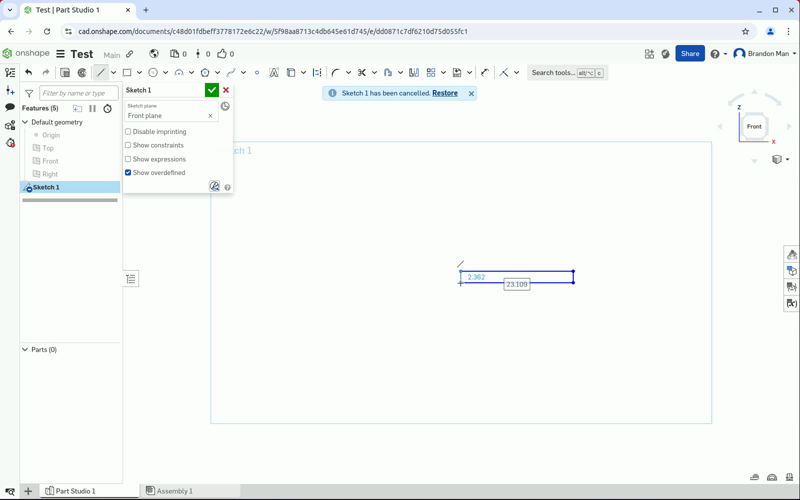
key_up(shift)
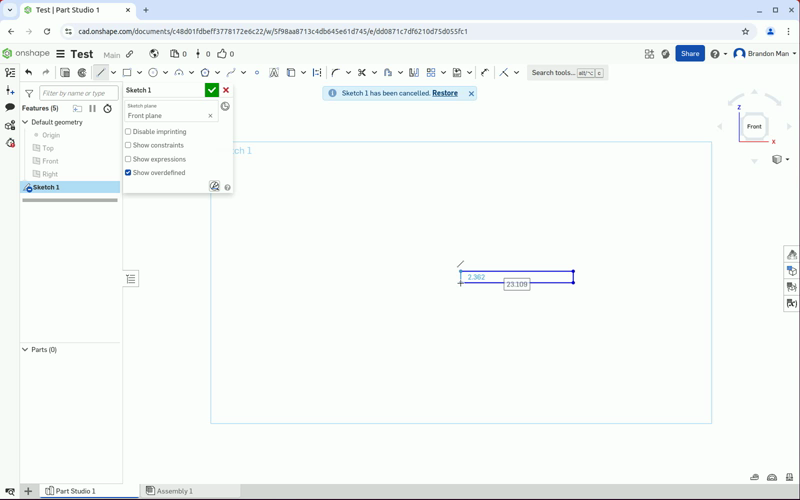
click(460, 282)
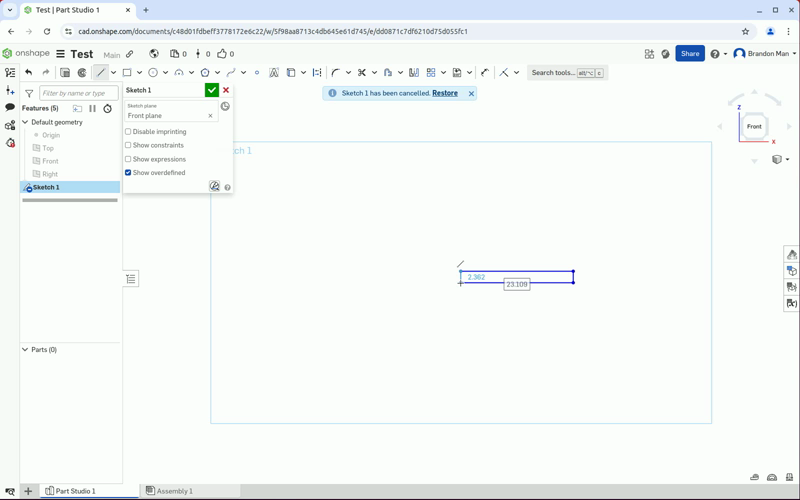
key(esc)
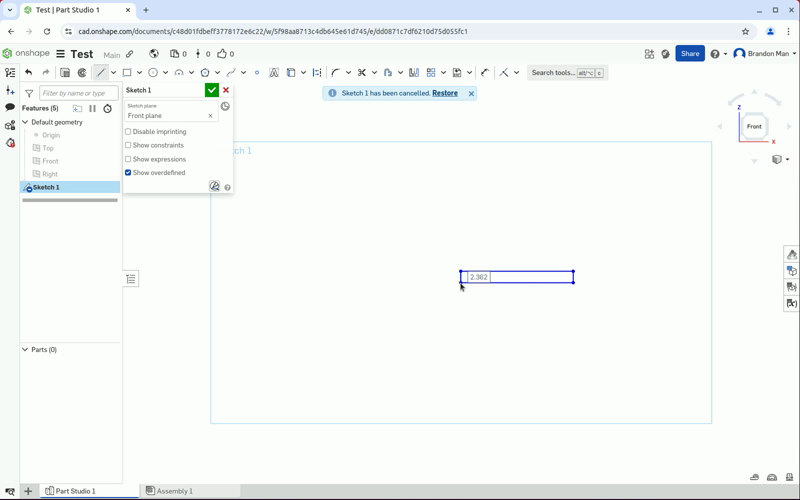
mouse_move(555, 281)
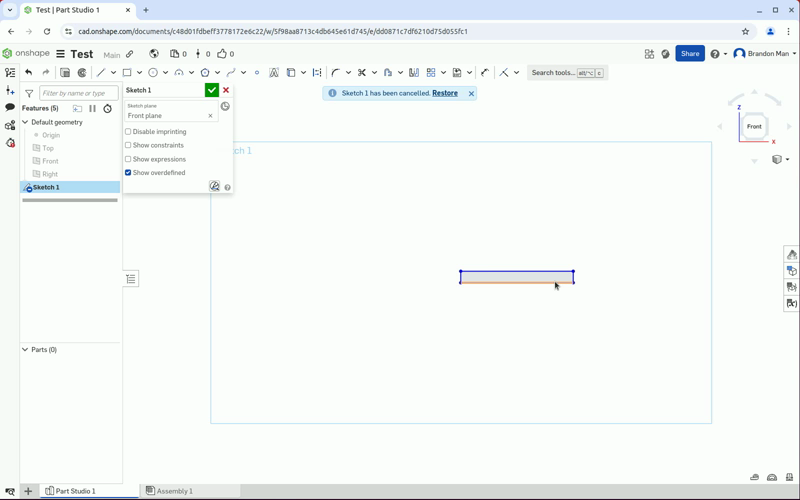
scroll(6)
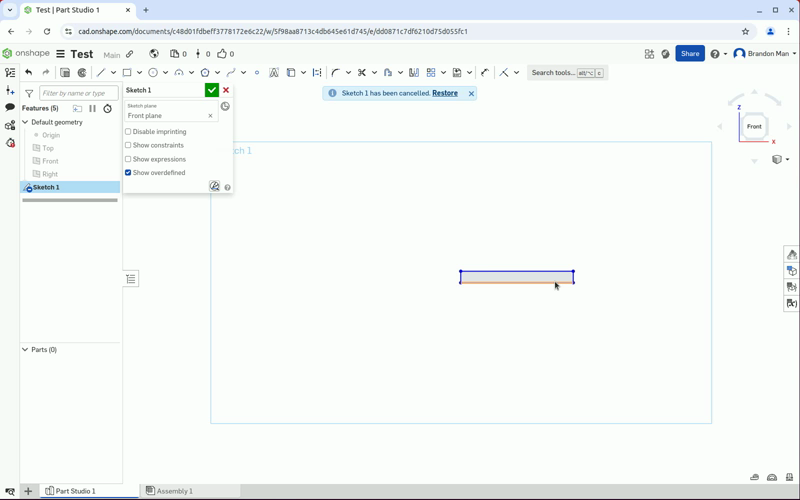
scroll(6)
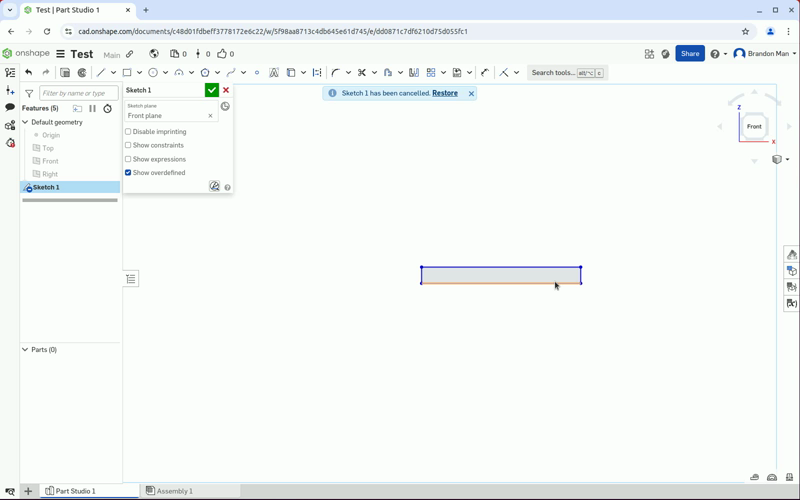
scroll(6)
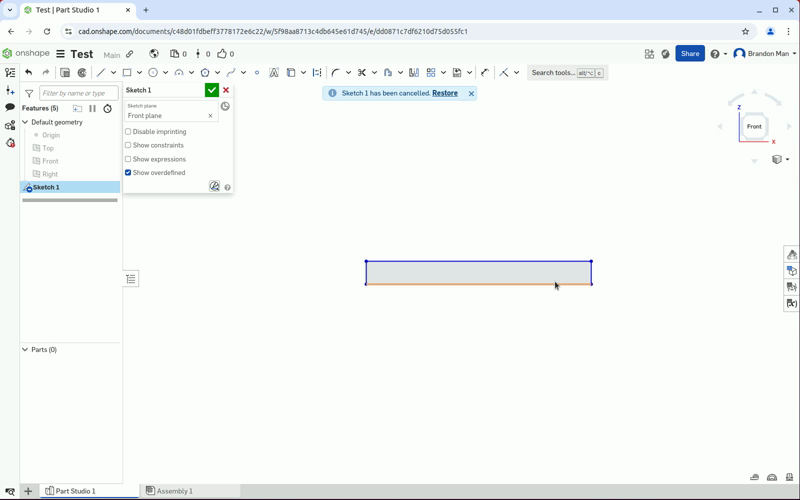
scroll(6)
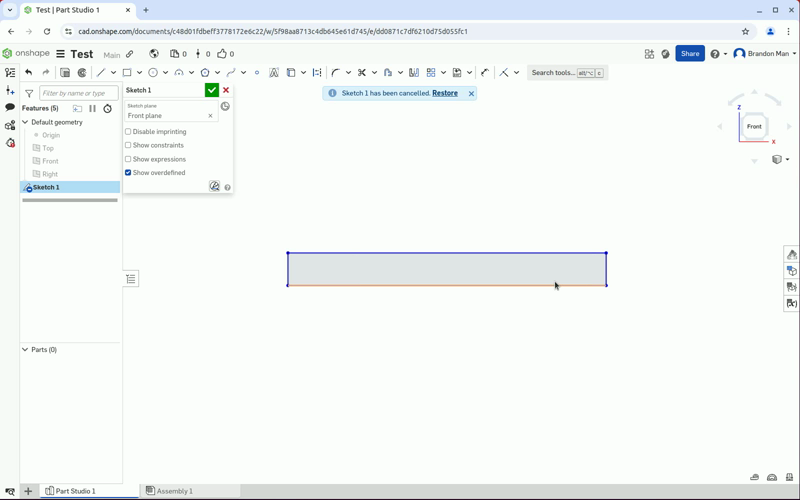
scroll(6)
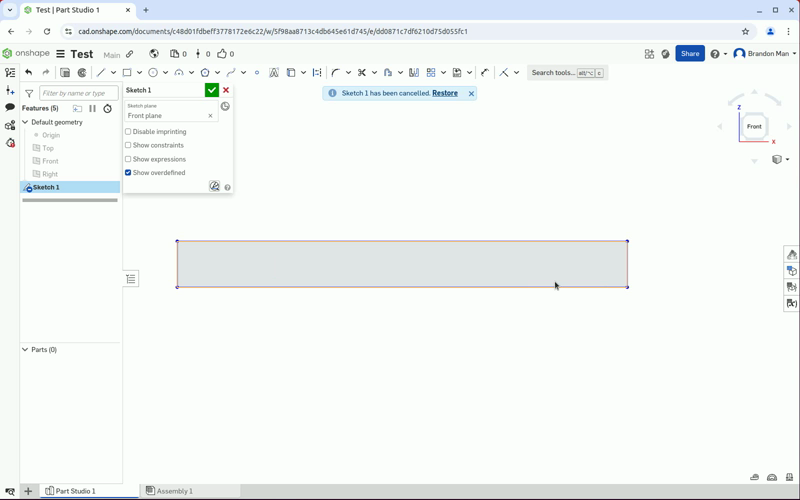
scroll(6)
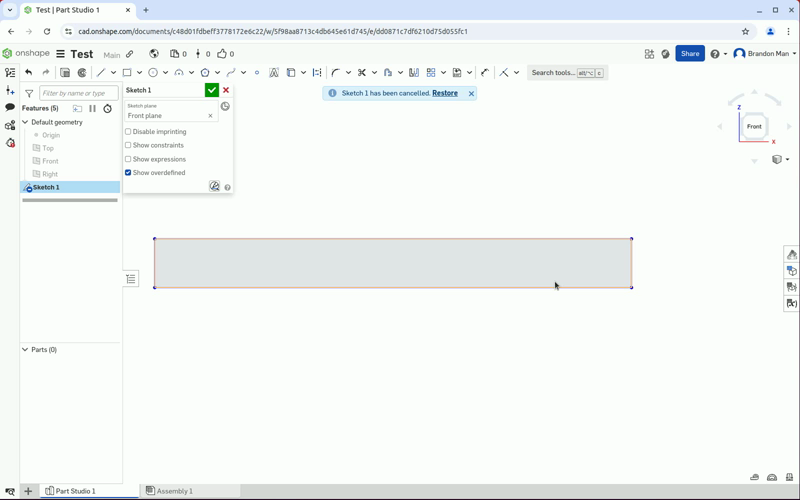
scroll(6)
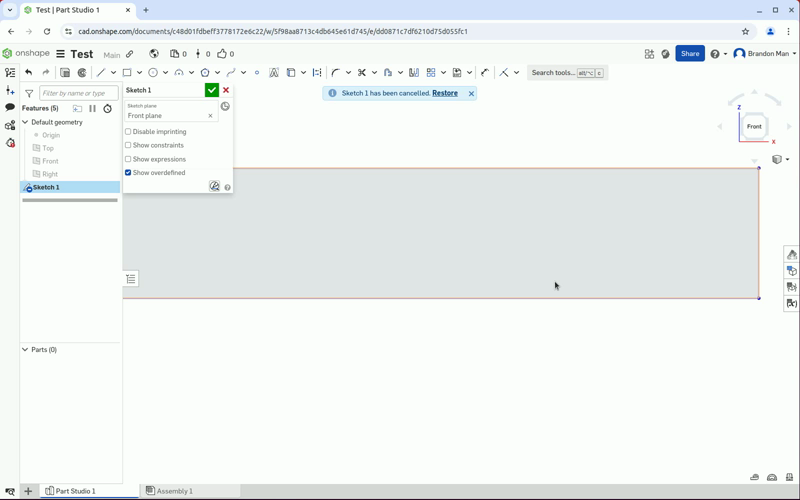
click(555, 281)
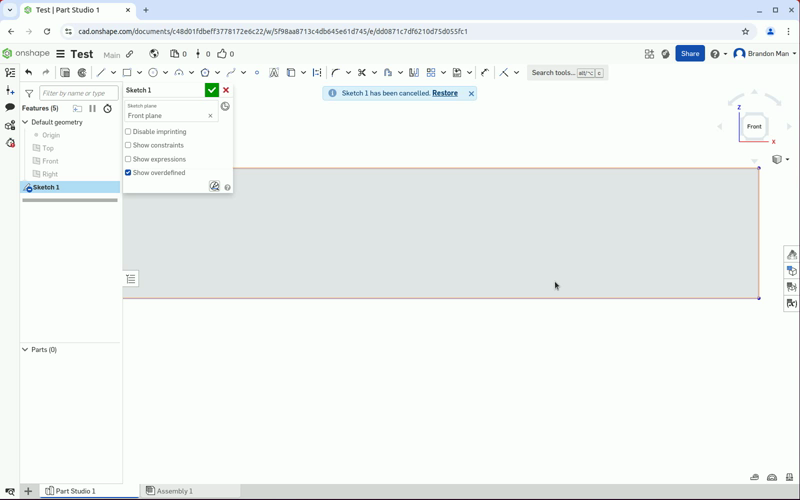
scroll(-6)
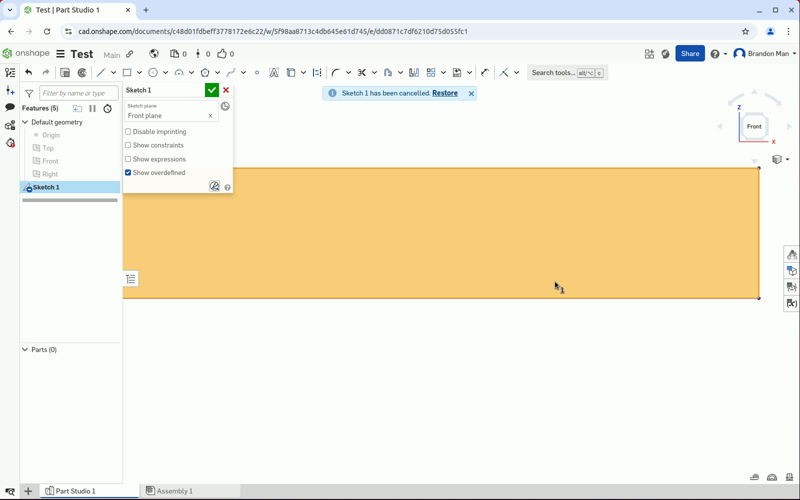
scroll(-6)
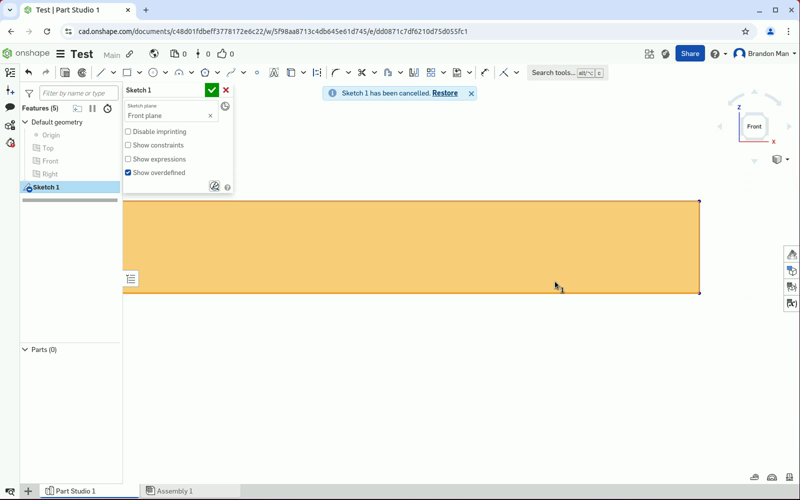
scroll(-6)
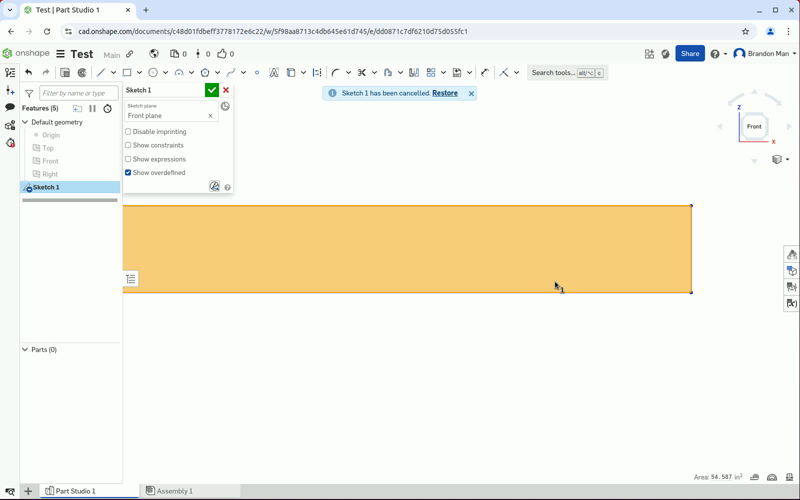
scroll(-6)
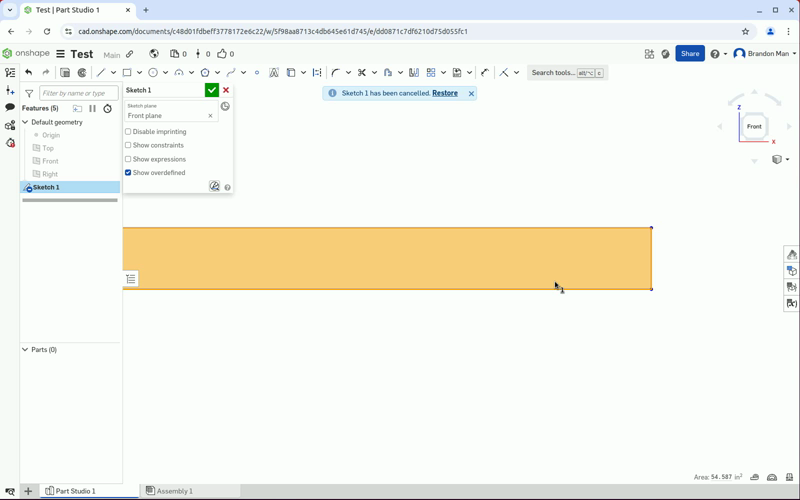
scroll(-6)
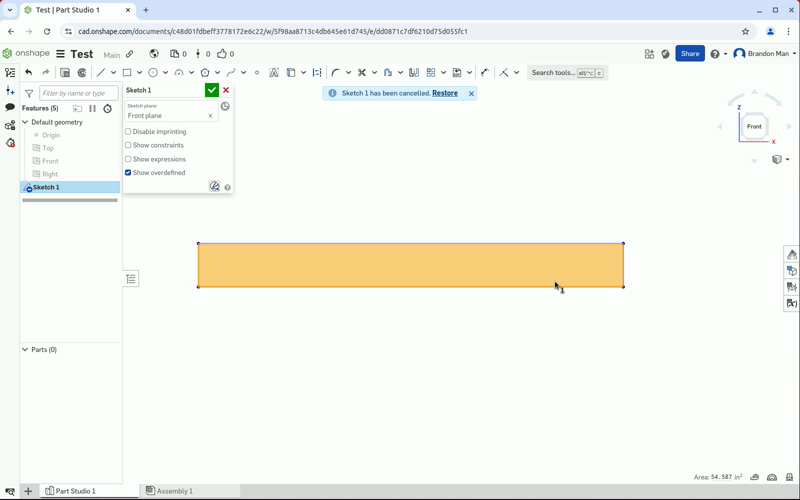
scroll(-6)
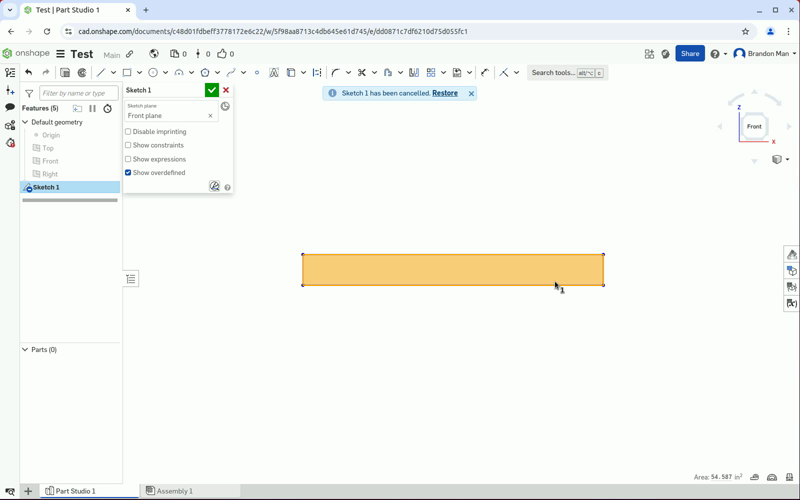
scroll(-6)
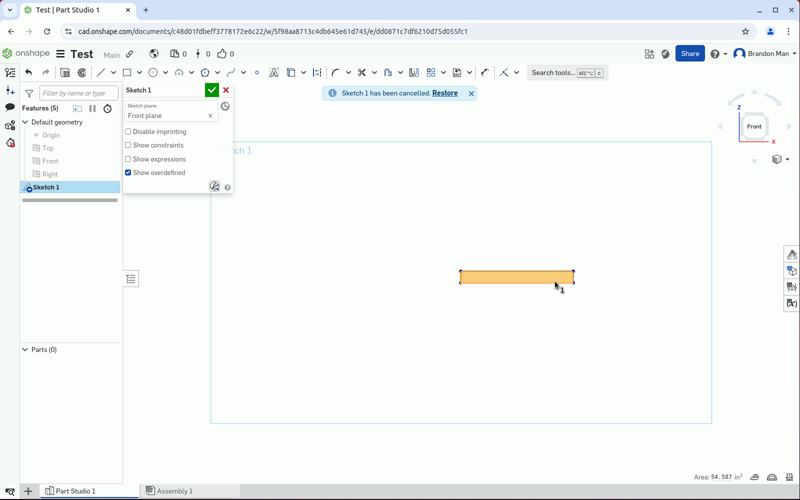
mouse_move(73, 352)
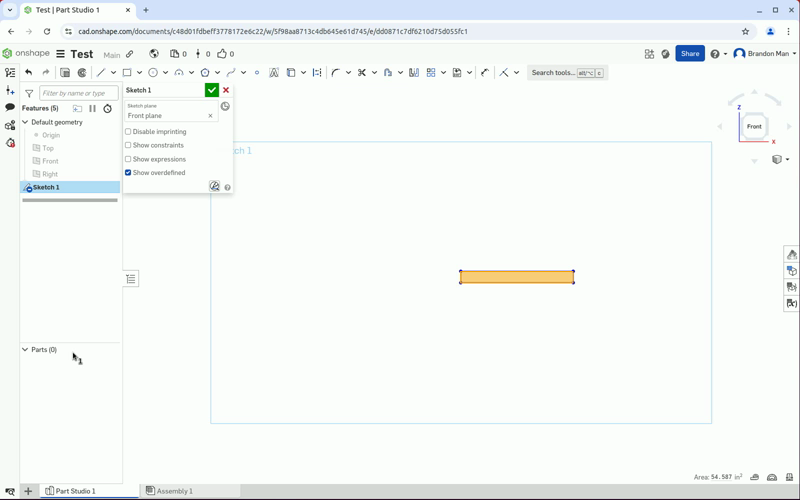
key(shift+y)
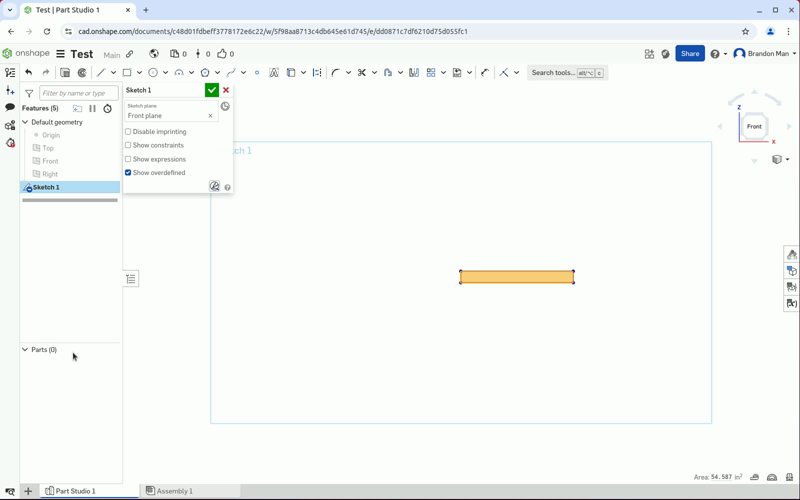
key(shift+e)
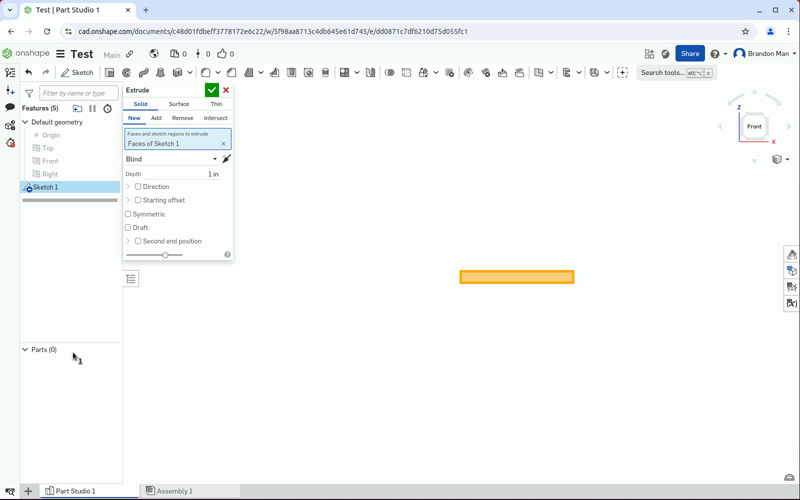
mouse_move(143, 106)
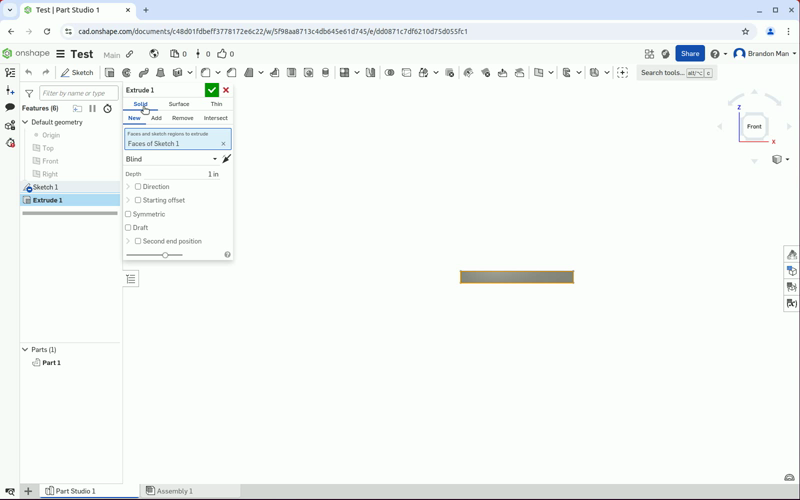
click(143, 106)
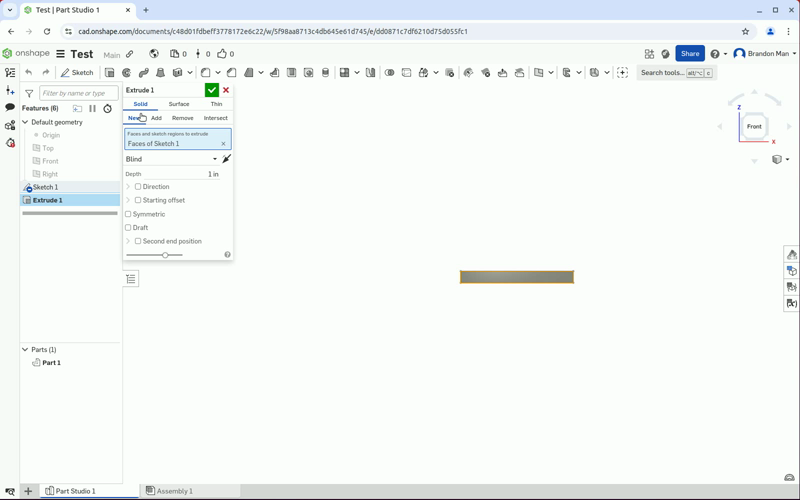
mouse_move(137, 120)
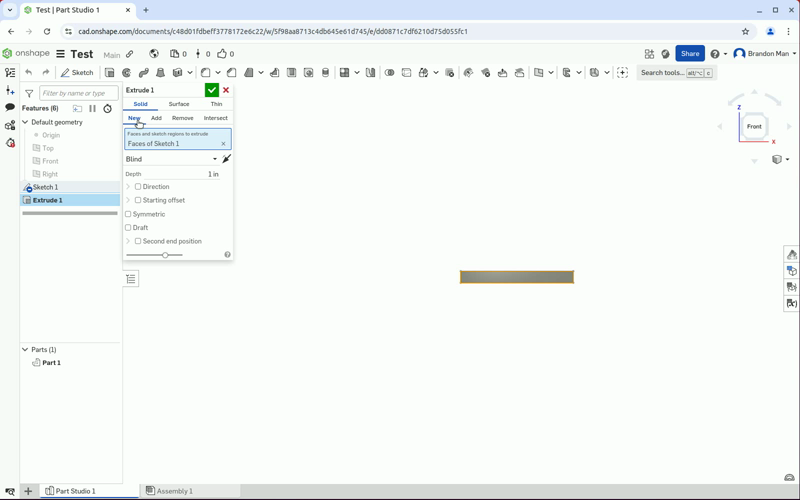
click(137, 120)
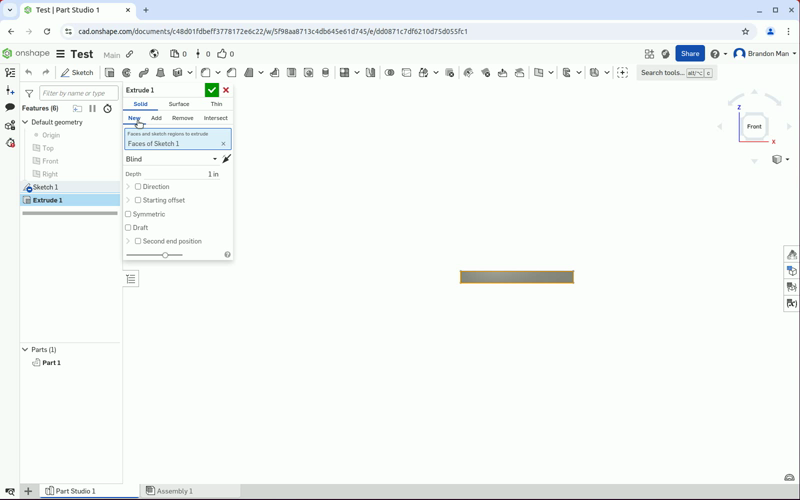
key(tab, 4)
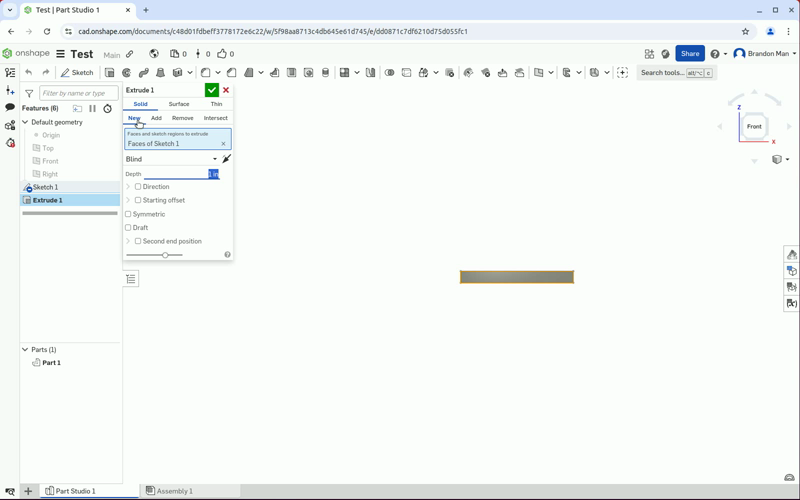
text(0.963)
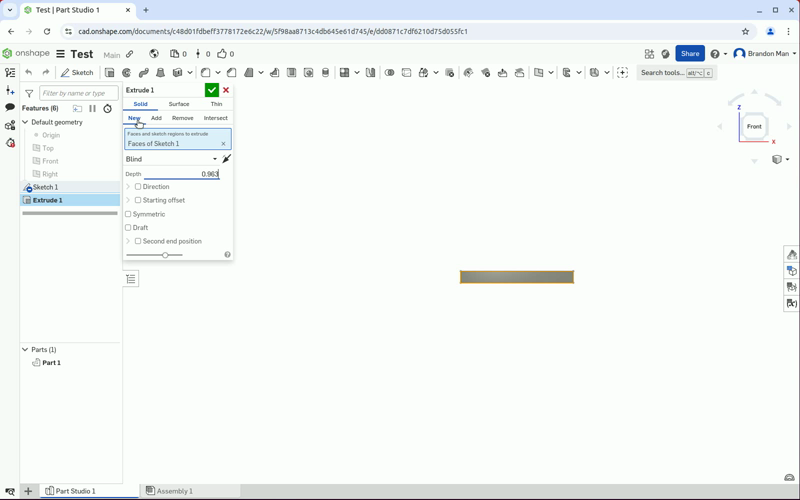
key(enter)
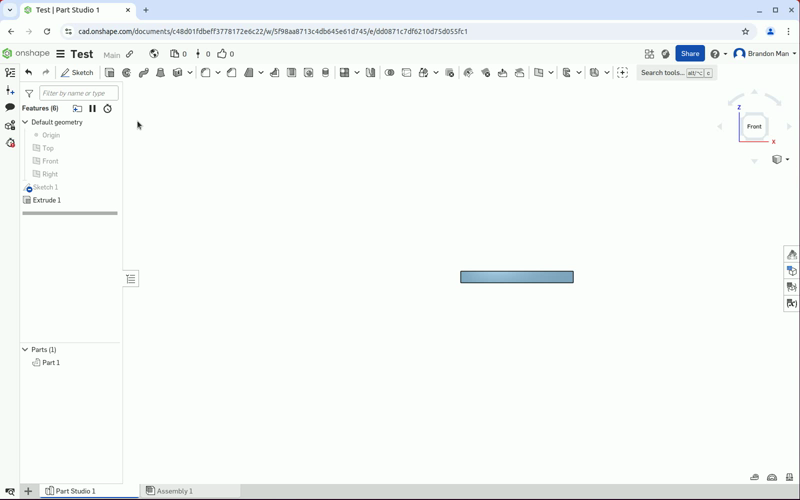
key(shift+h)
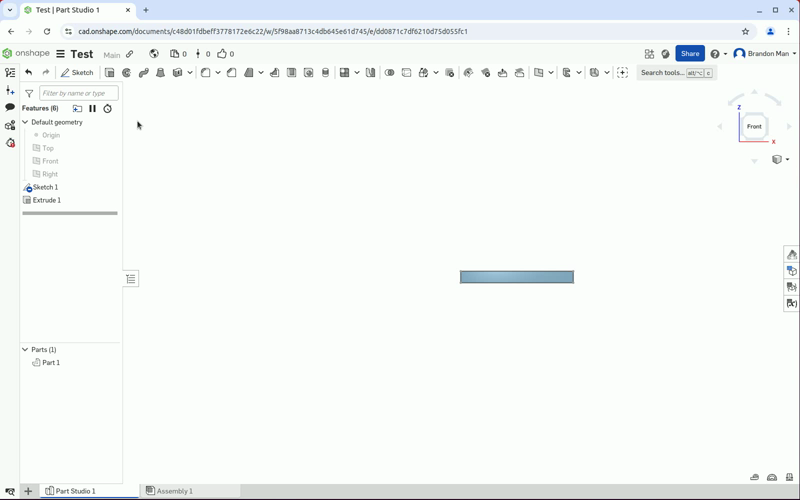
key(shift+h)
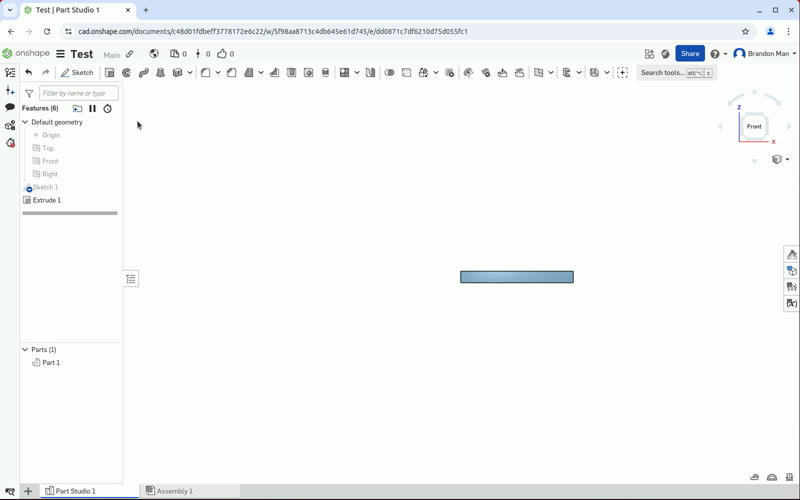
mouse_move(73, 189)
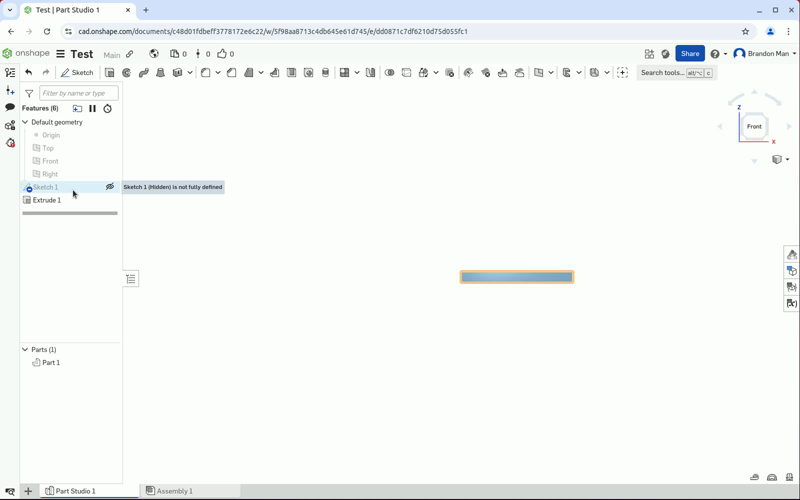
click(73, 189)
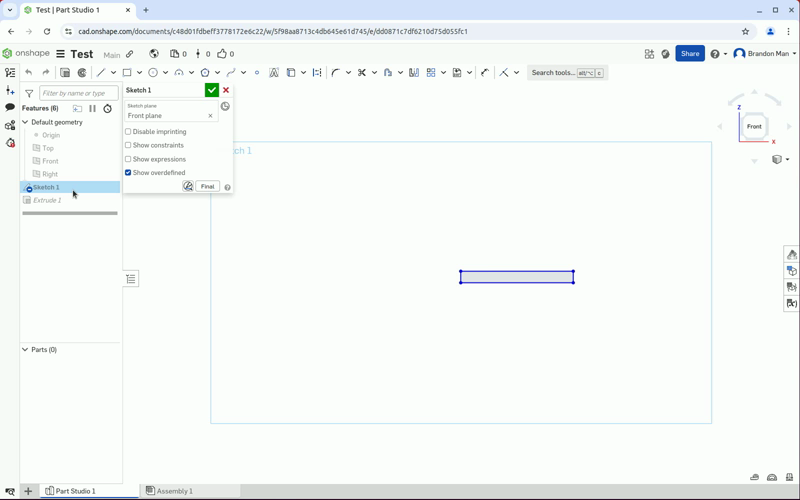
mouse_move(229, 92)
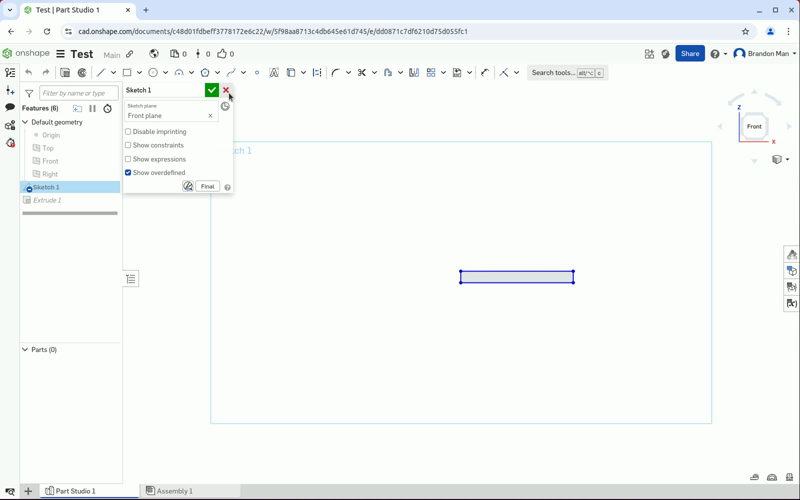
click(229, 92)
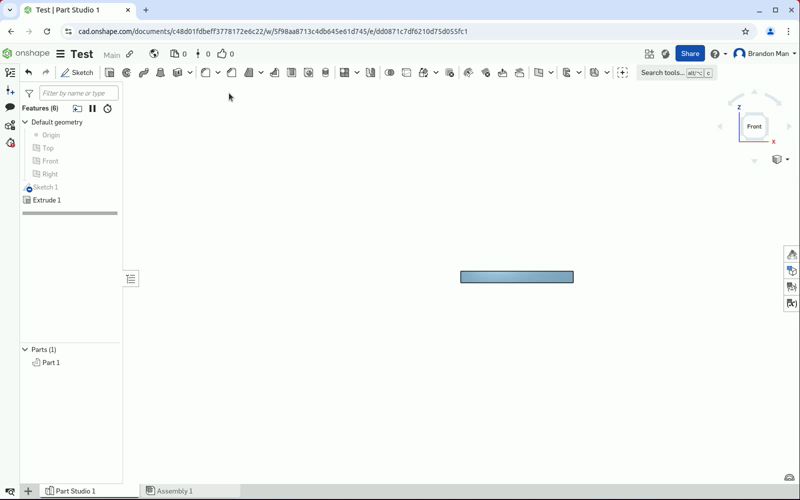
mouse_move(541, 75)
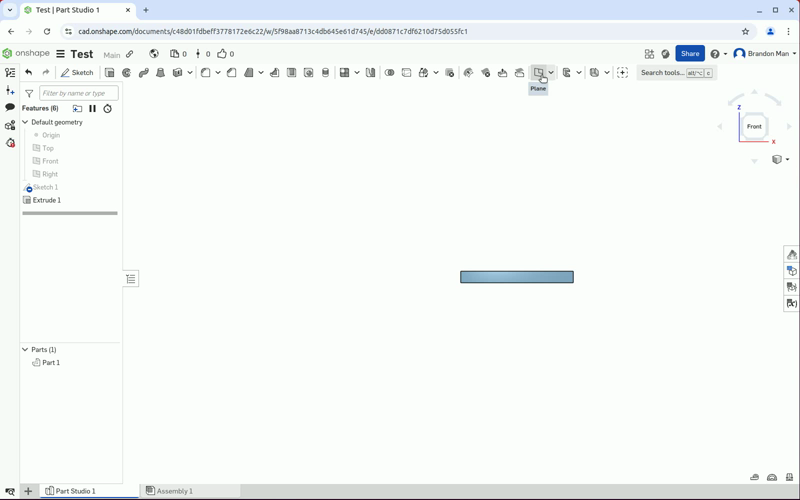
click(541, 75)
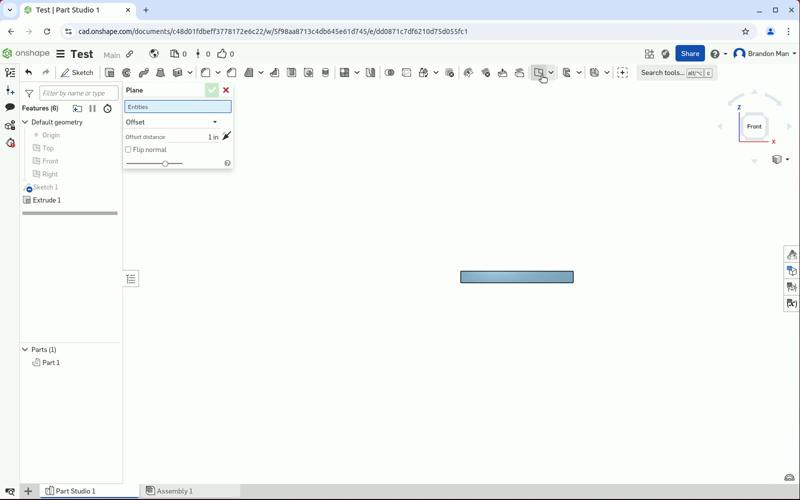
mouse_move(73, 163)
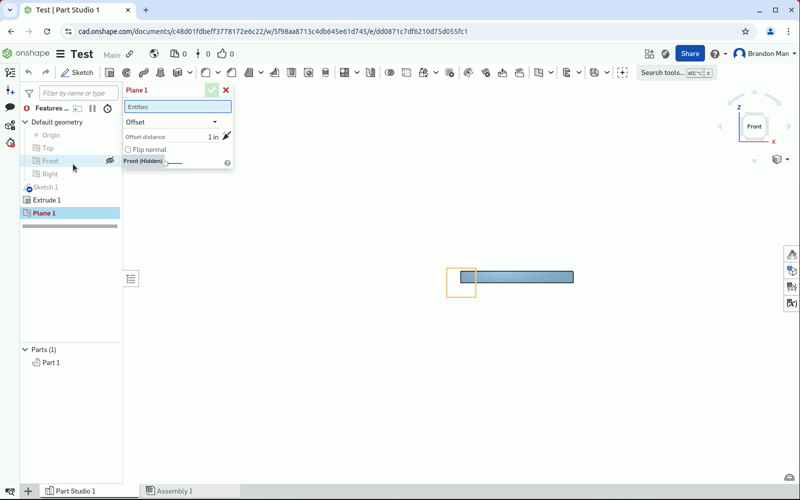
click(73, 163)
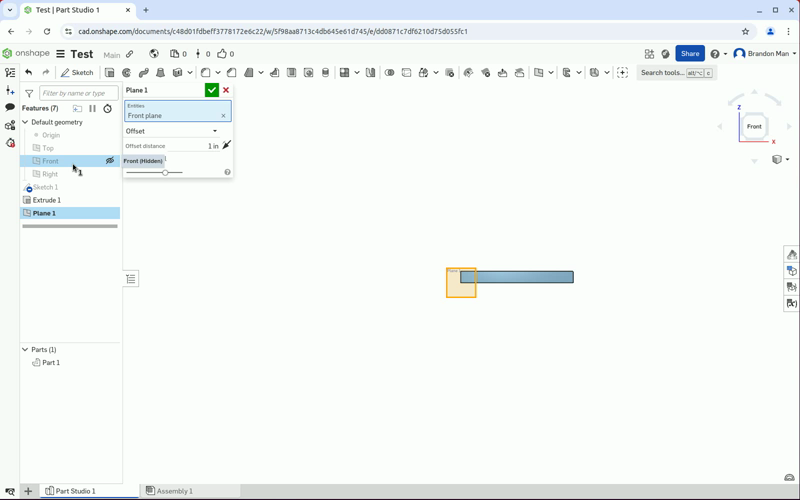
key(tab, 2)
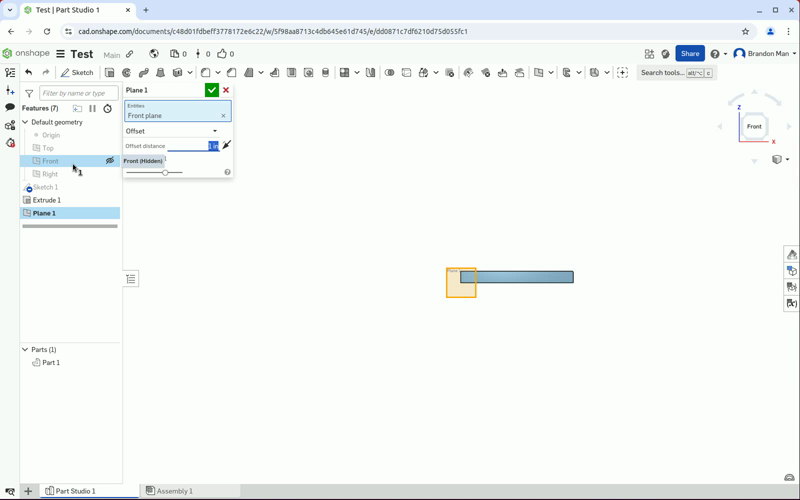
text(0.955)
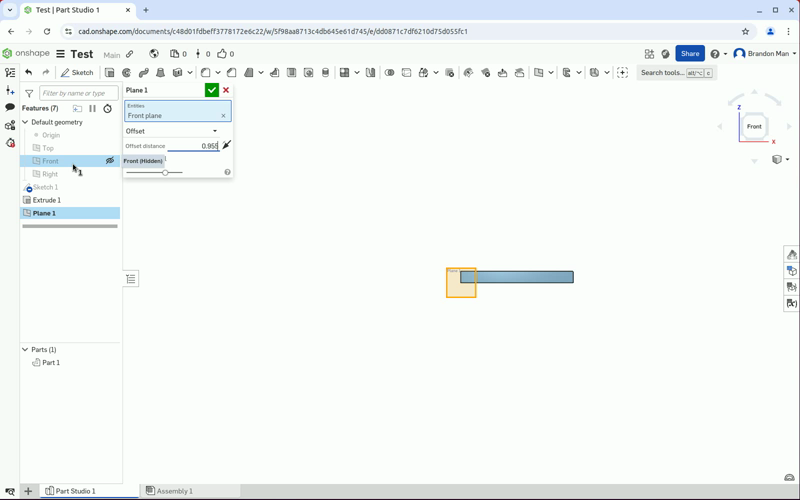
key(enter, 2)
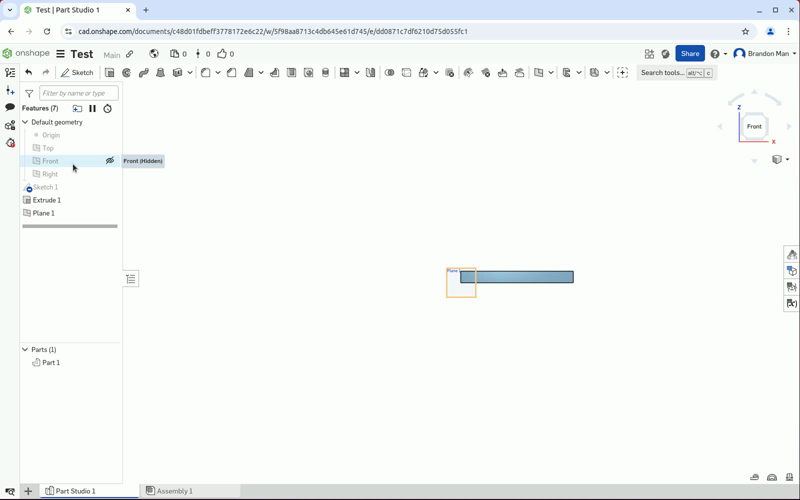
key(shift+s)
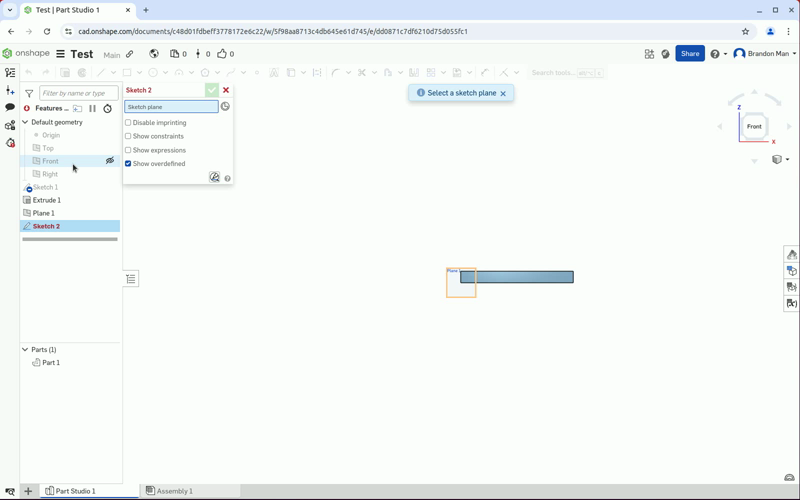
mouse_move(73, 215)
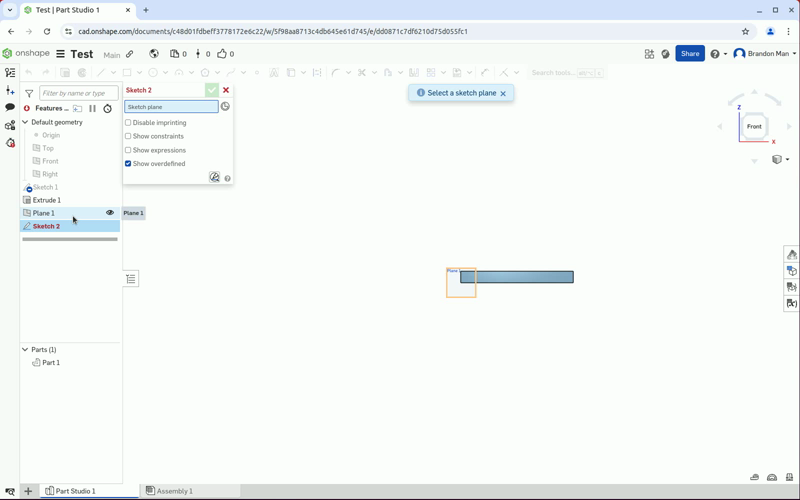
click(73, 215)
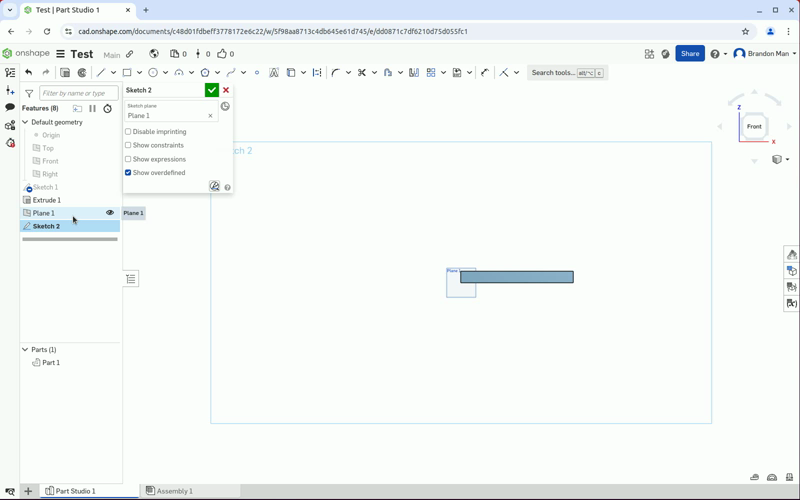
mouse_move(73, 352)
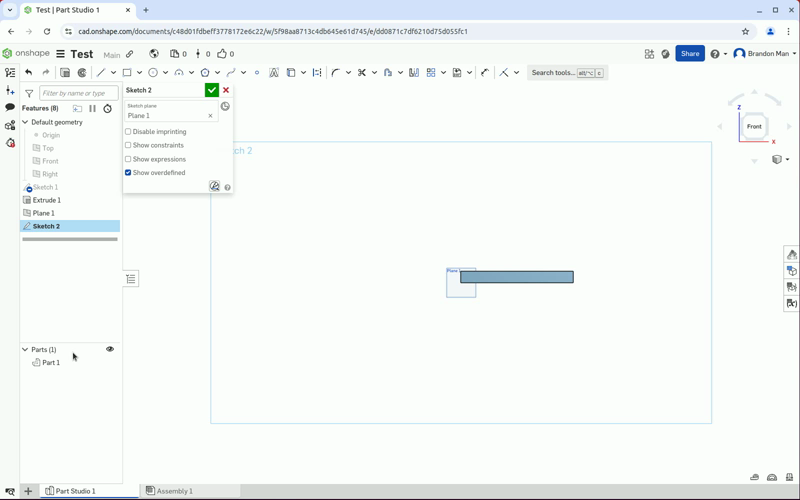
key(y)
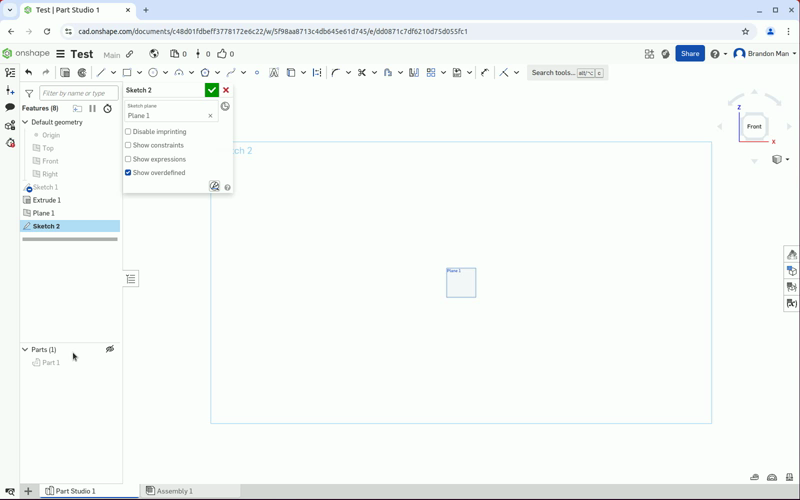
key(l)
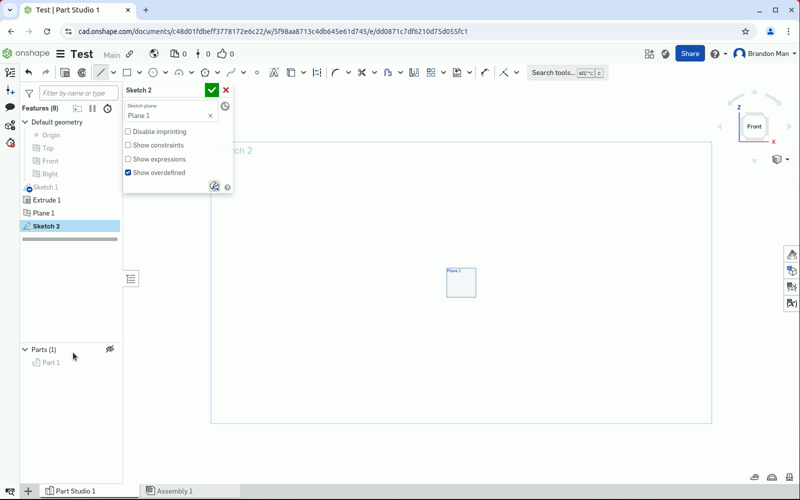
key_down(shift)
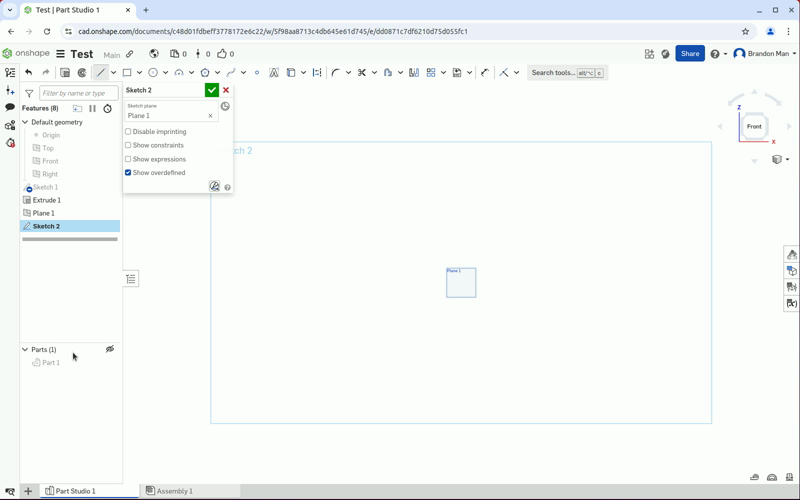
mouse_move(486, 282)
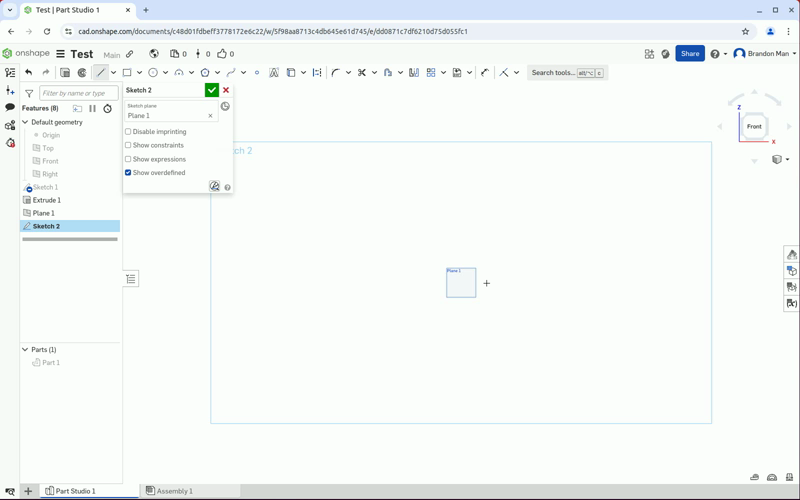
click(486, 282)
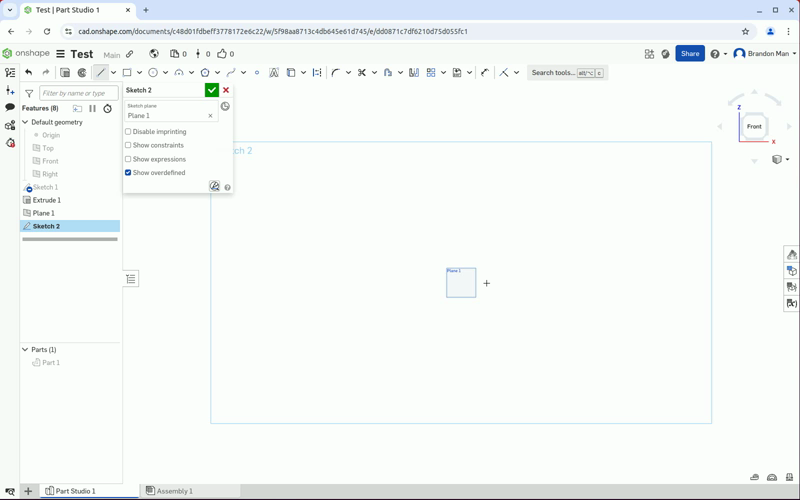
key_up(shift)
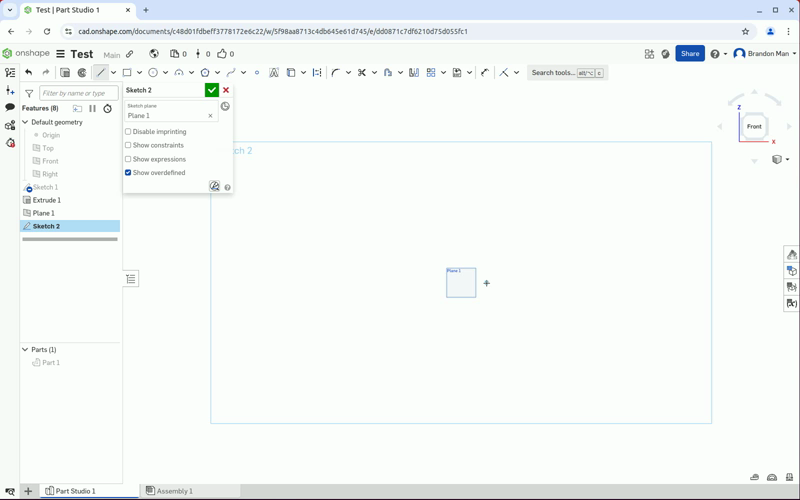
key_down(shift)
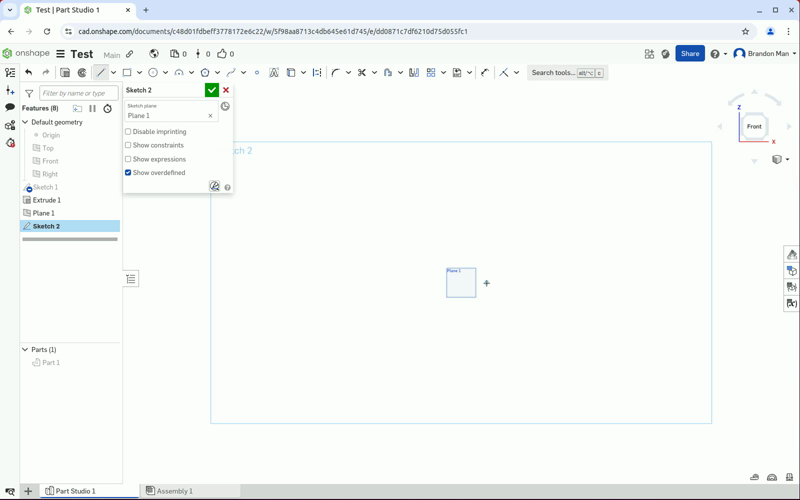
mouse_move(516, 282)
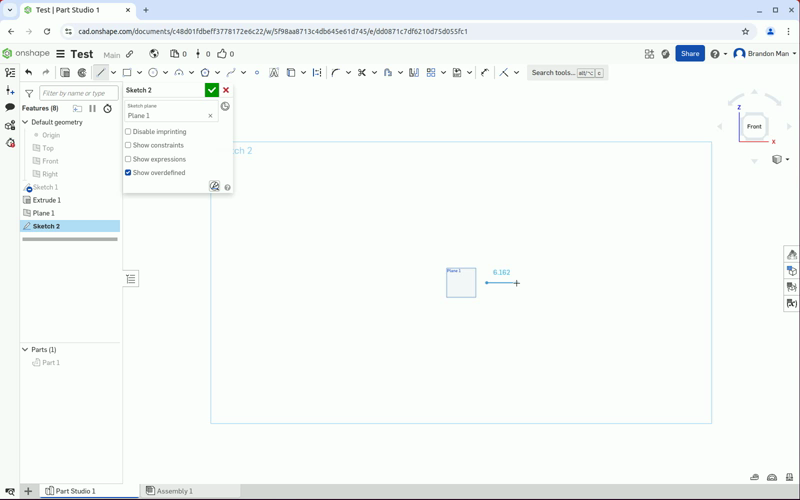
mouse_move(500, 282)
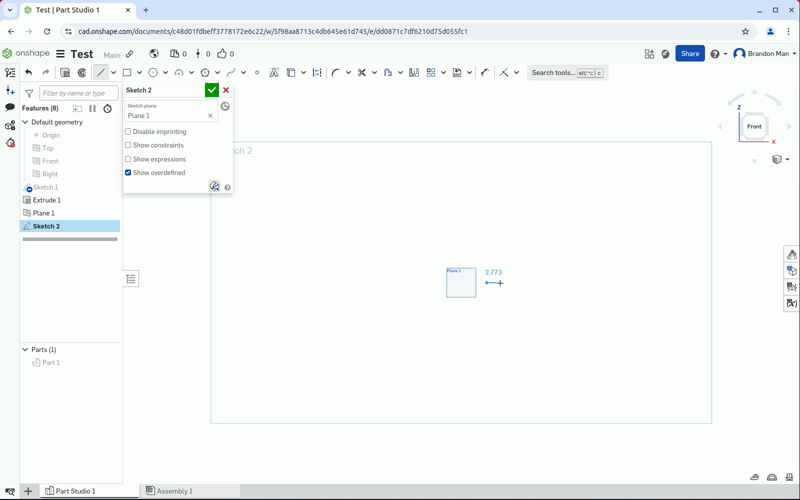
click(500, 282)
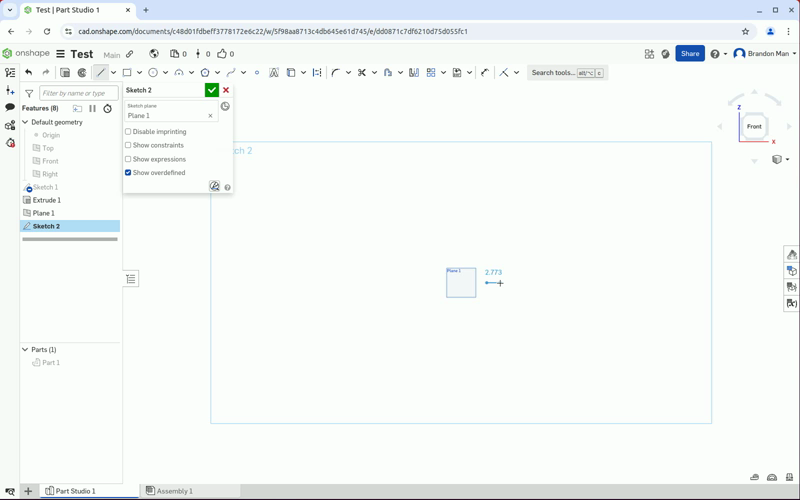
key_up(shift)
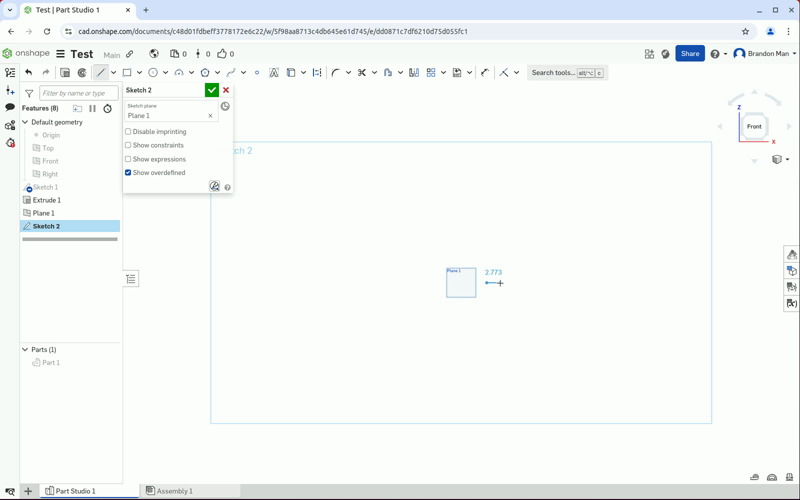
key_down(shift)
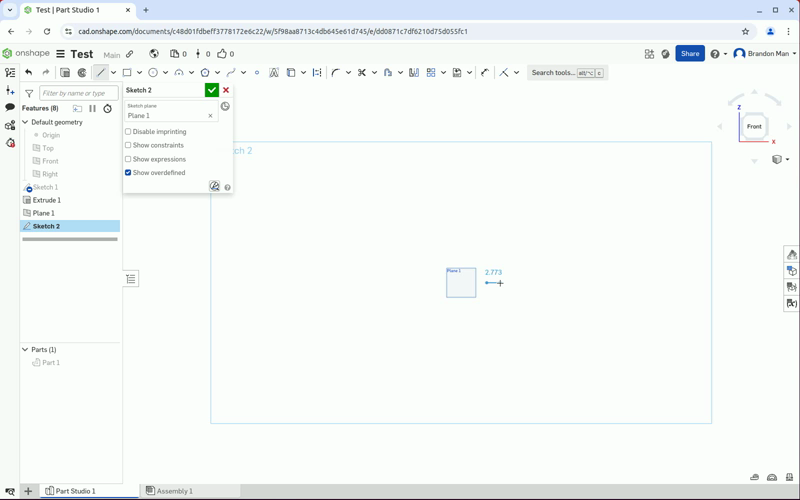
mouse_move(530, 282)
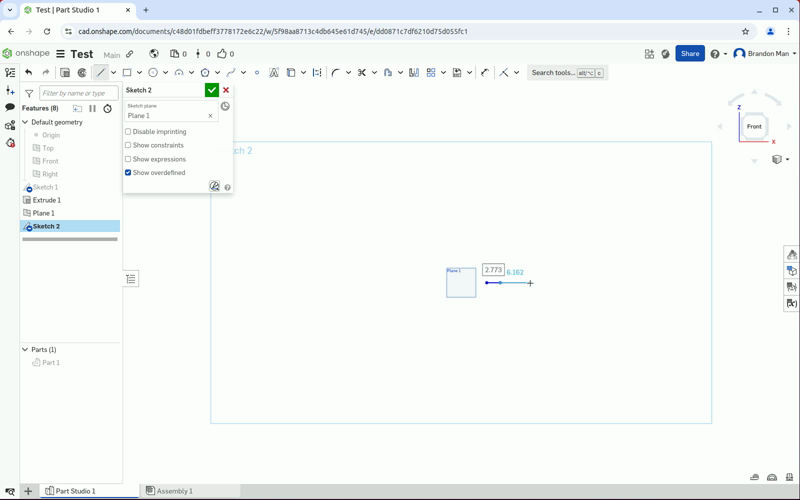
mouse_move(500, 275)
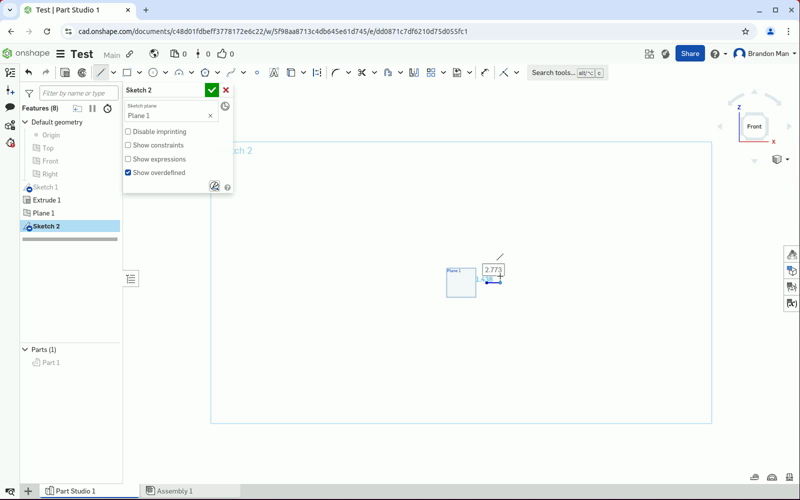
scroll(6)
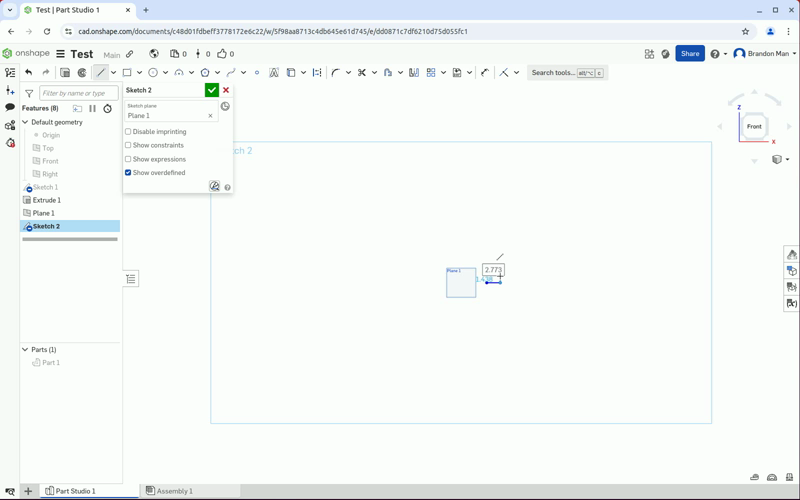
scroll(6)
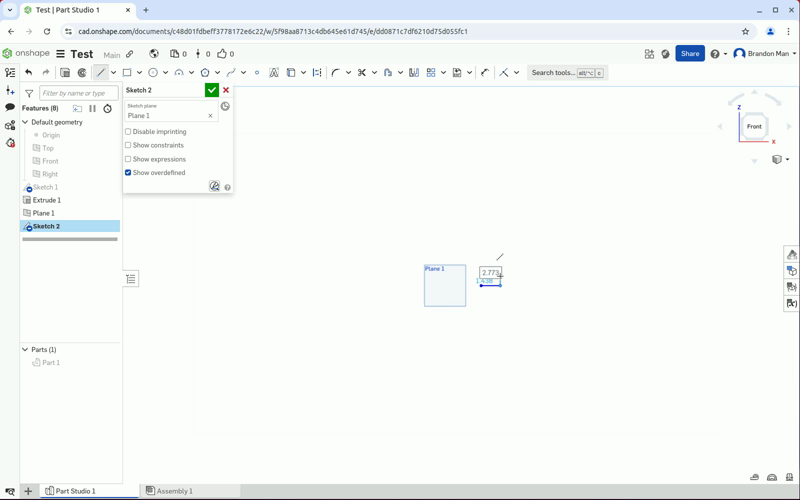
scroll(6)
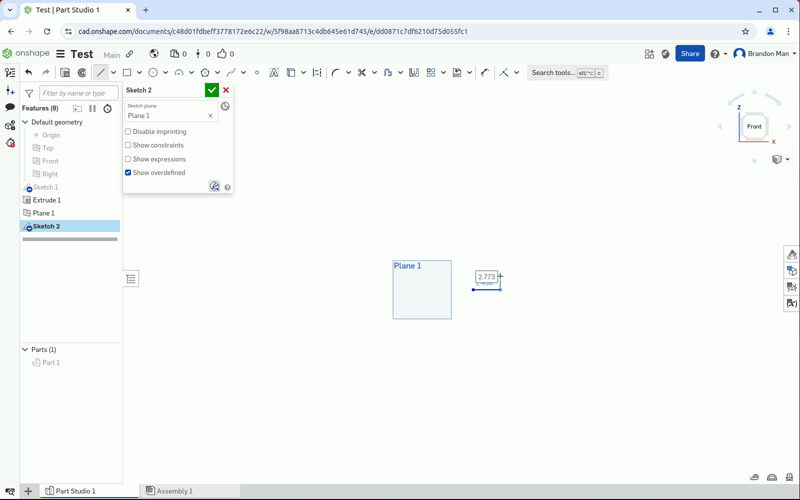
scroll(6)
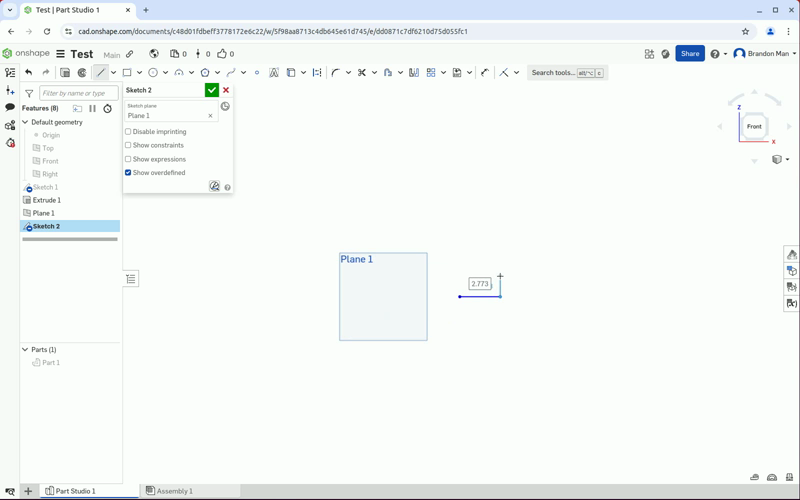
scroll(6)
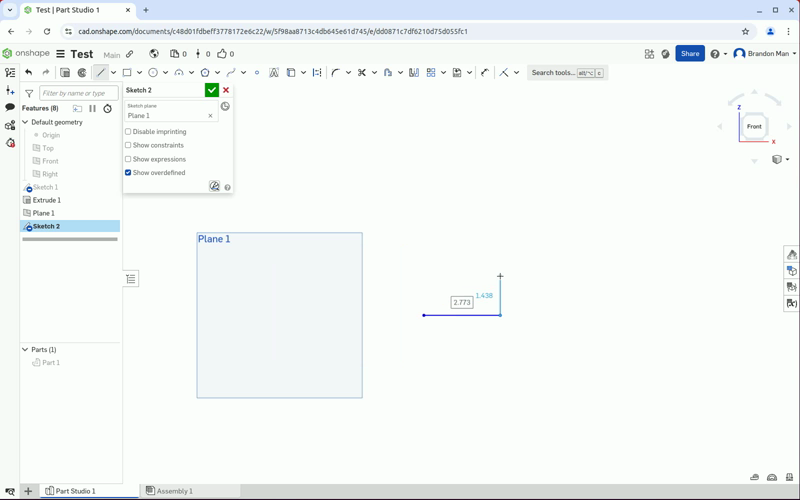
scroll(6)
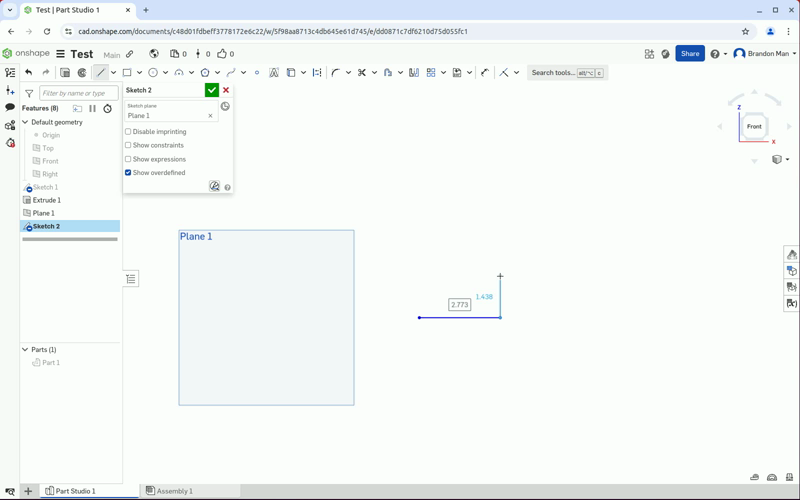
scroll(6)
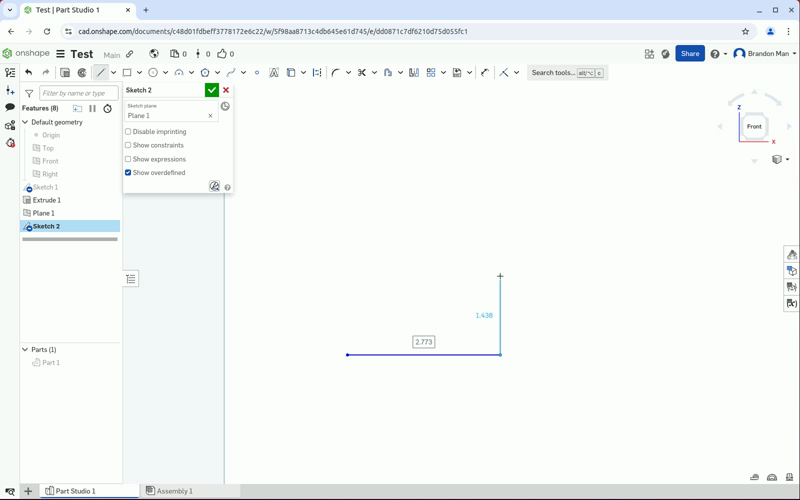
click(500, 275)
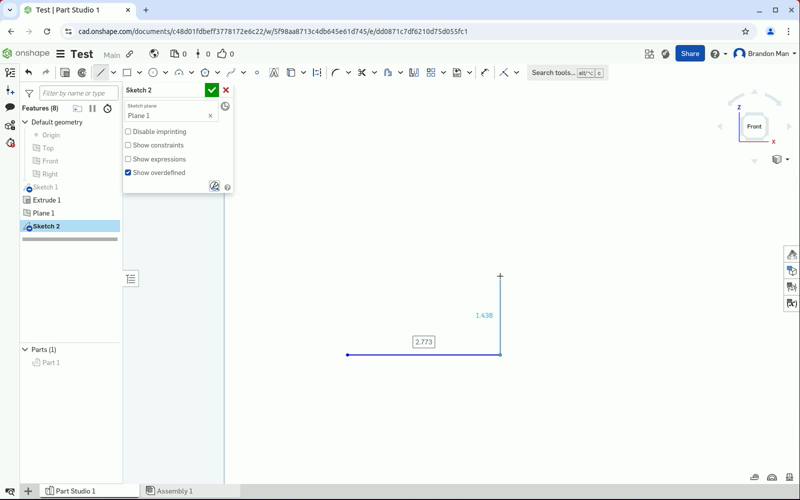
scroll(-6)
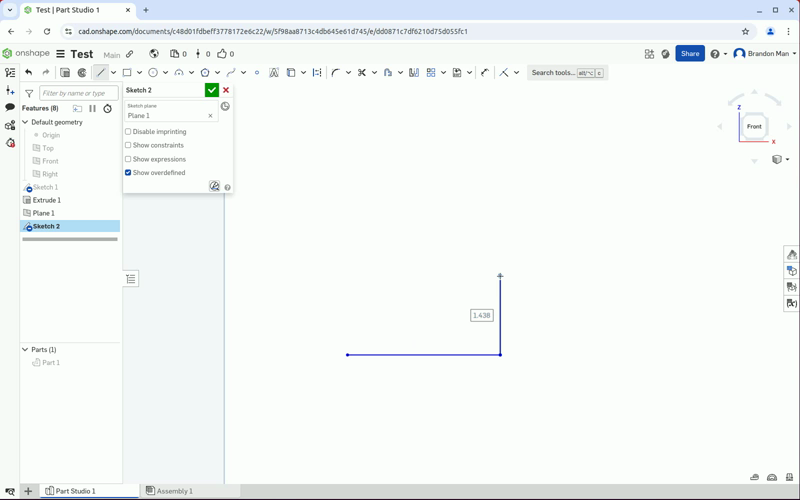
scroll(-6)
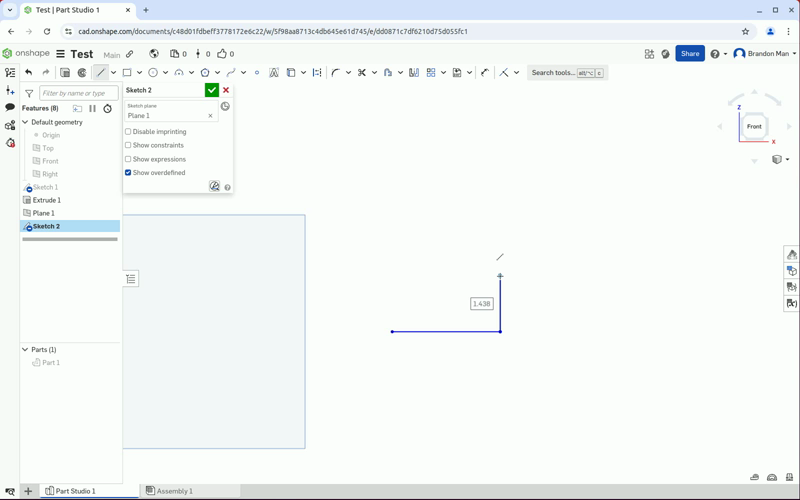
scroll(-6)
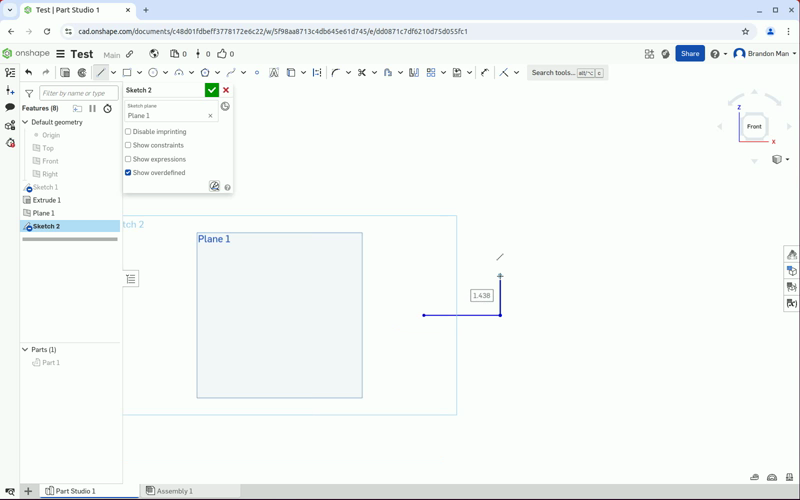
scroll(-6)
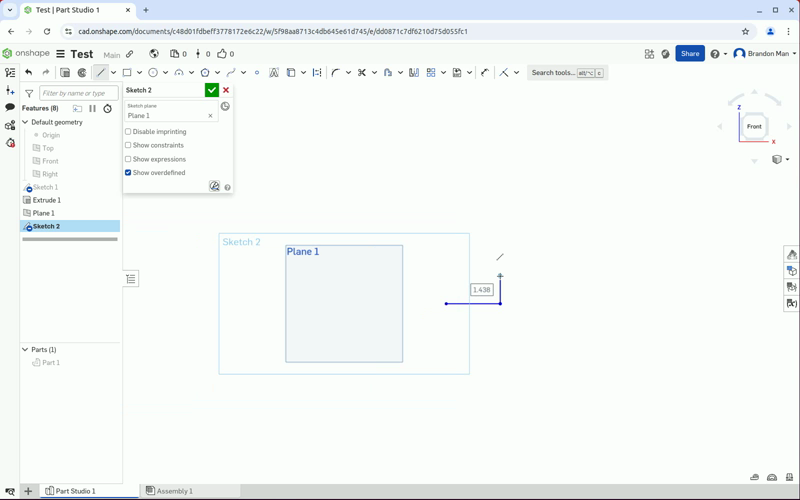
scroll(-6)
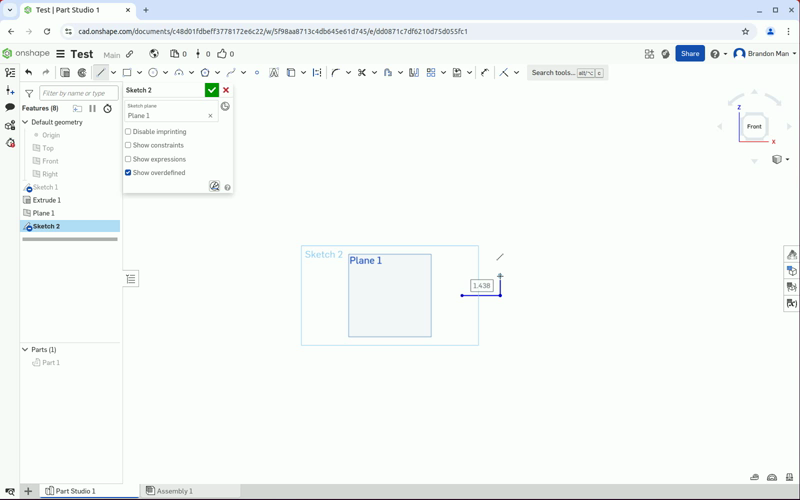
scroll(-6)
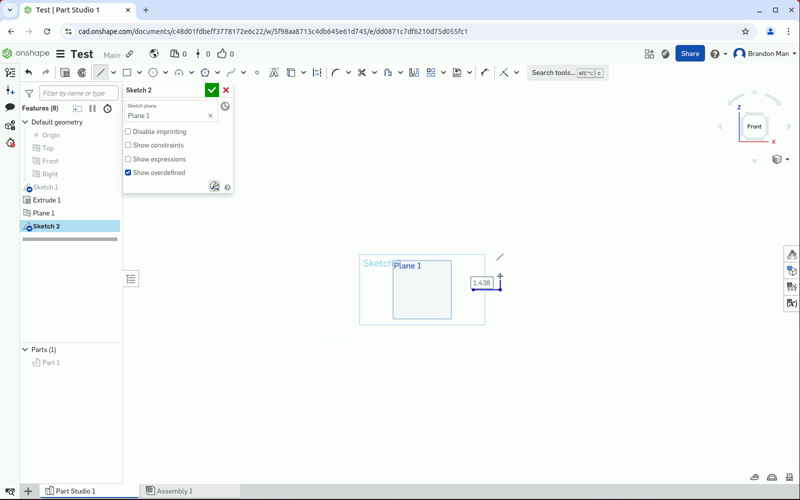
scroll(-6)
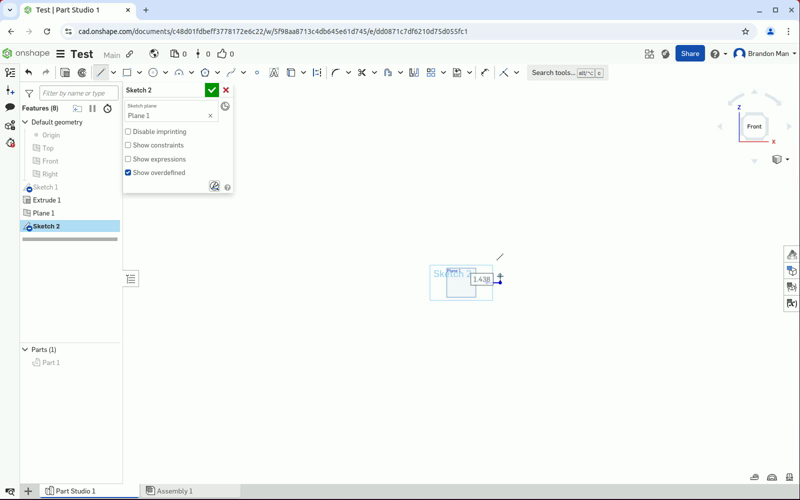
key_up(shift)
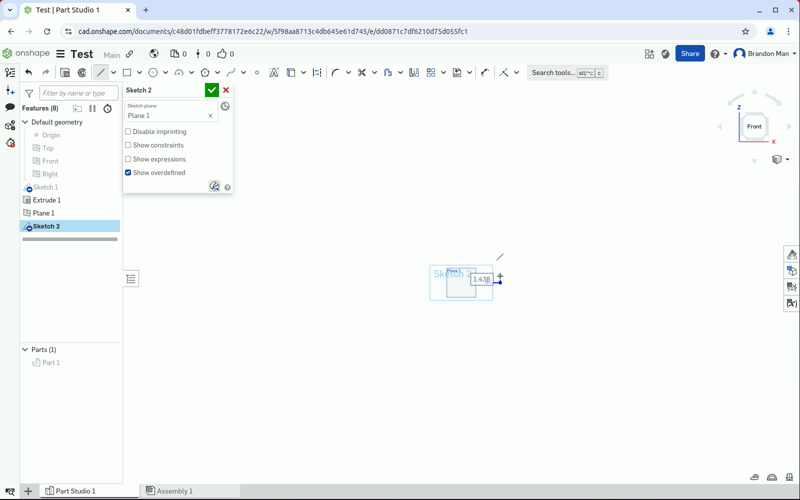
key_down(shift)
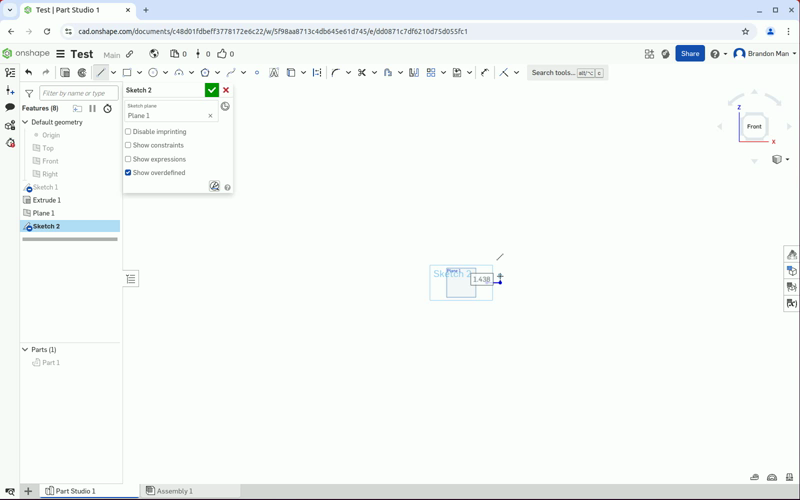
mouse_move(530, 275)
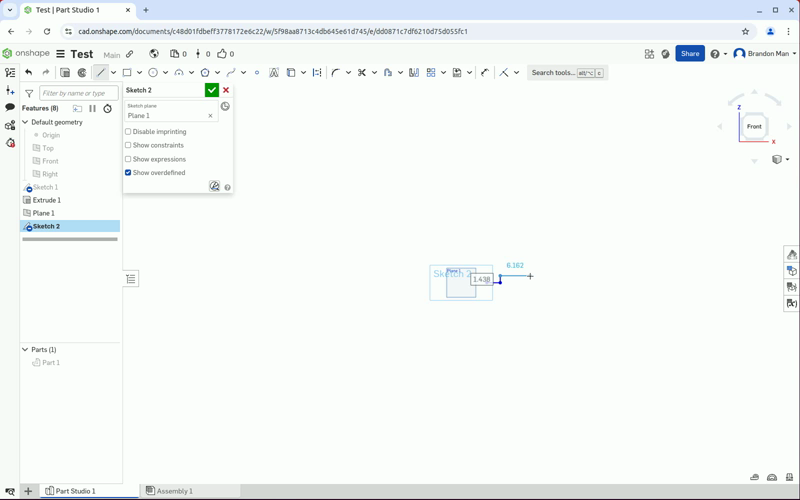
mouse_move(486, 275)
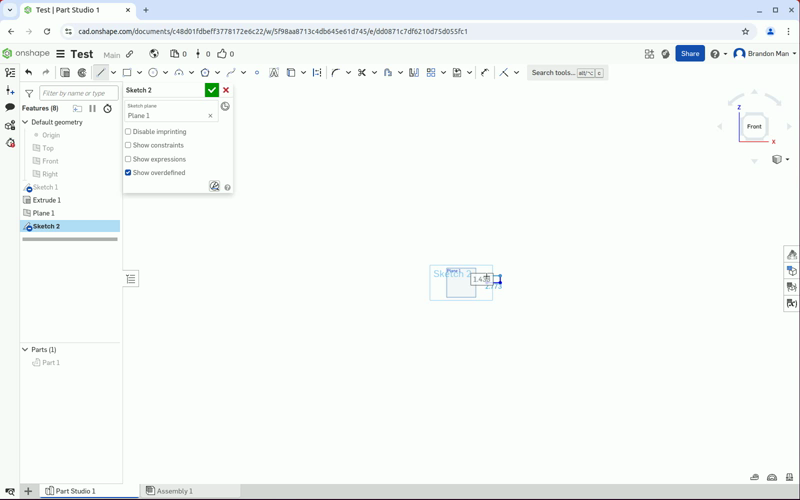
click(486, 275)
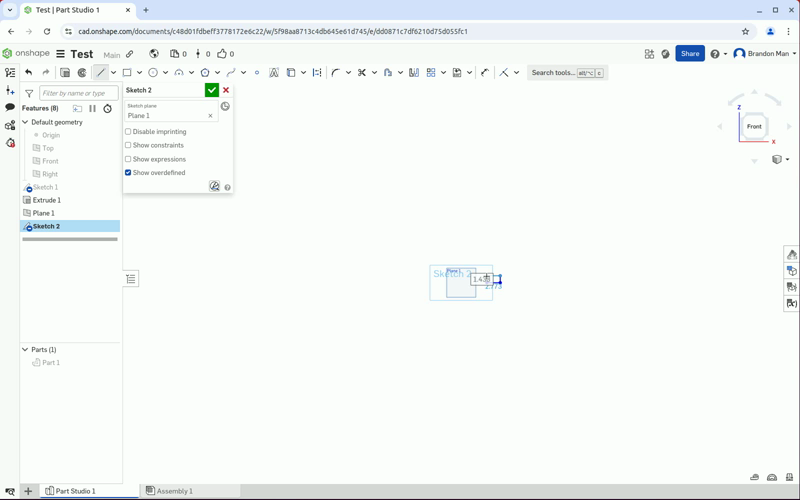
key_up(shift)
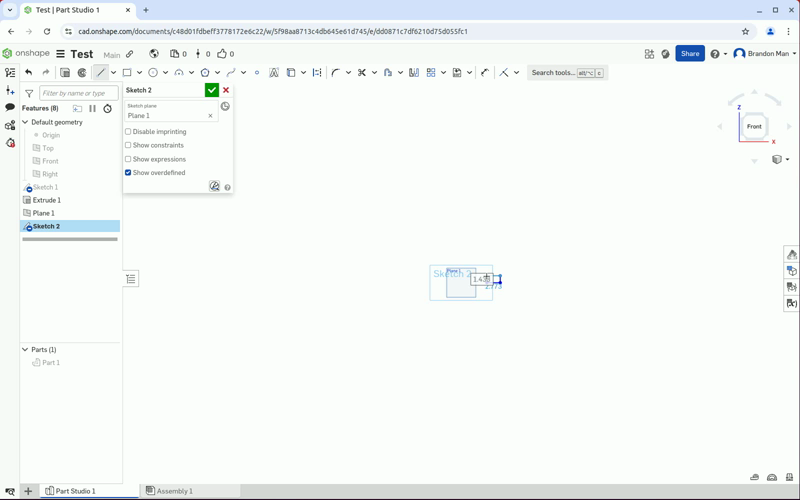
mouse_move(516, 275)
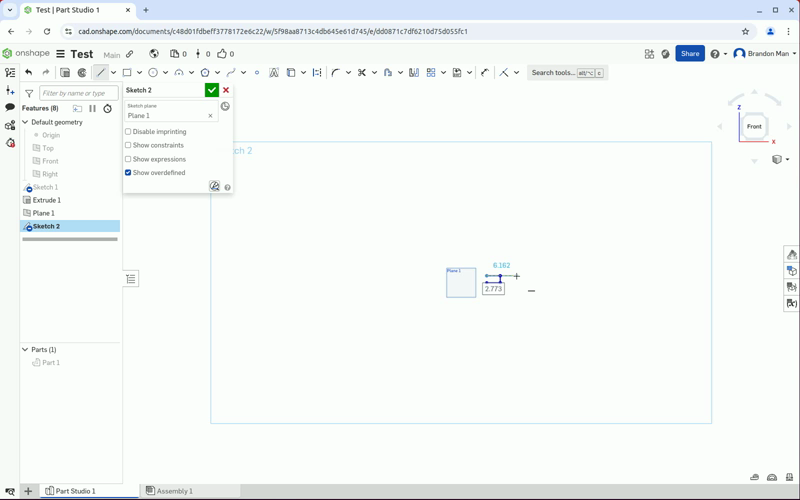
key_down(shift)
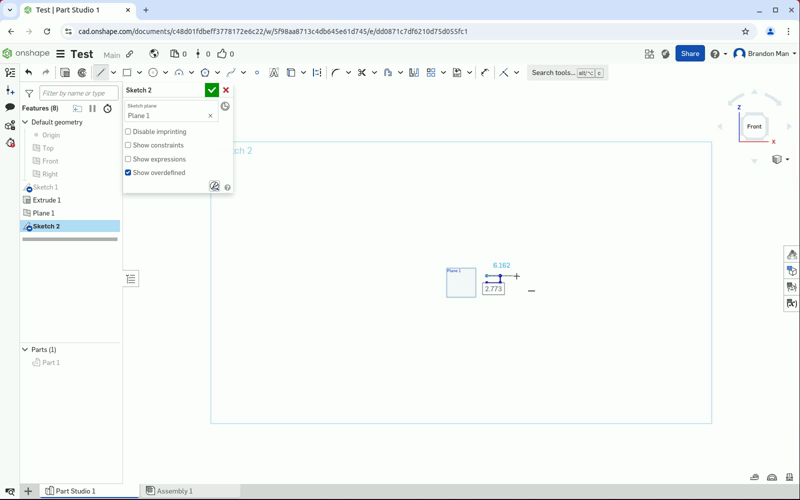
mouse_move(486, 282)
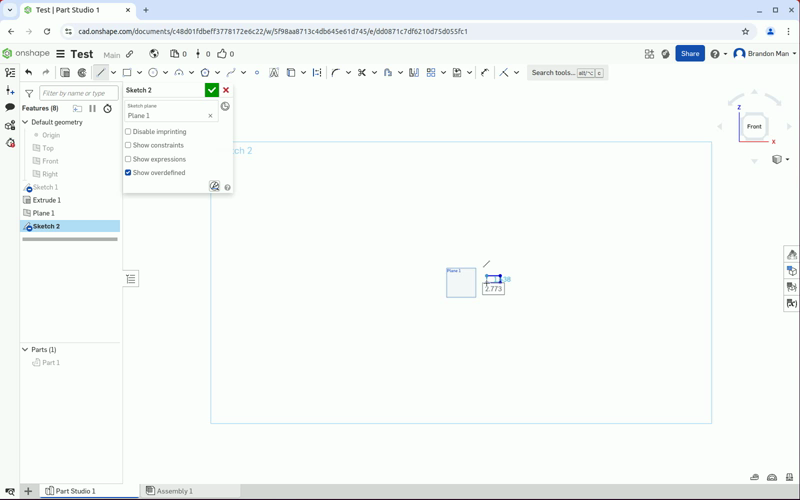
scroll(6)
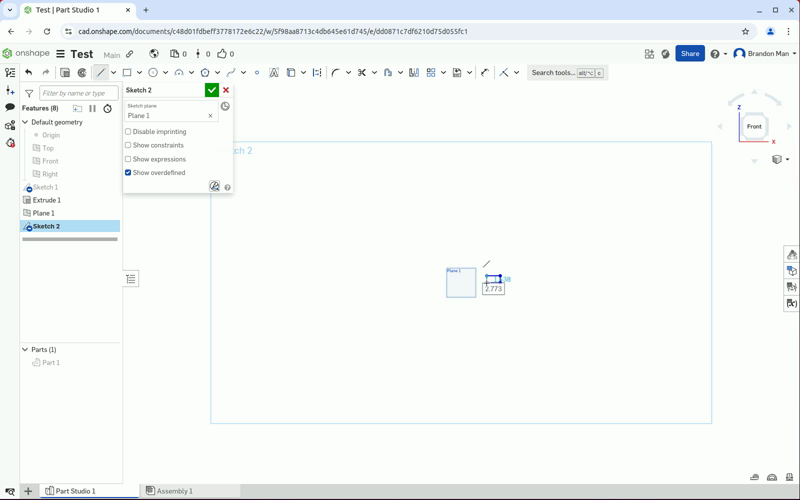
scroll(6)
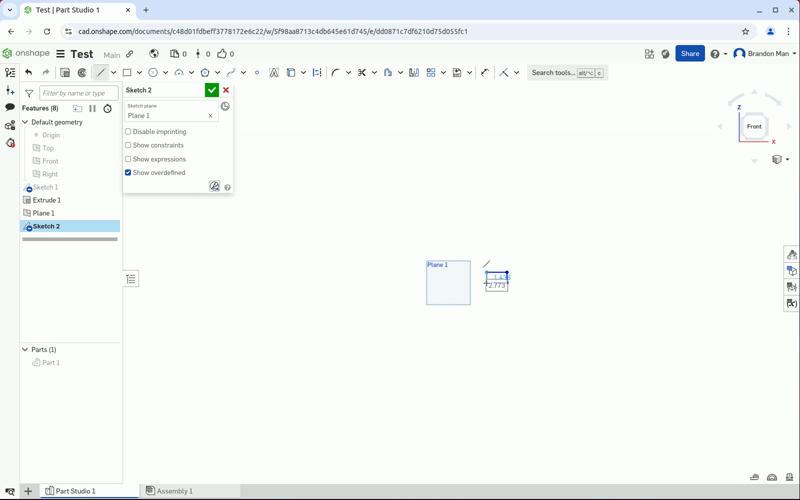
scroll(6)
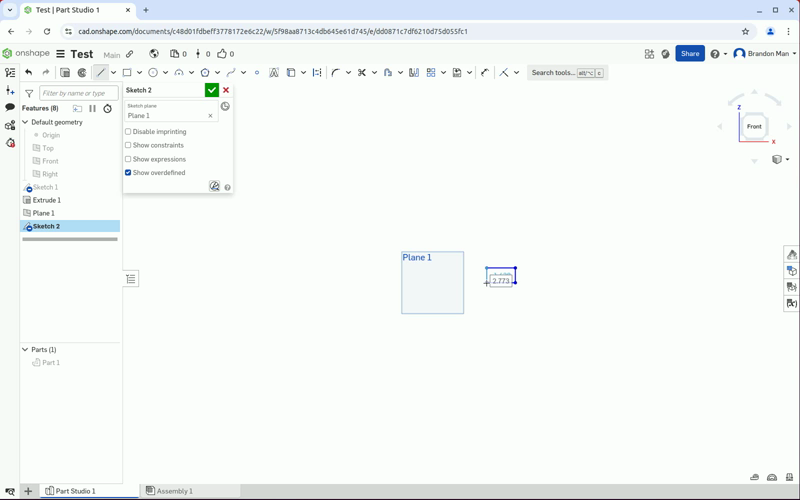
scroll(6)
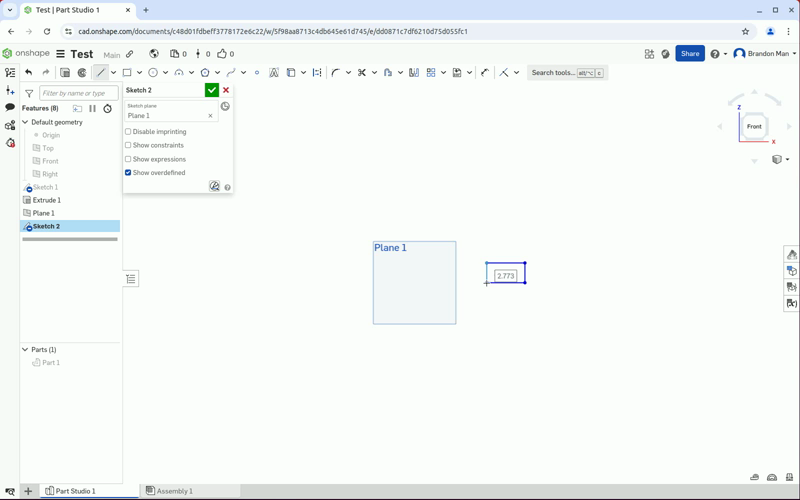
scroll(6)
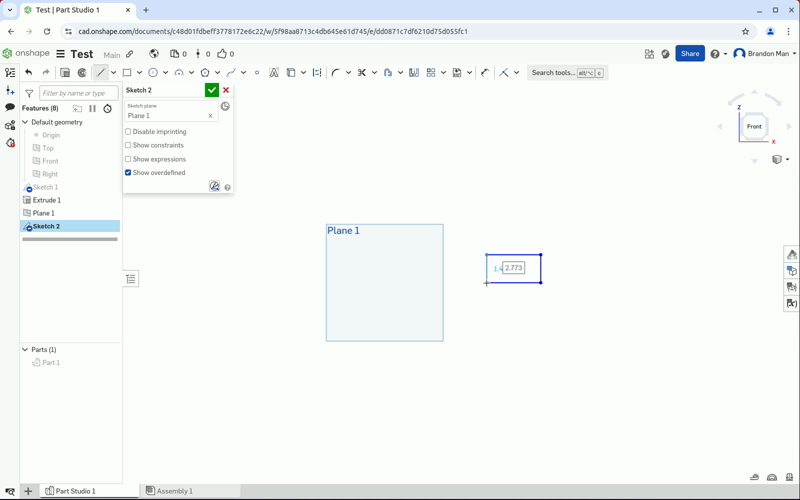
scroll(6)
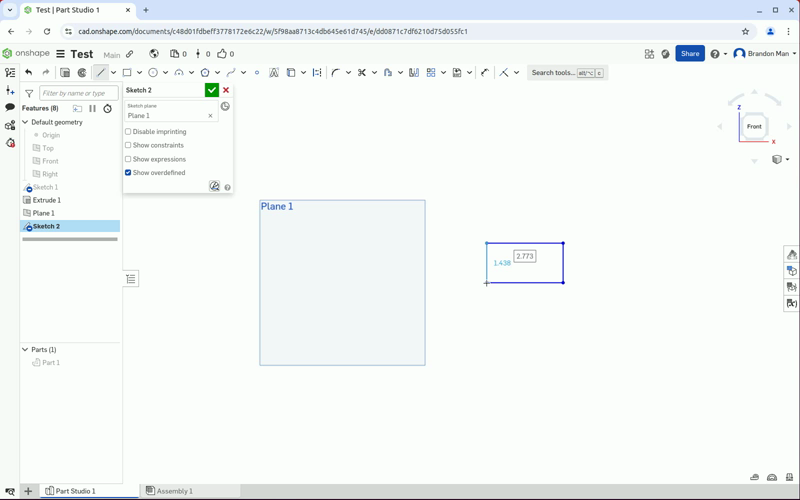
scroll(6)
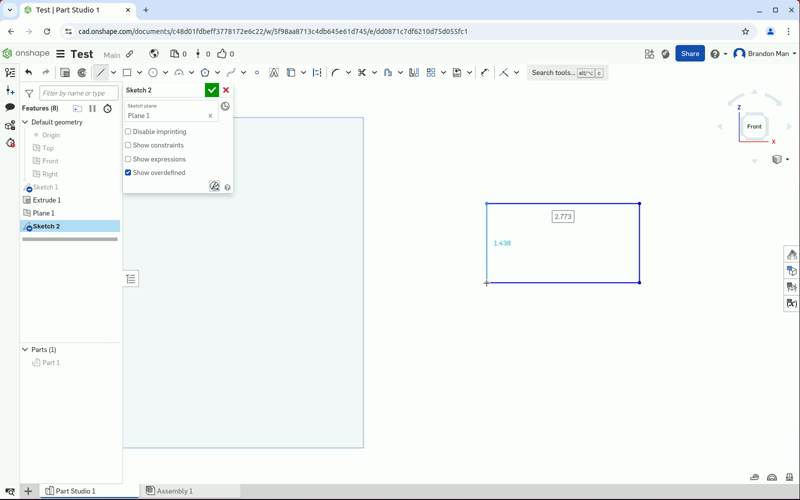
key_up(shift)
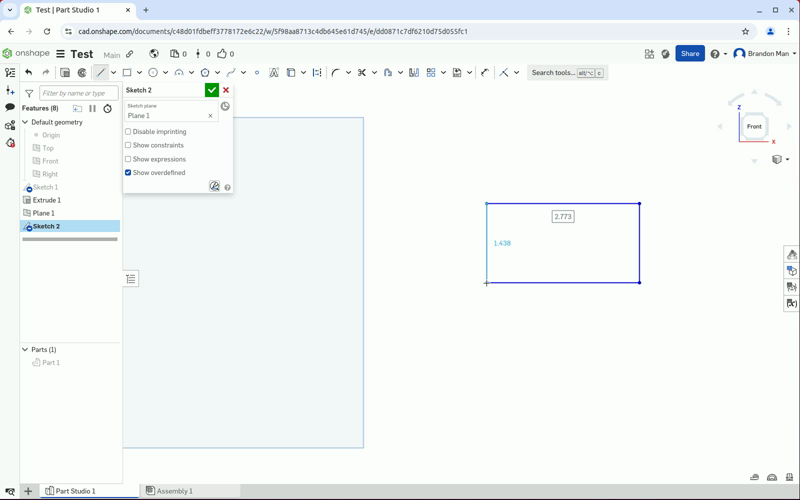
click(486, 282)
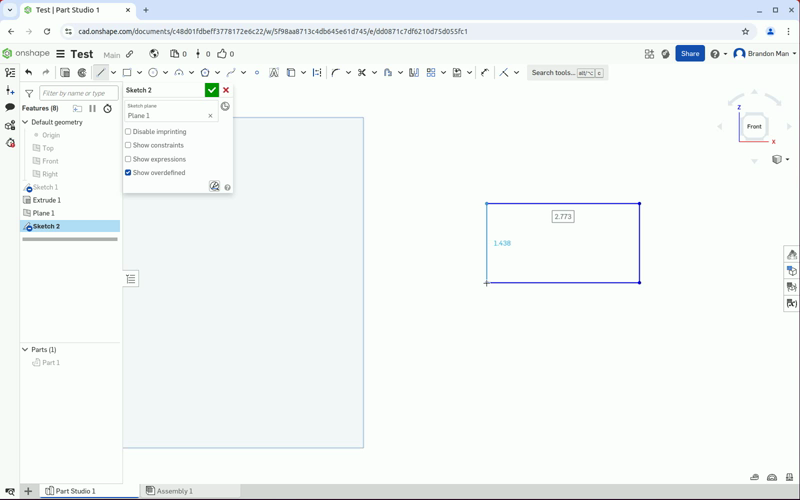
scroll(-6)
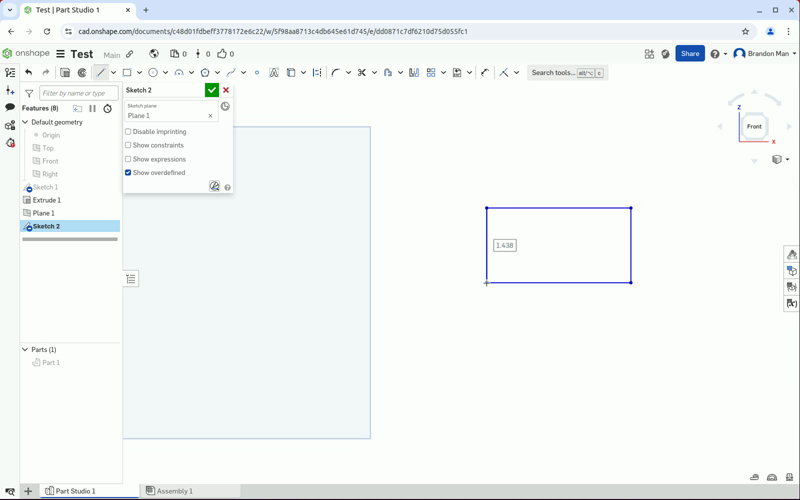
scroll(-6)
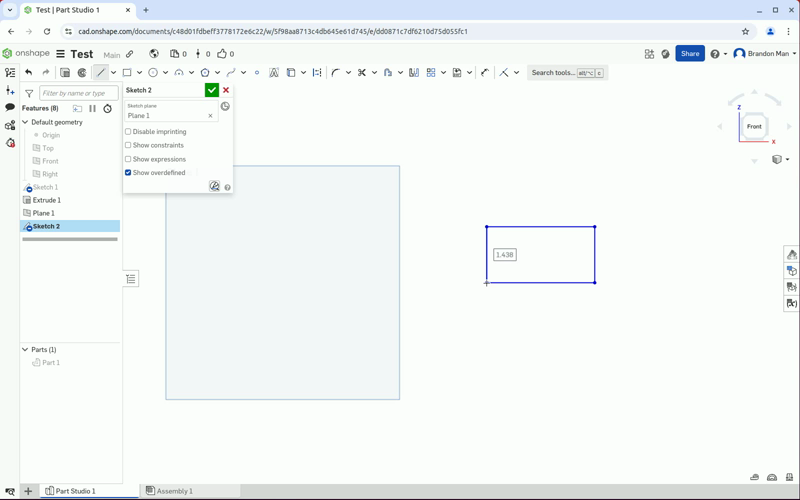
scroll(-6)
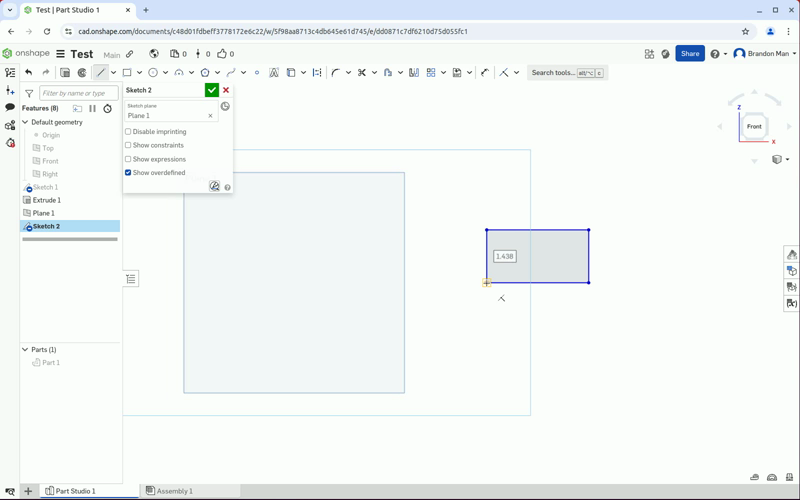
scroll(-6)
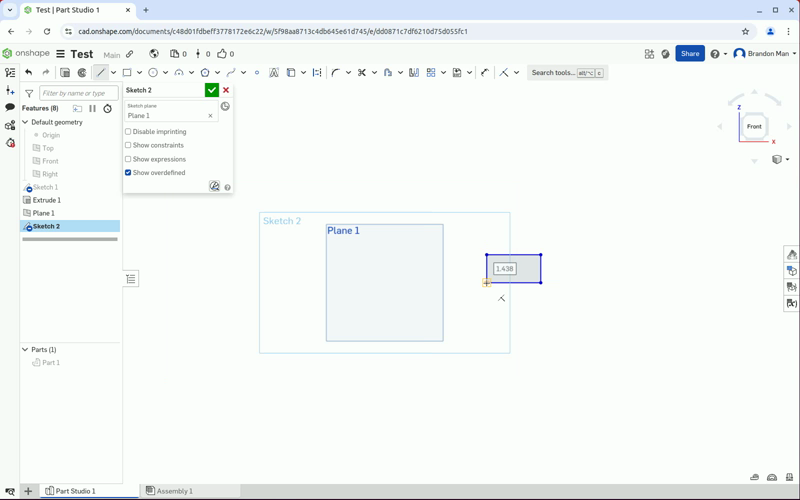
scroll(-6)
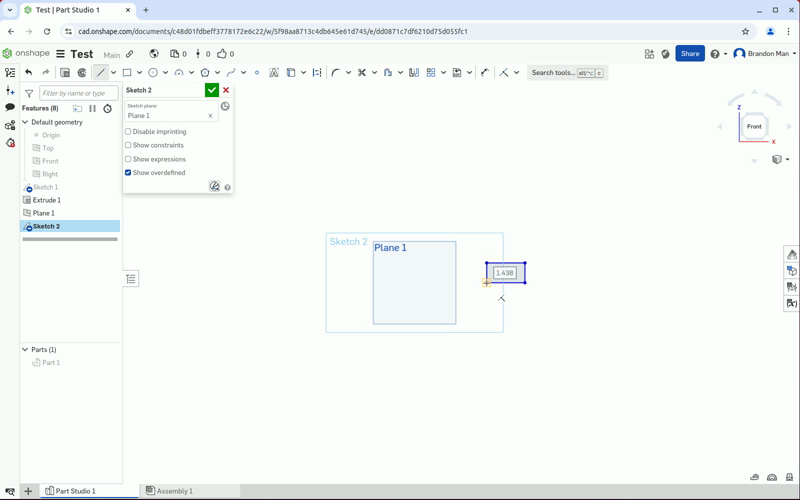
scroll(-6)
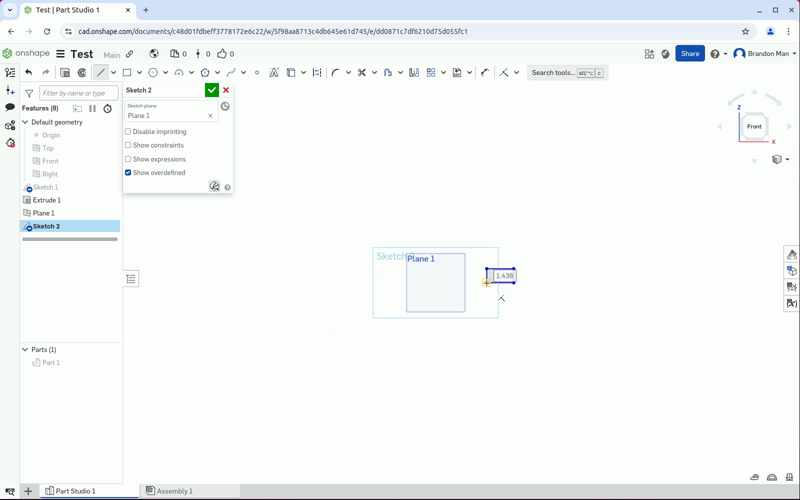
scroll(-6)
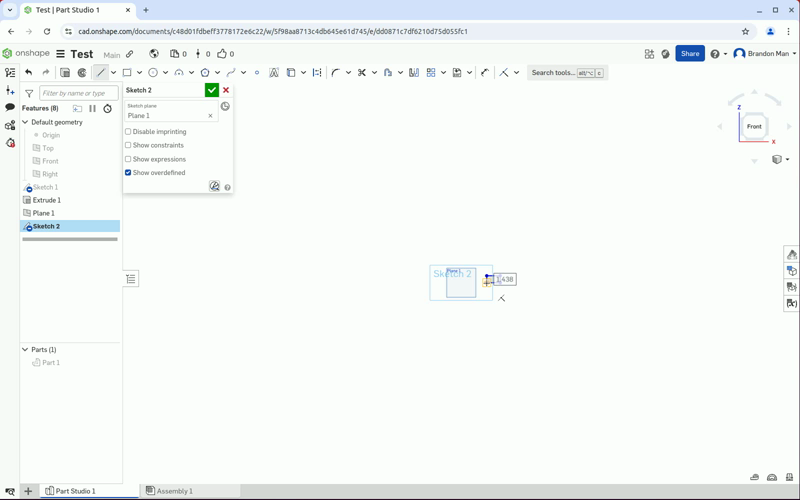
key(esc)
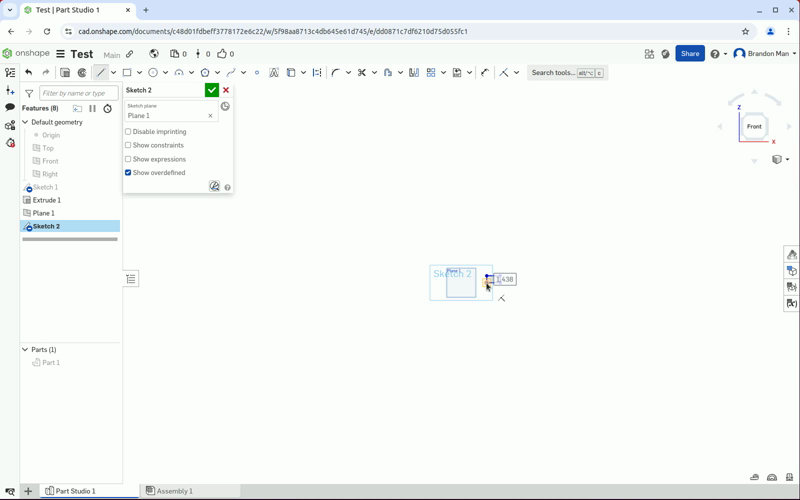
mouse_move(497, 280)
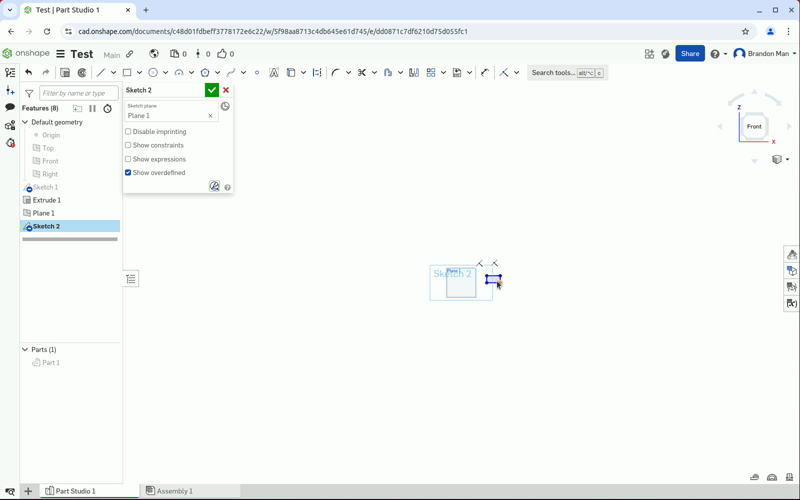
scroll(6)
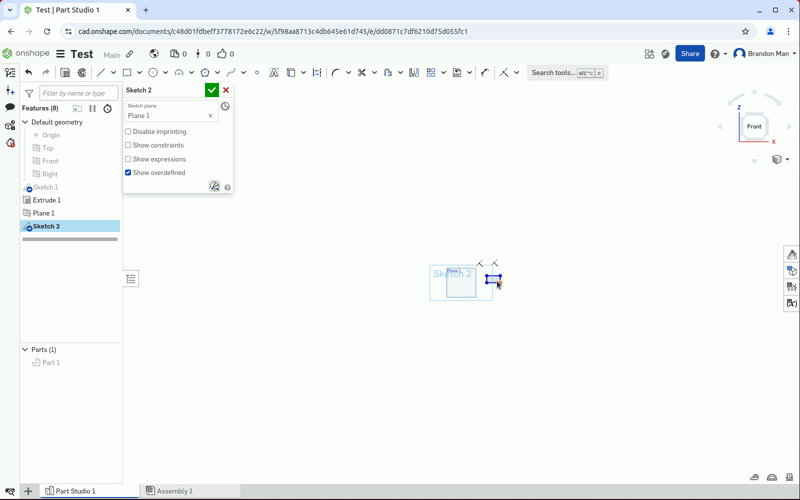
scroll(6)
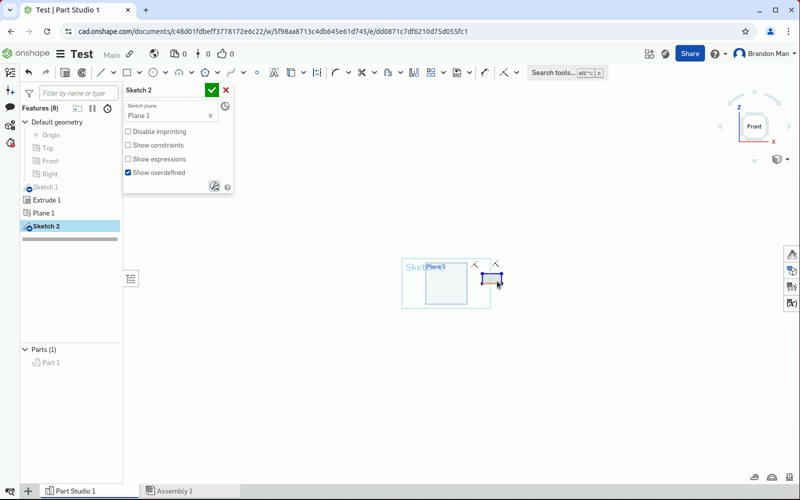
scroll(6)
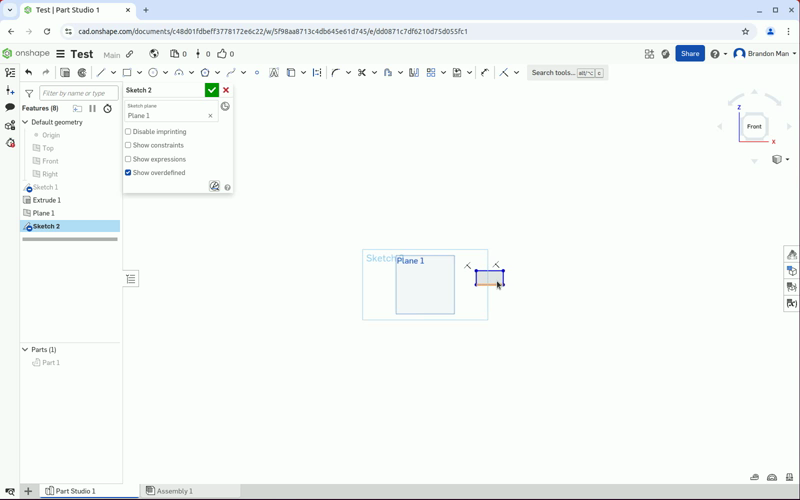
scroll(6)
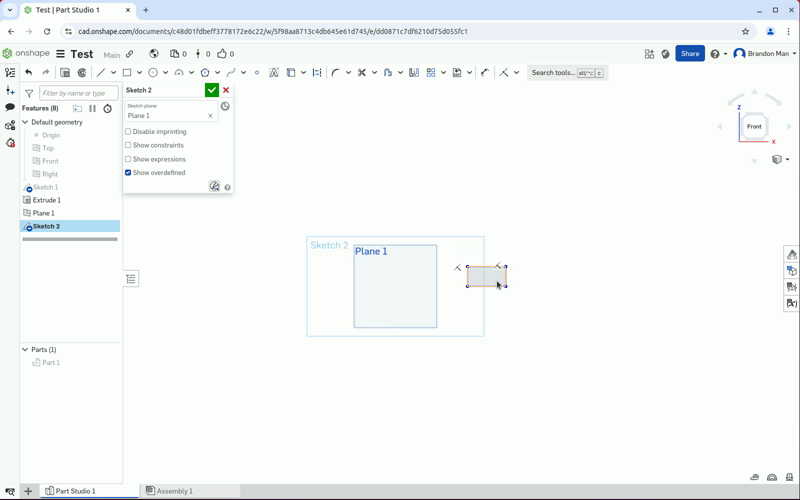
scroll(6)
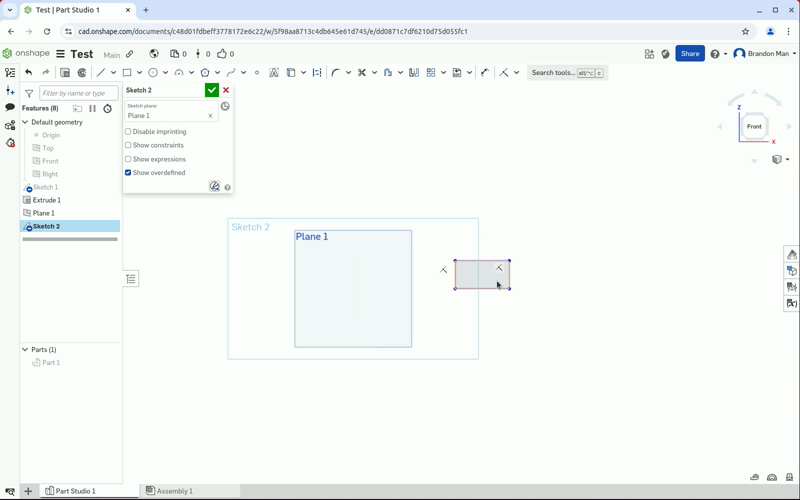
scroll(6)
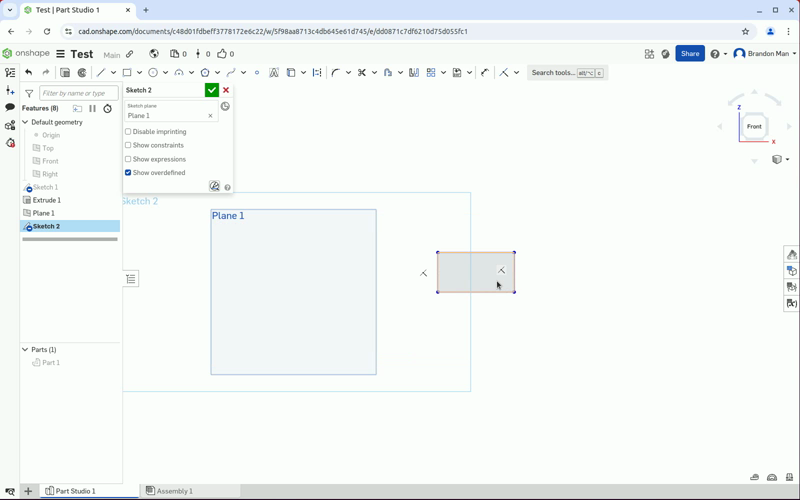
scroll(6)
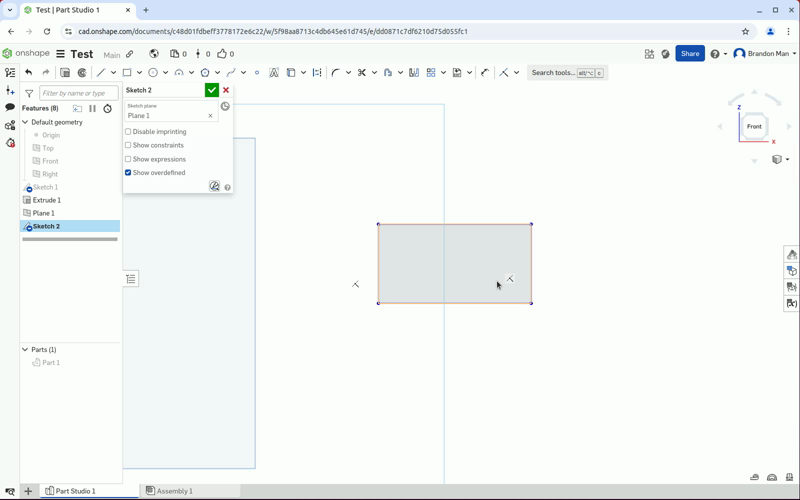
click(497, 280)
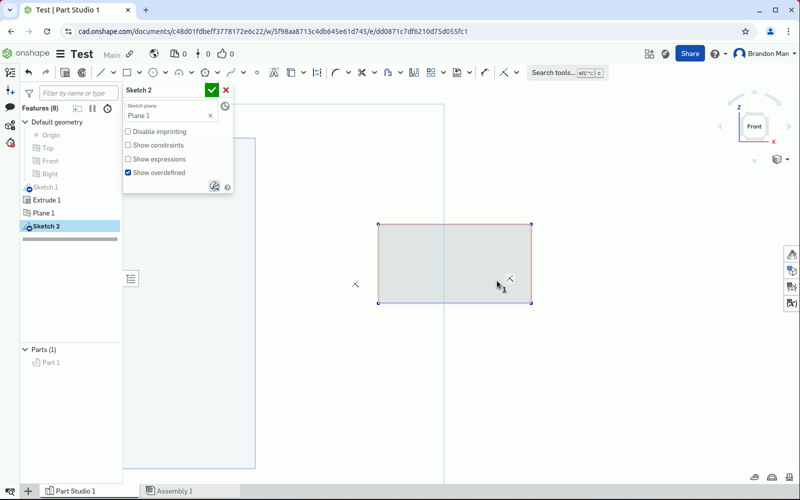
scroll(-6)
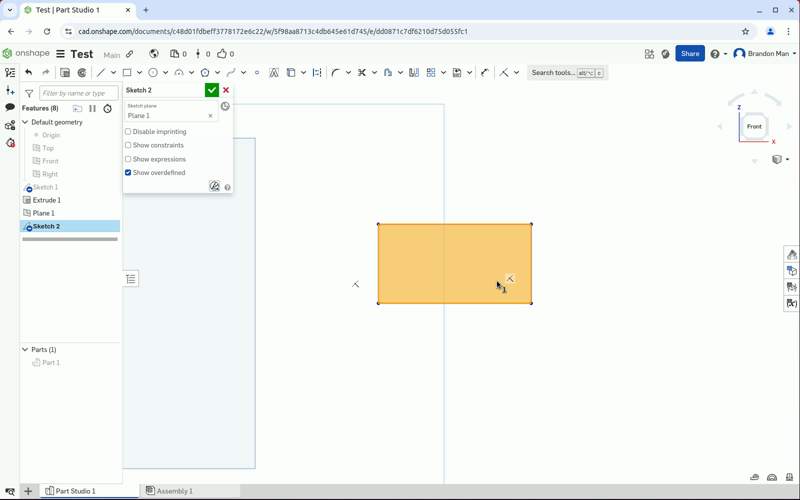
scroll(-6)
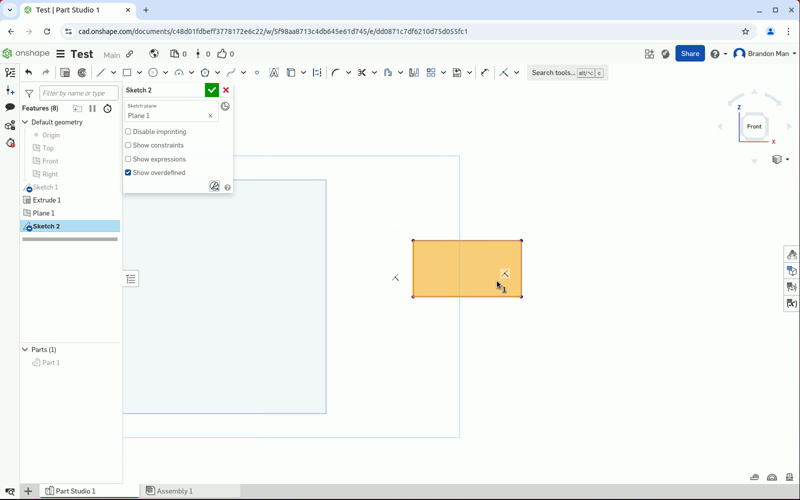
scroll(-6)
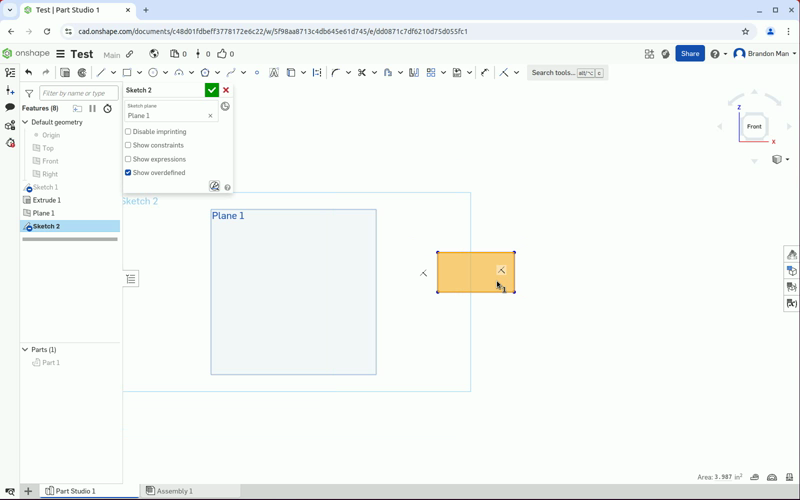
scroll(-6)
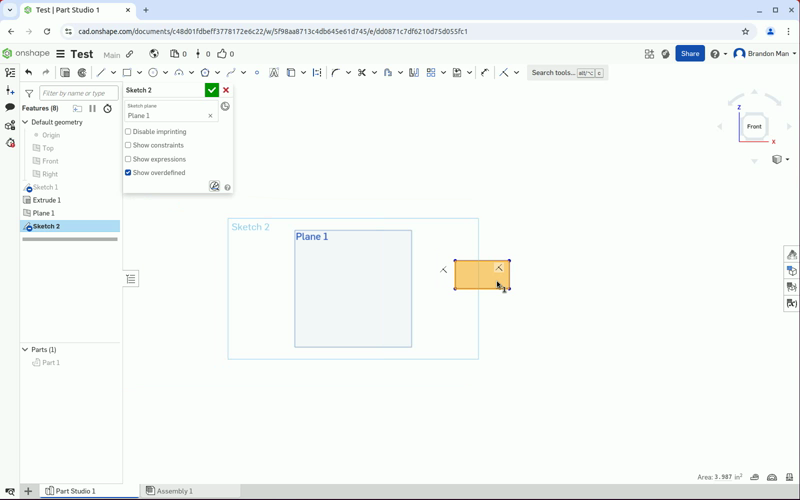
scroll(-6)
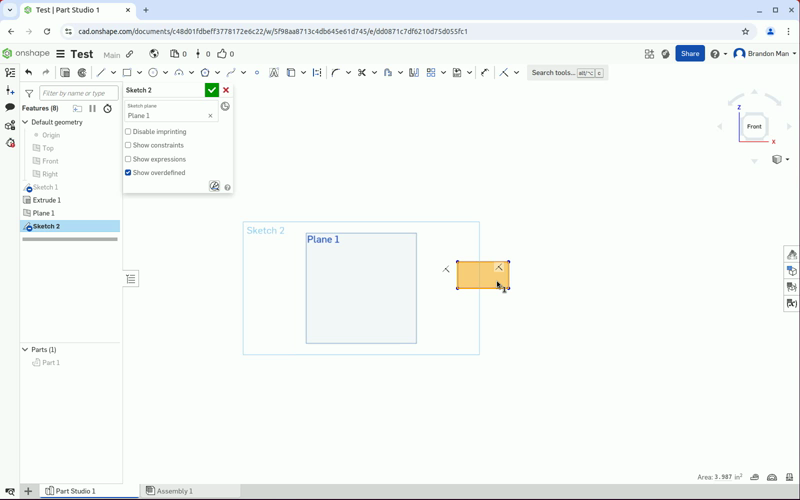
scroll(-6)
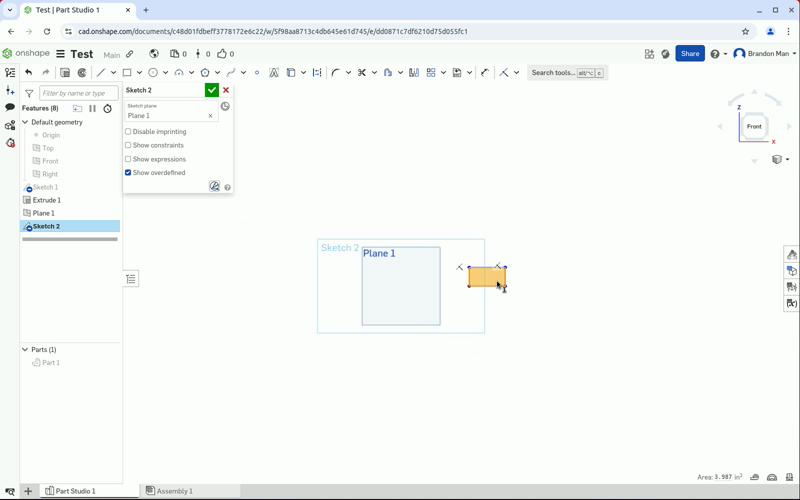
scroll(-6)
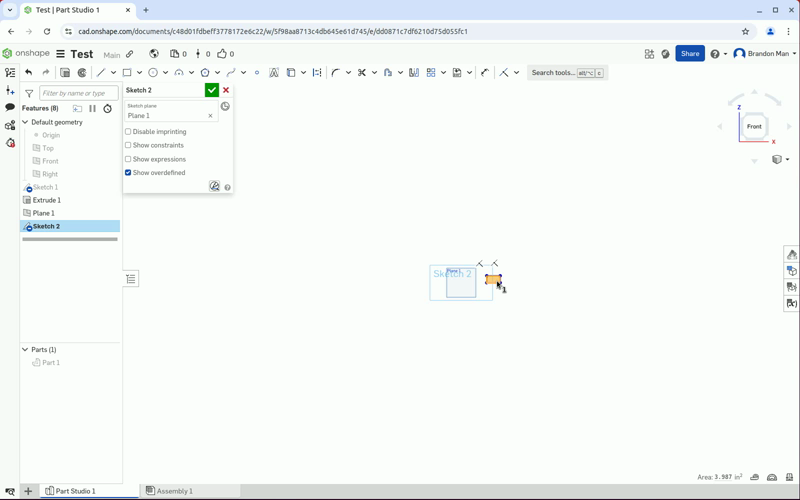
mouse_move(73, 352)
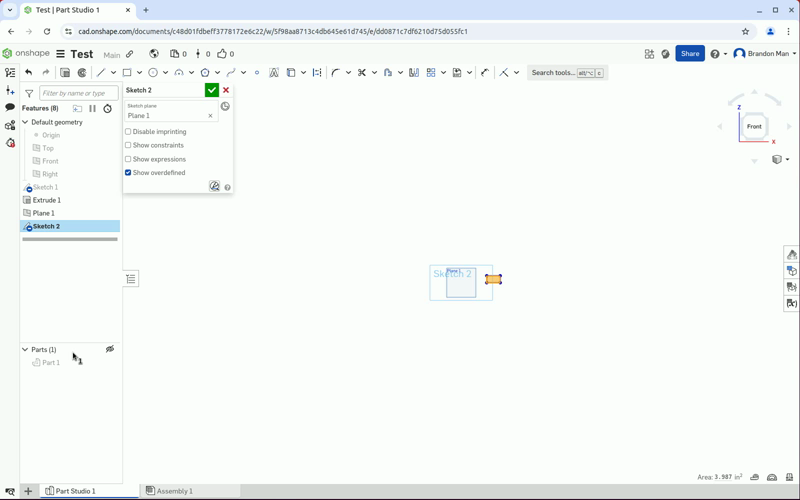
key(shift+y)
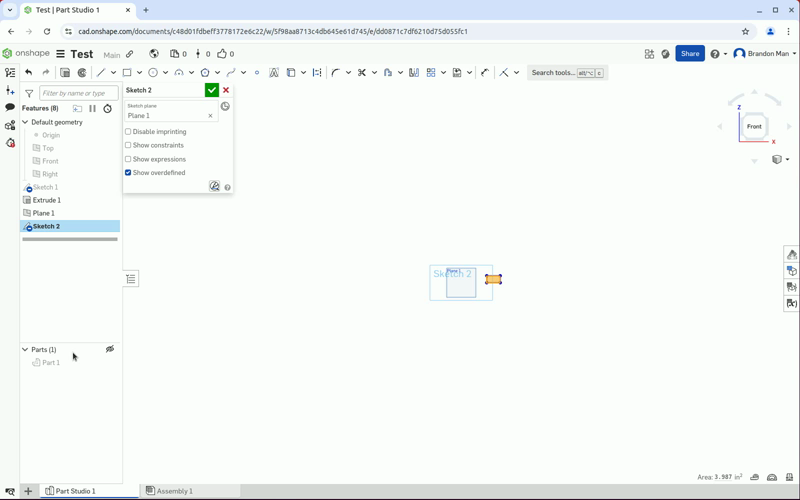
key(shift+e)
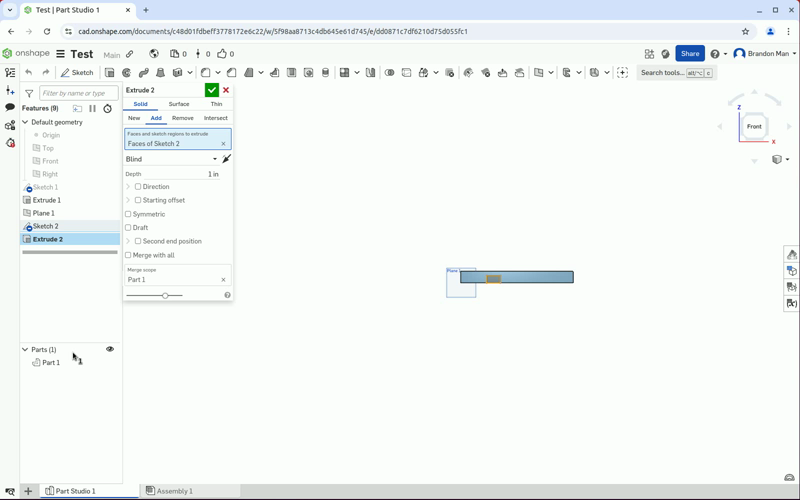
mouse_move(143, 106)
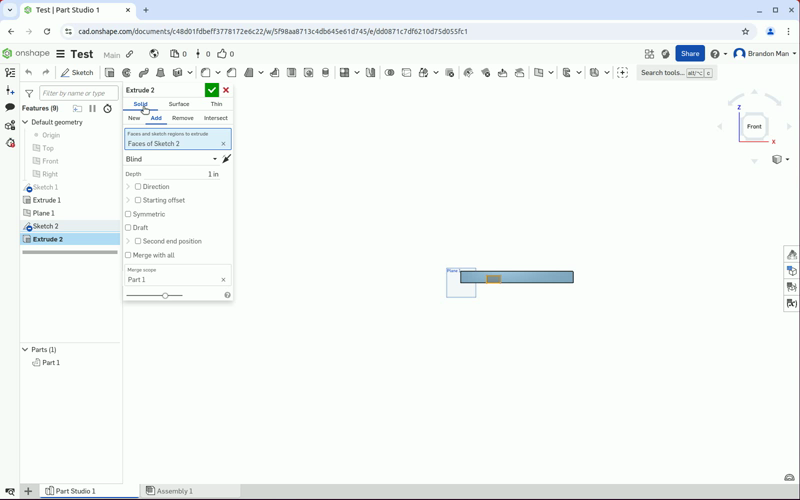
click(143, 106)
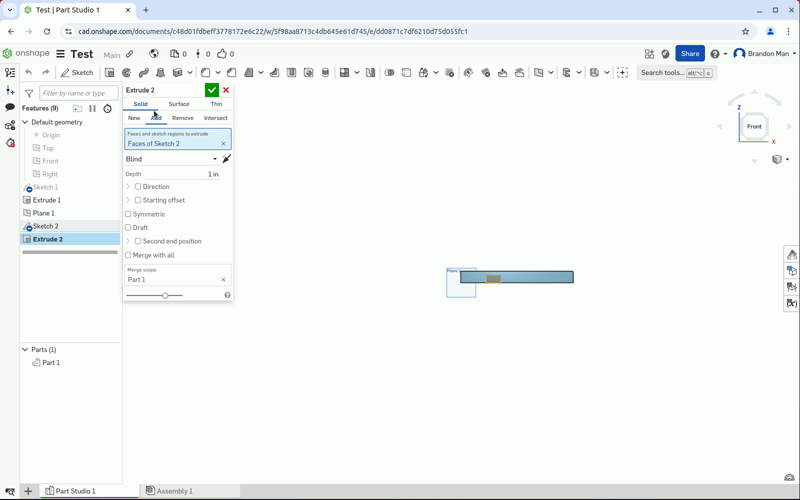
mouse_move(186, 120)
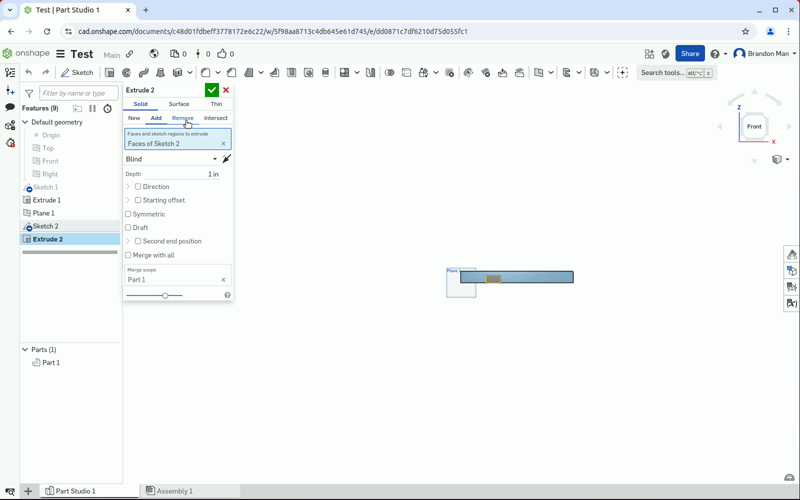
click(186, 120)
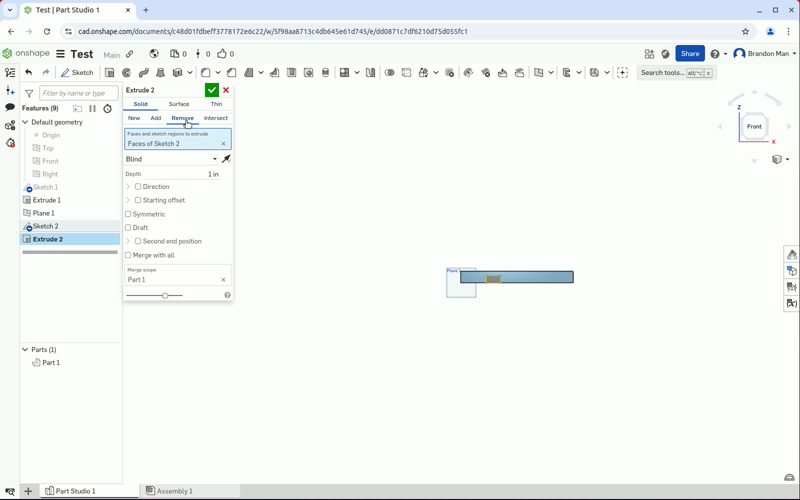
key(tab, 4)
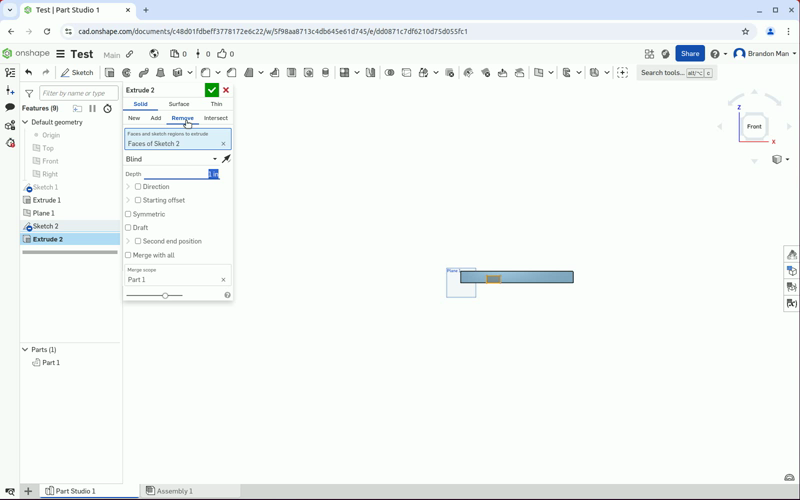
text(5.296)
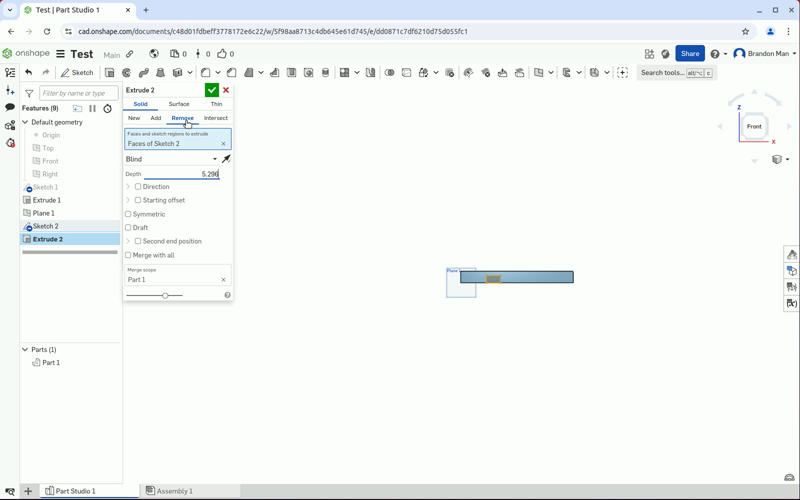
key(tab, 6)
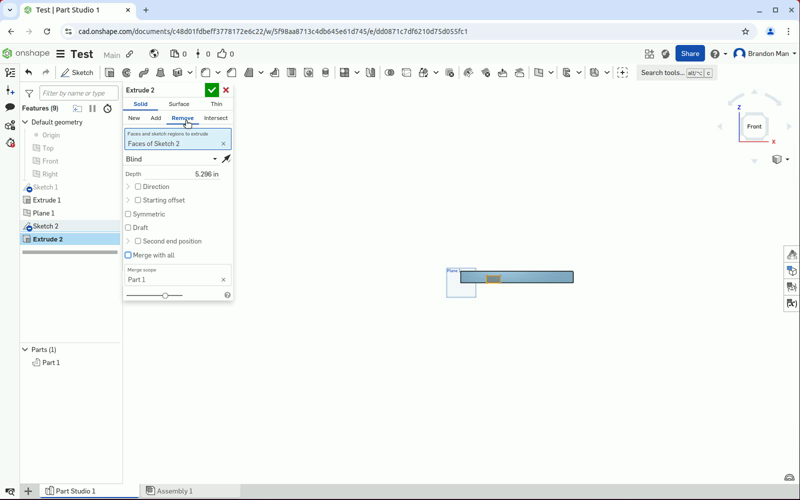
key(space)
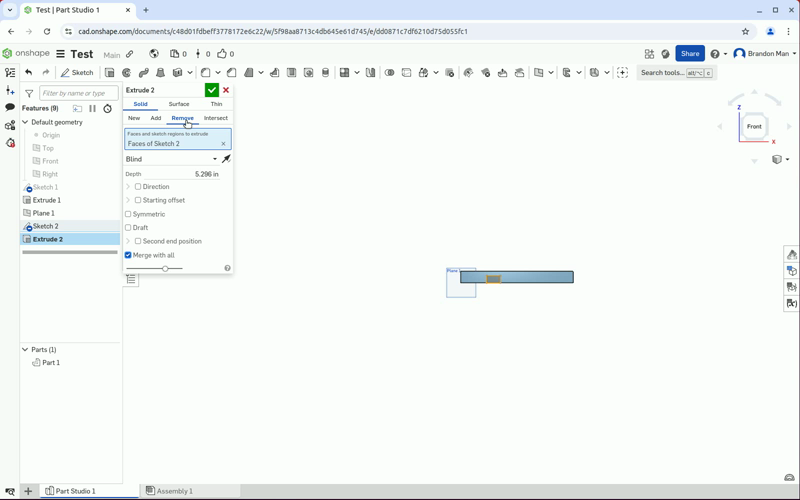
key(enter)
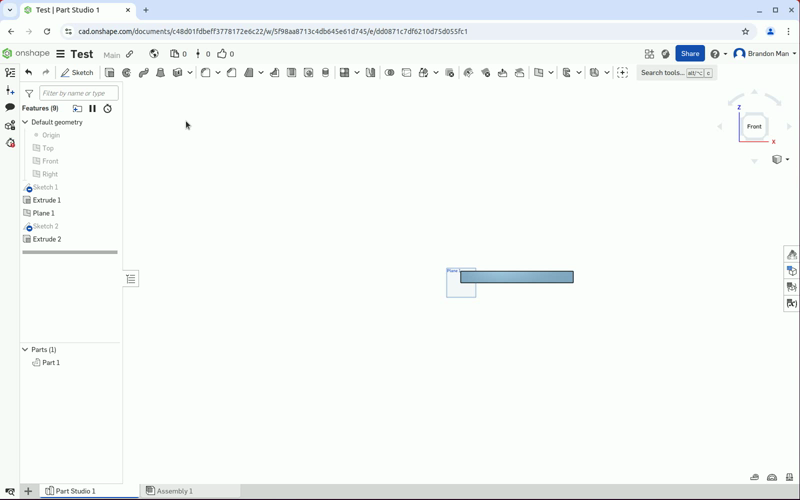
key(shift+h)
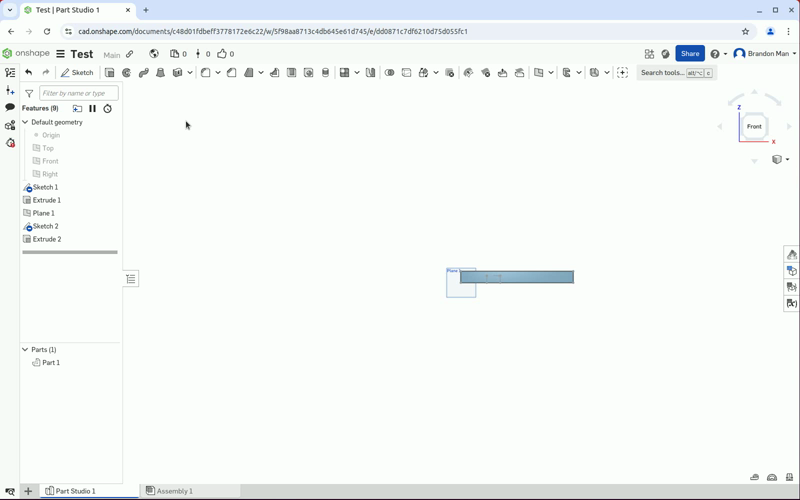
key(shift+h)
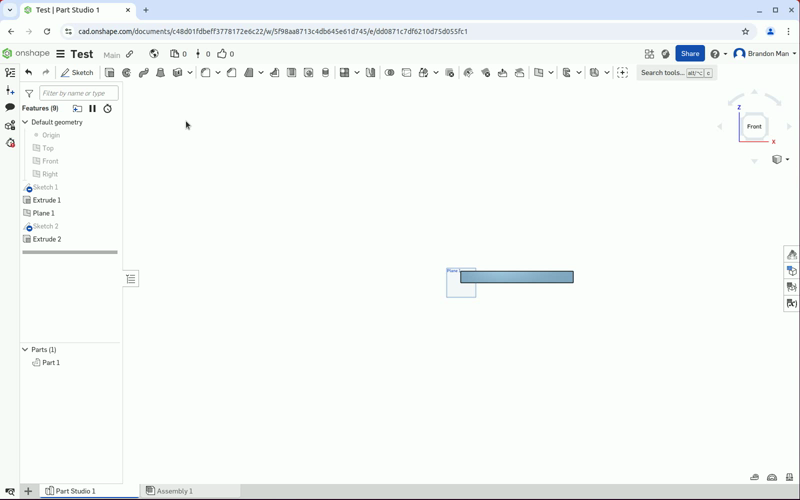
mouse_move(73, 189)
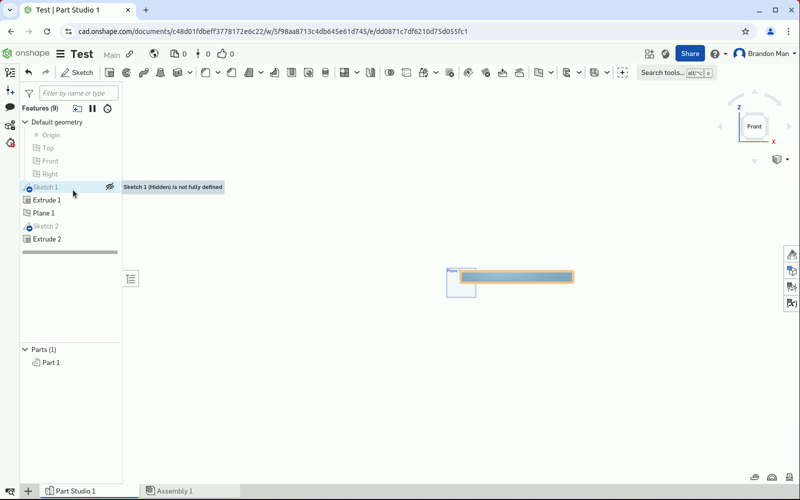
click(73, 189)
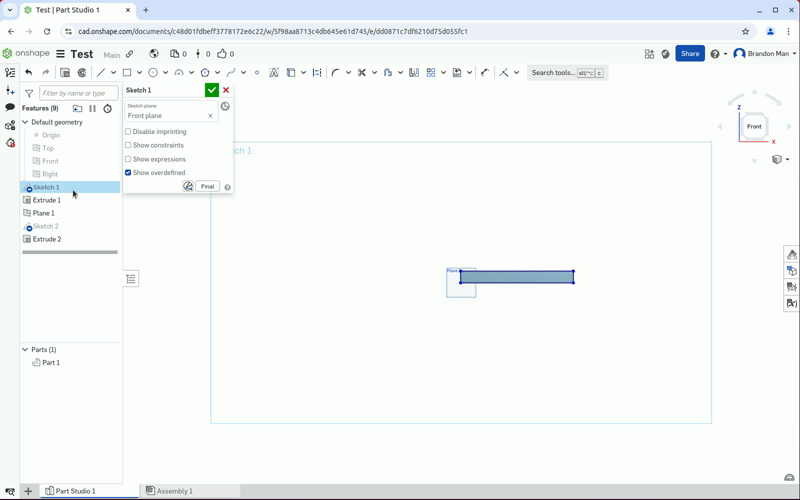
mouse_move(229, 92)
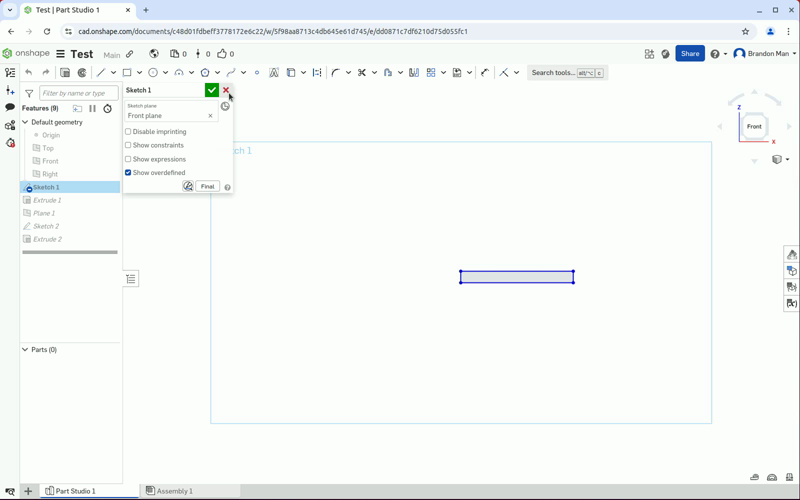
click(229, 92)
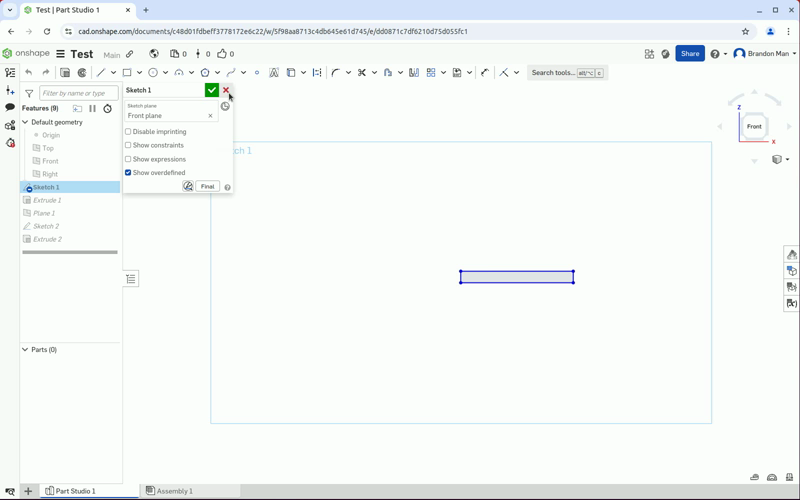
key(shift+s)
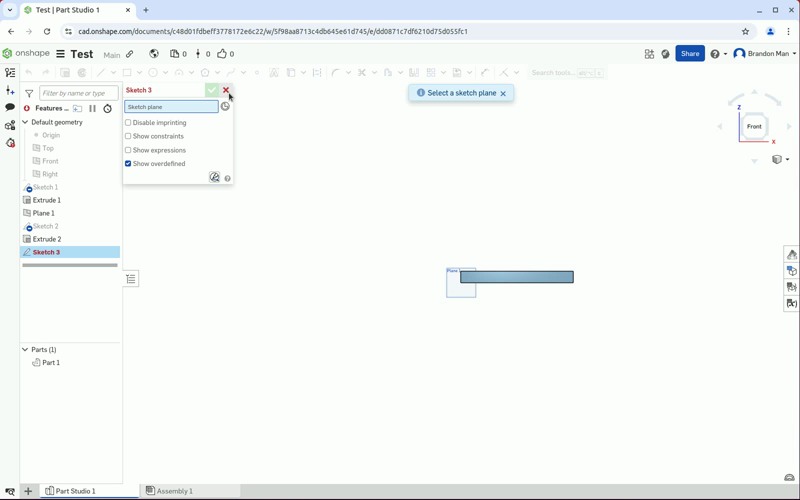
mouse_move(73, 215)
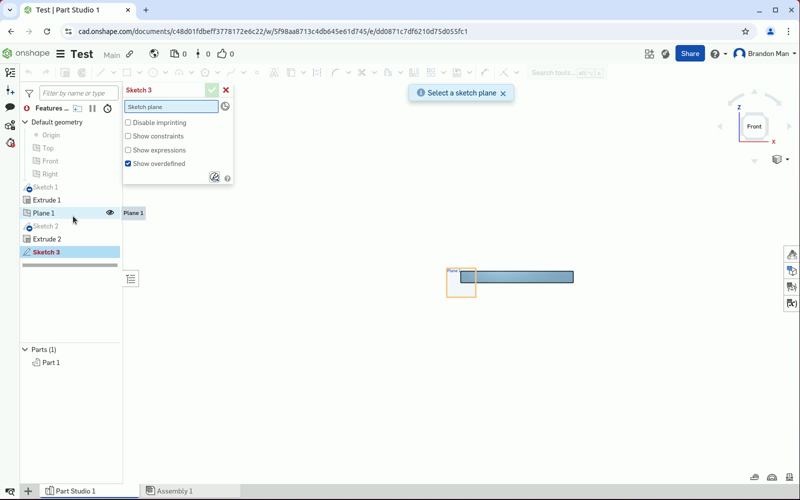
click(73, 215)
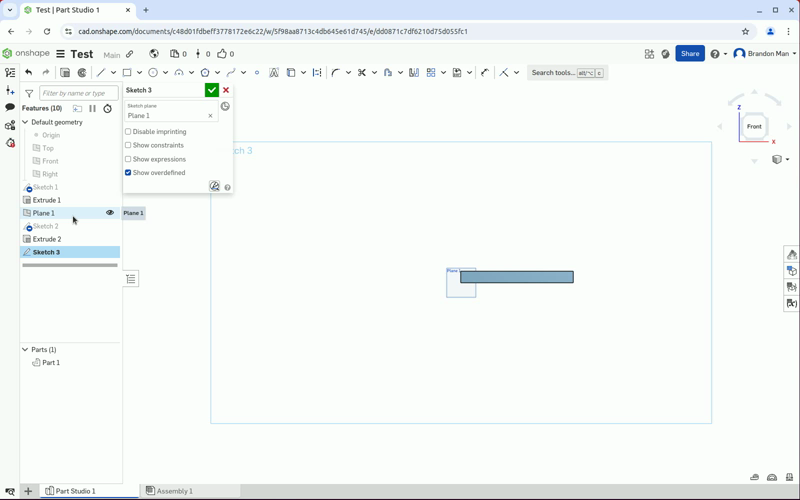
mouse_move(73, 352)
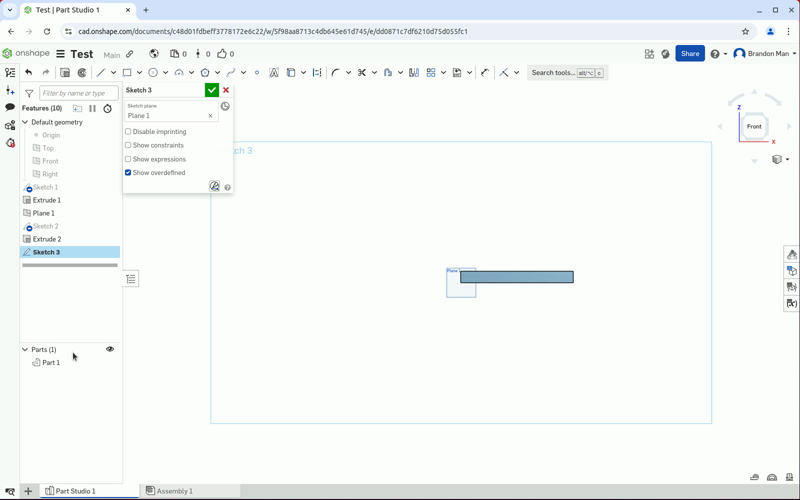
key(y)
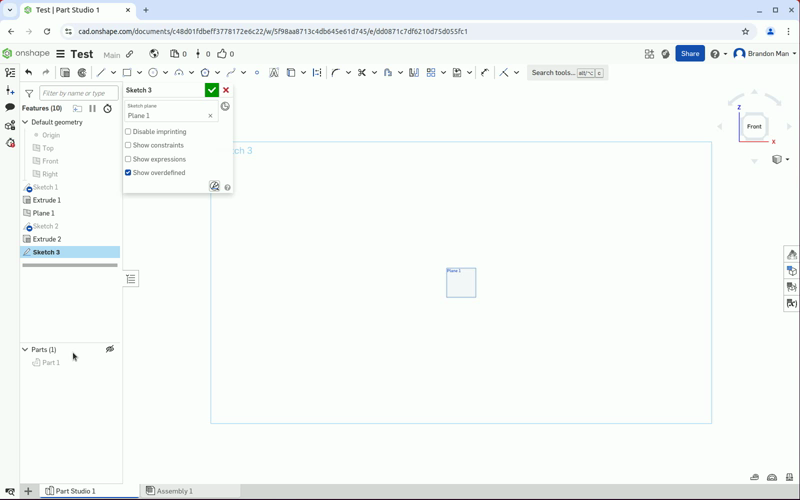
key(l)
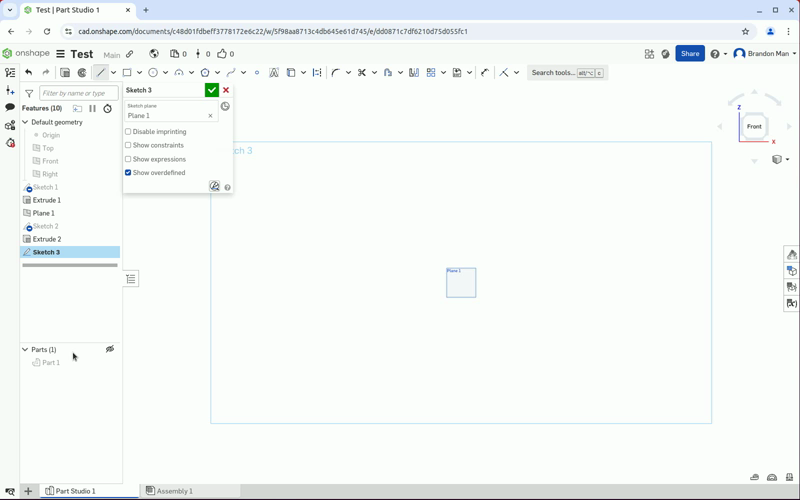
key_down(shift)
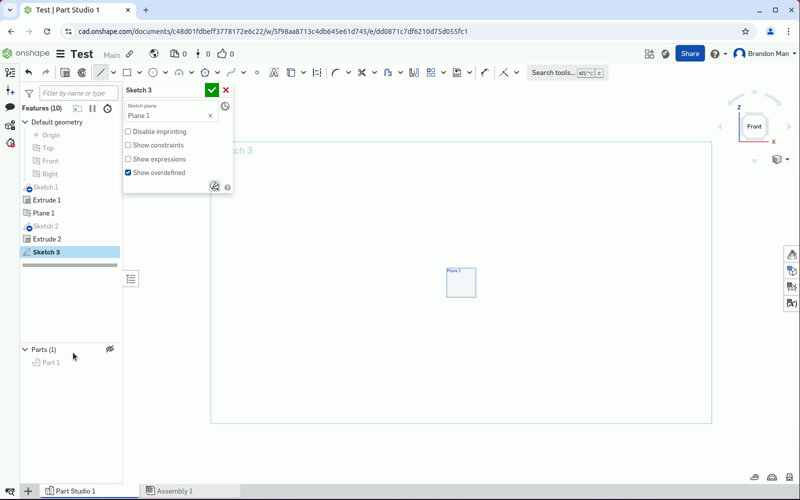
mouse_move(538, 282)
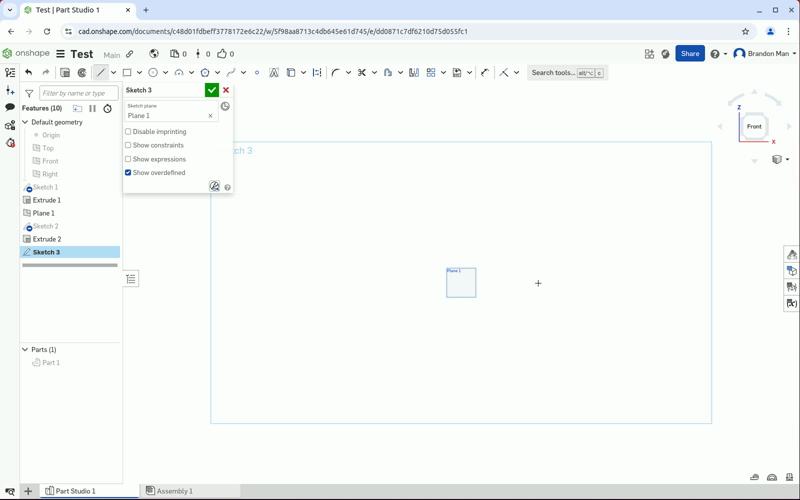
click(538, 282)
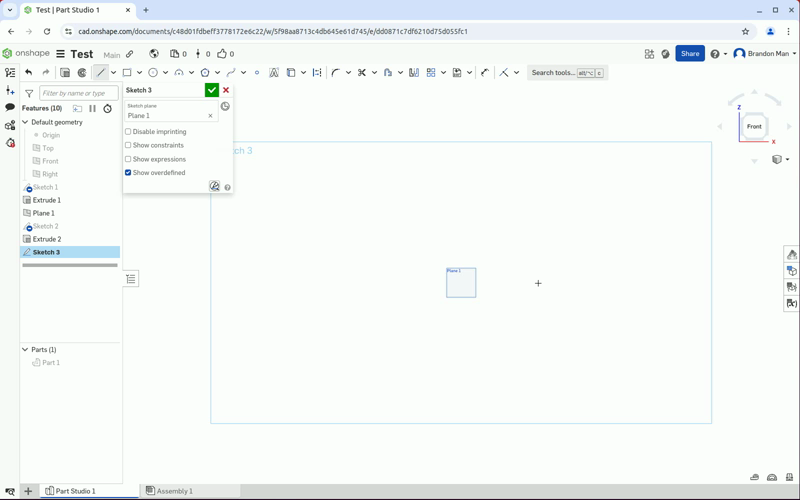
key_up(shift)
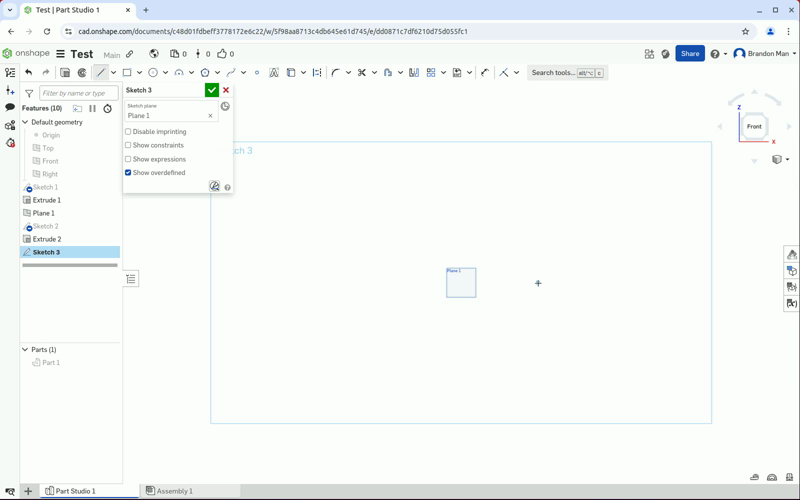
key_down(shift)
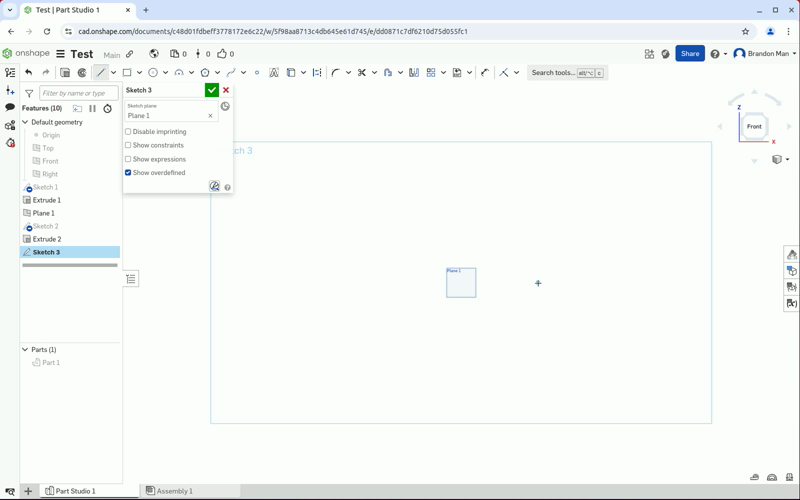
mouse_move(568, 282)
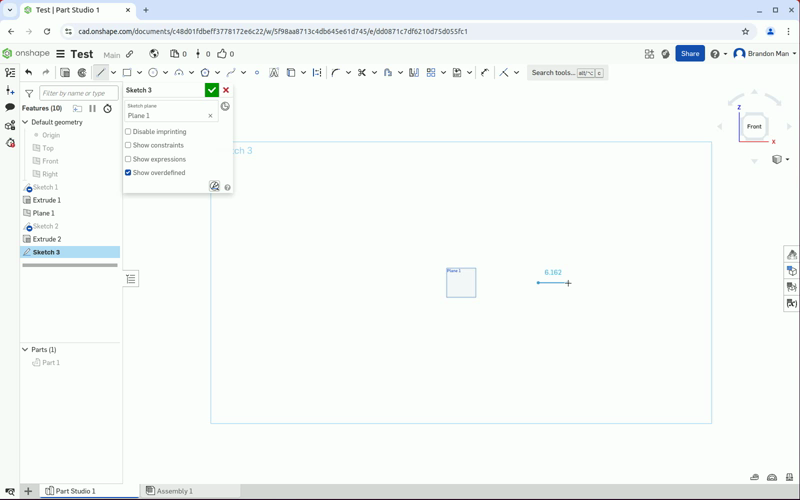
mouse_move(549, 282)
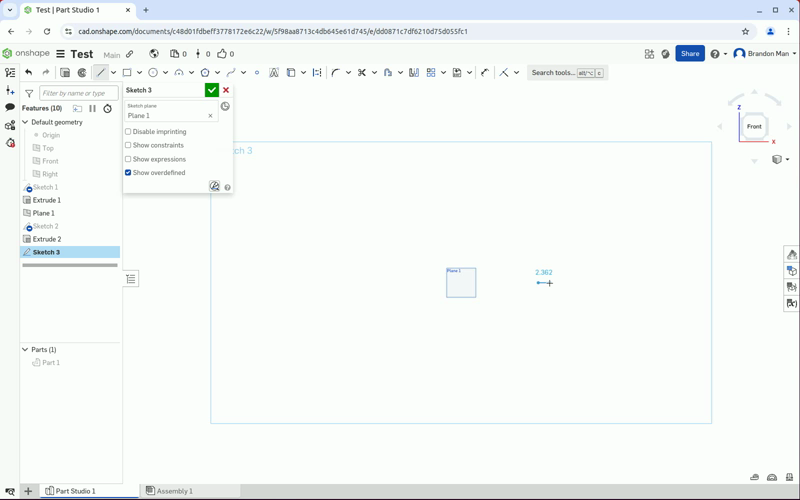
click(549, 282)
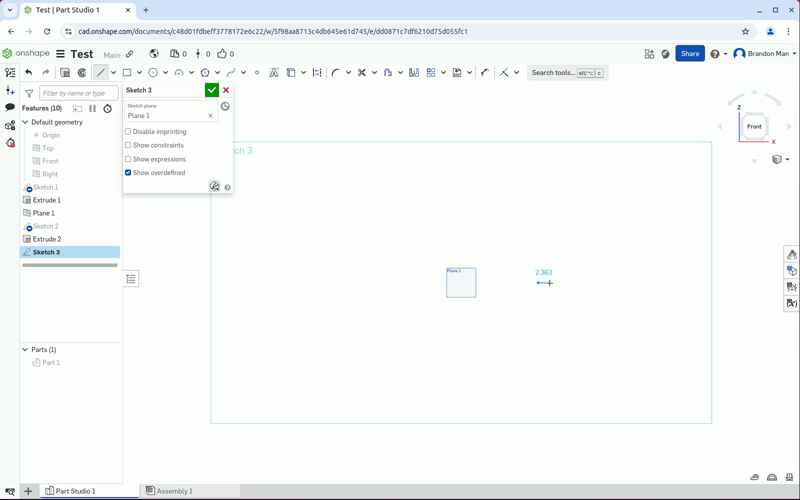
key_up(shift)
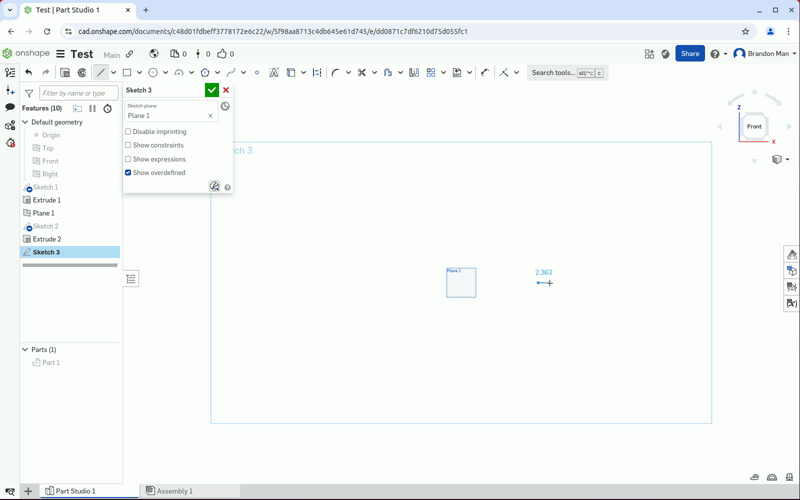
key_down(shift)
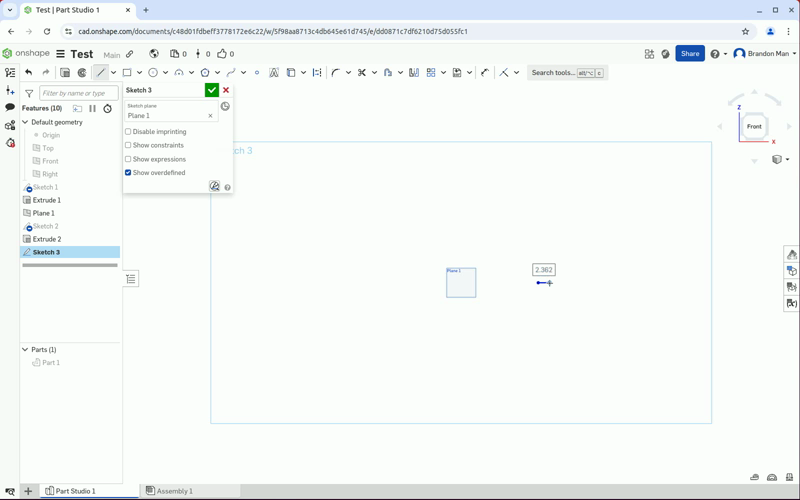
mouse_move(579, 282)
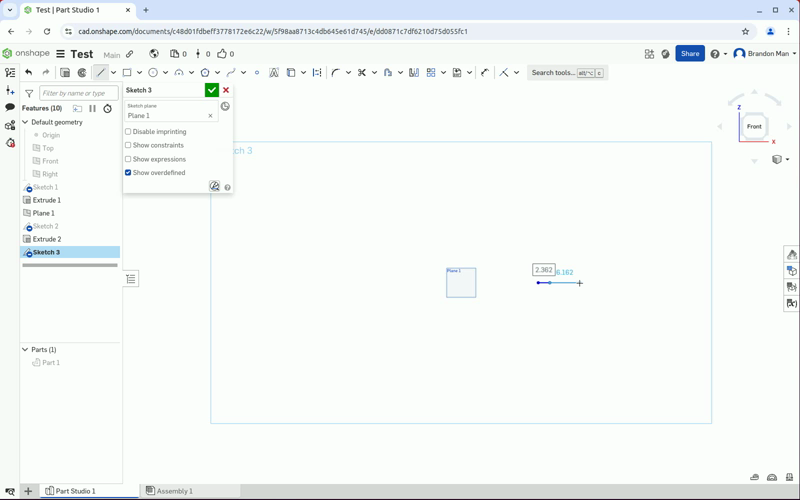
mouse_move(549, 272)
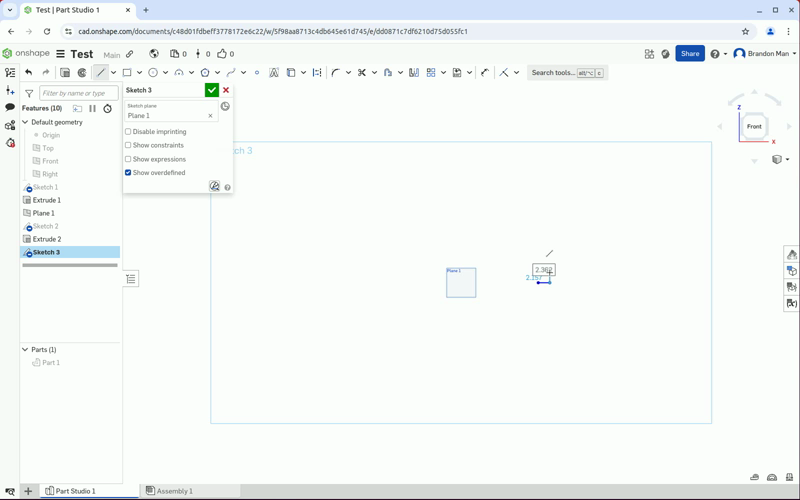
click(549, 272)
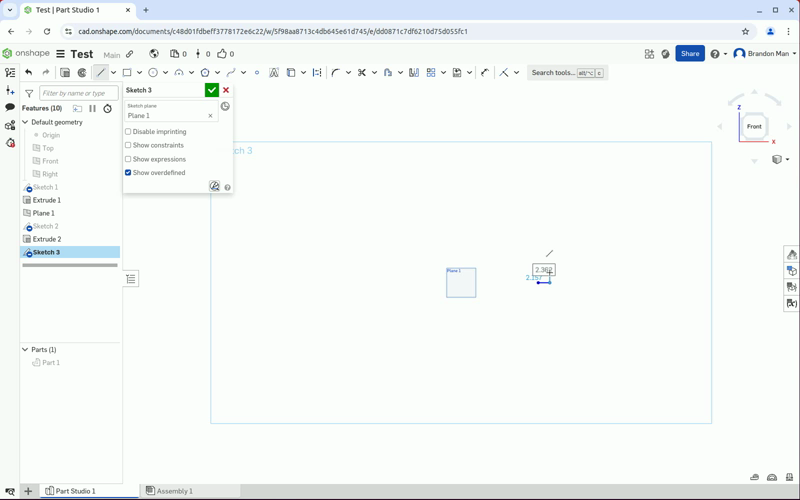
key_up(shift)
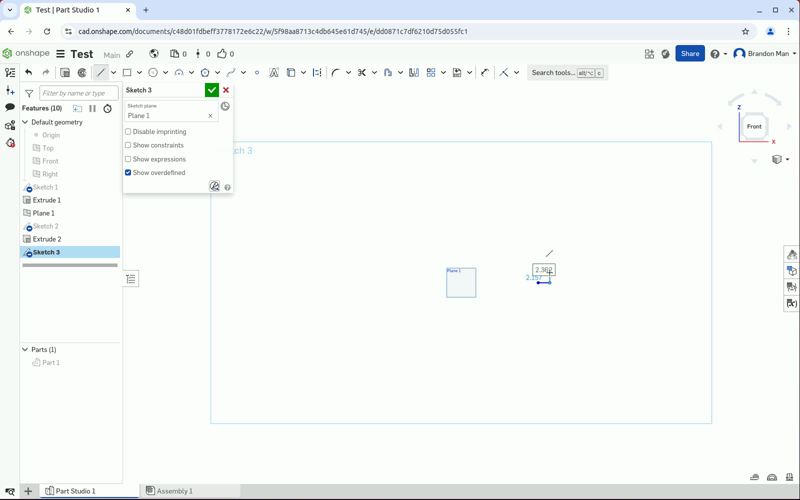
key_down(shift)
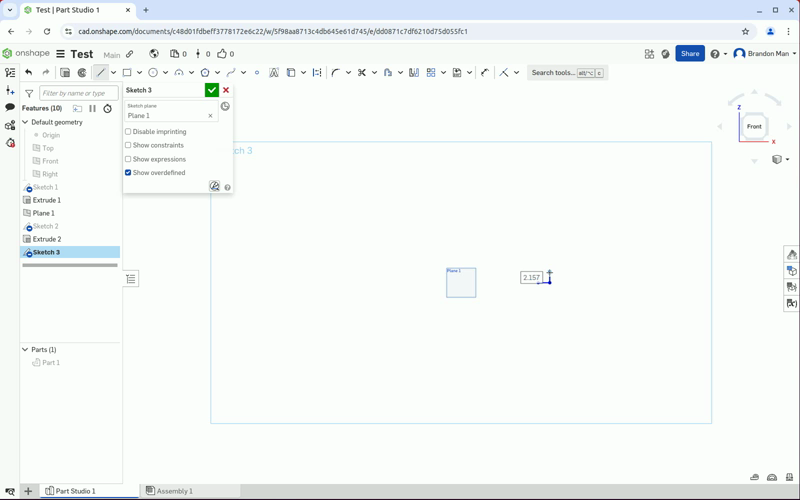
mouse_move(579, 272)
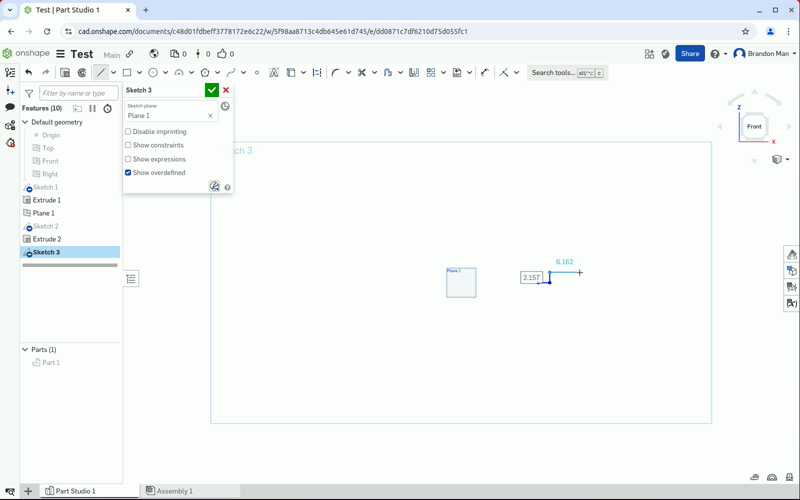
mouse_move(538, 272)
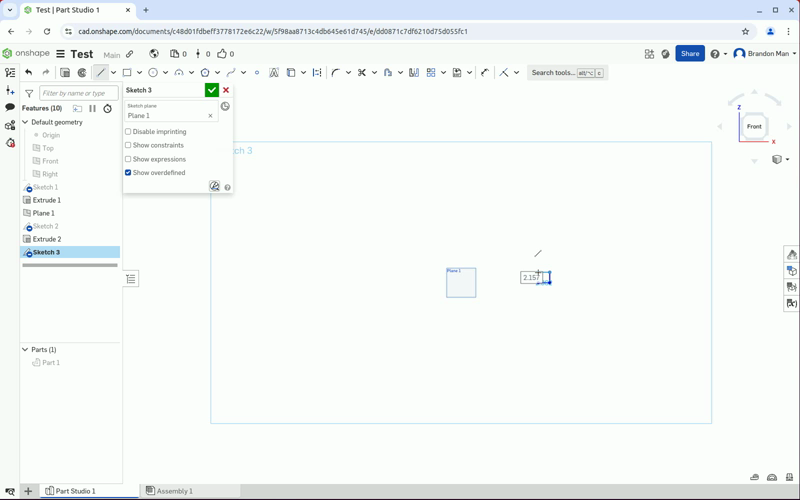
click(538, 272)
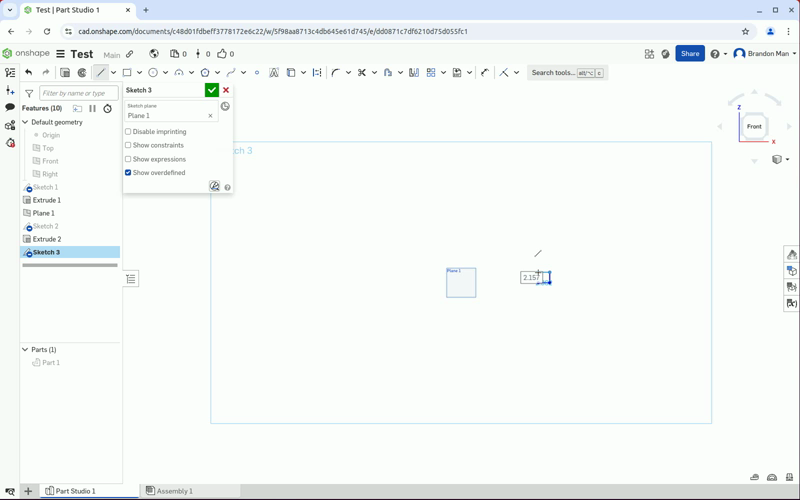
key_up(shift)
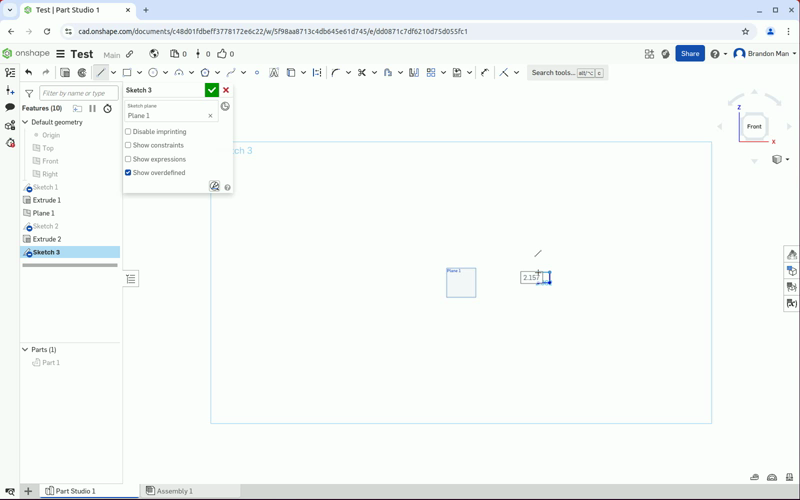
mouse_move(568, 272)
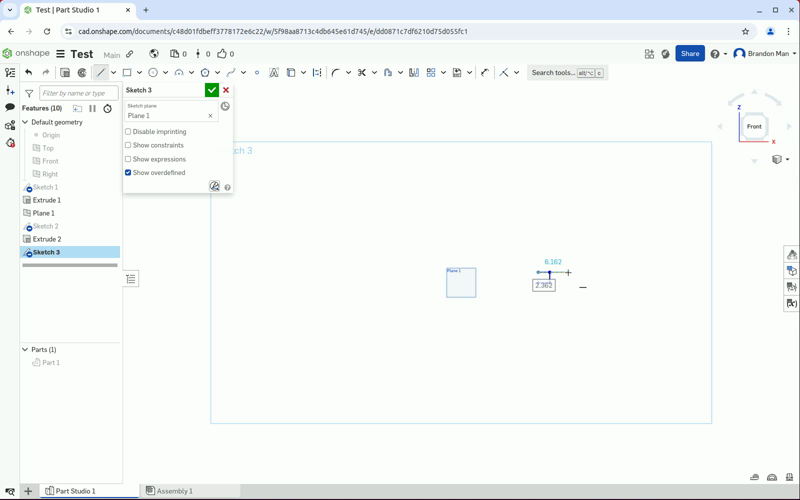
key_down(shift)
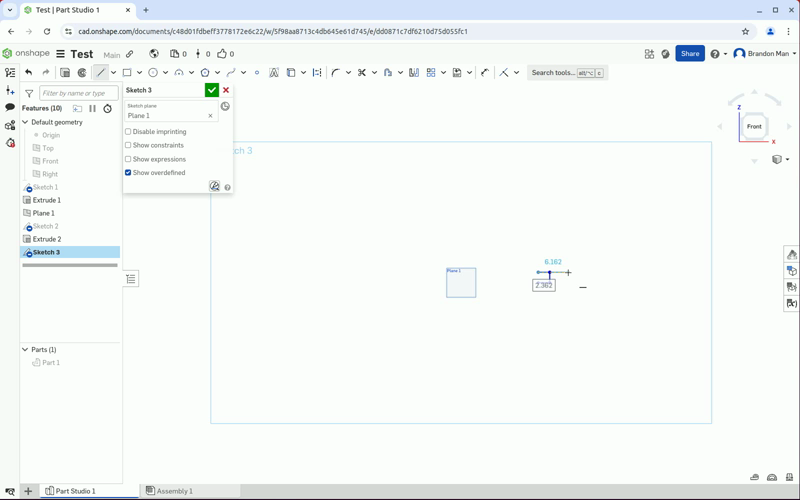
mouse_move(538, 282)
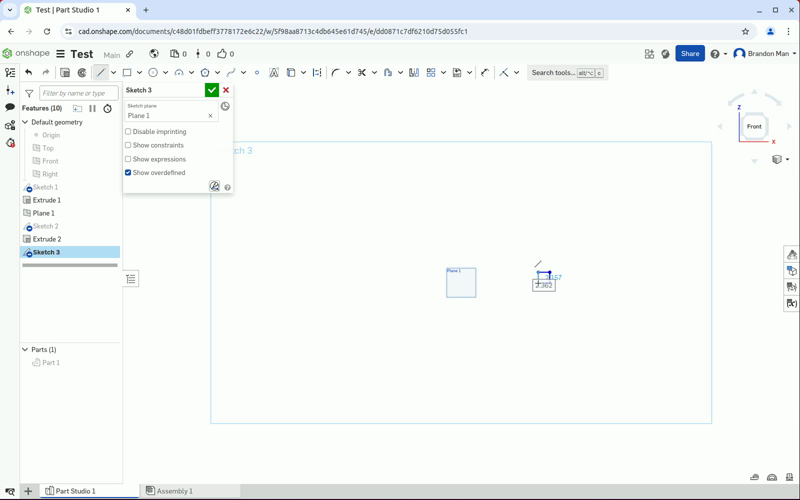
key_up(shift)
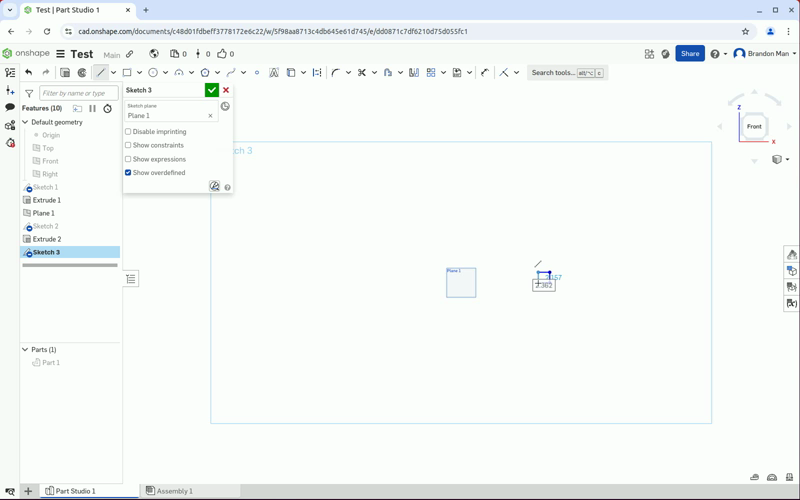
click(538, 282)
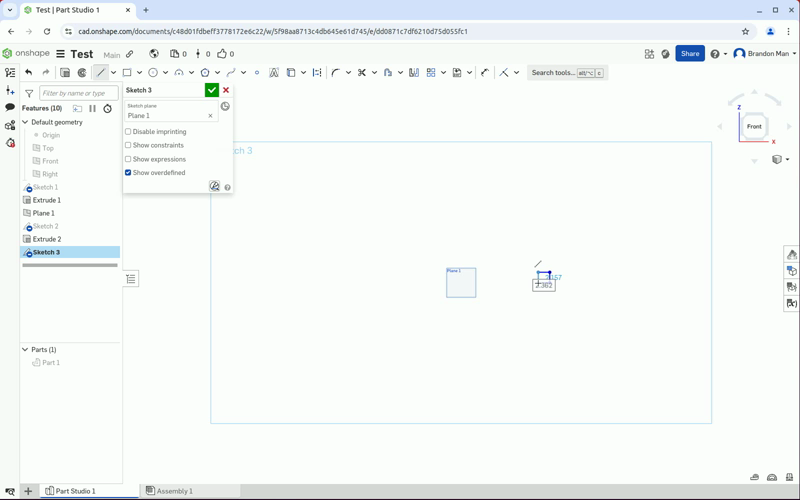
key(esc)
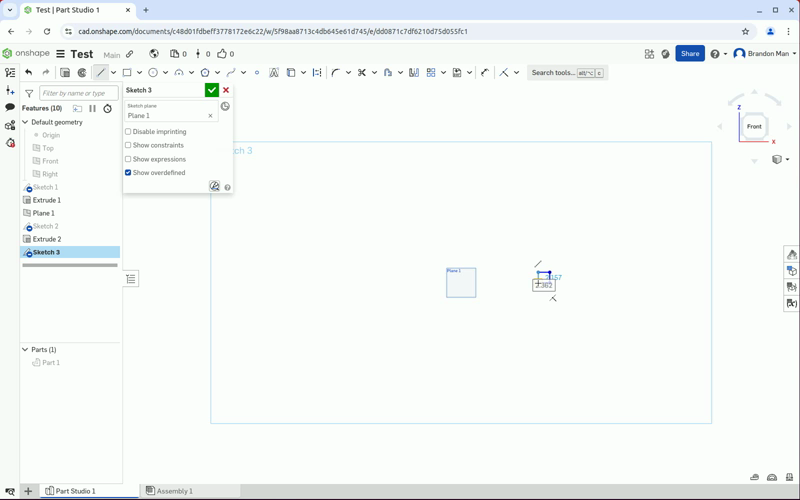
mouse_move(549, 280)
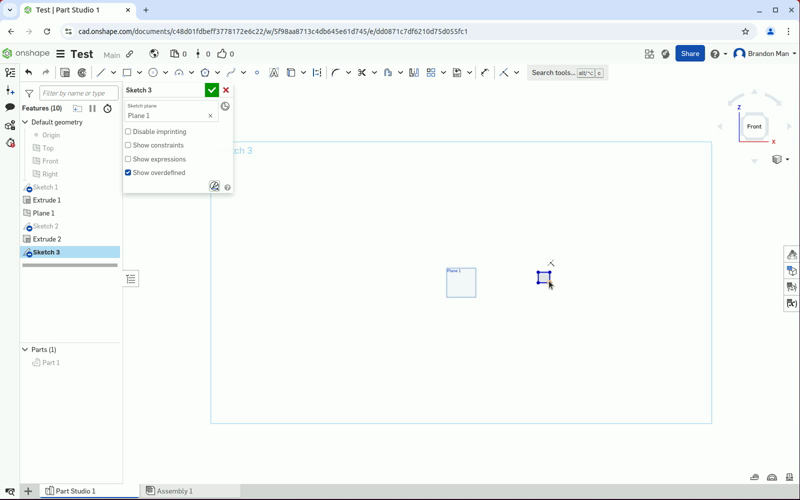
scroll(6)
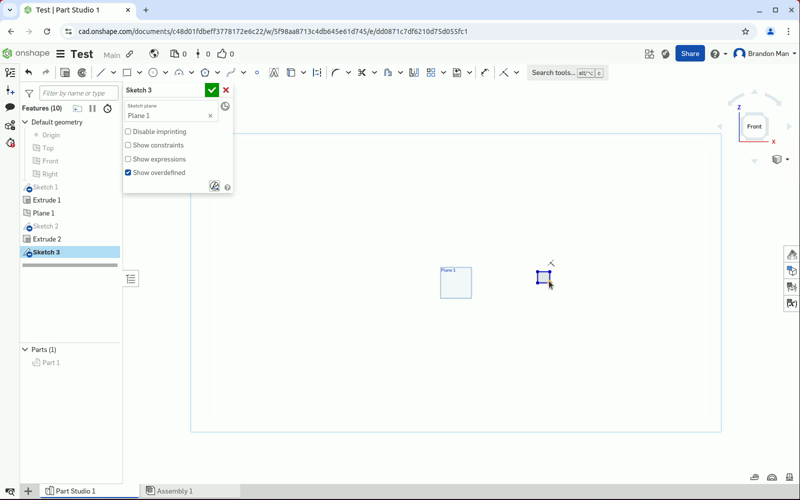
scroll(6)
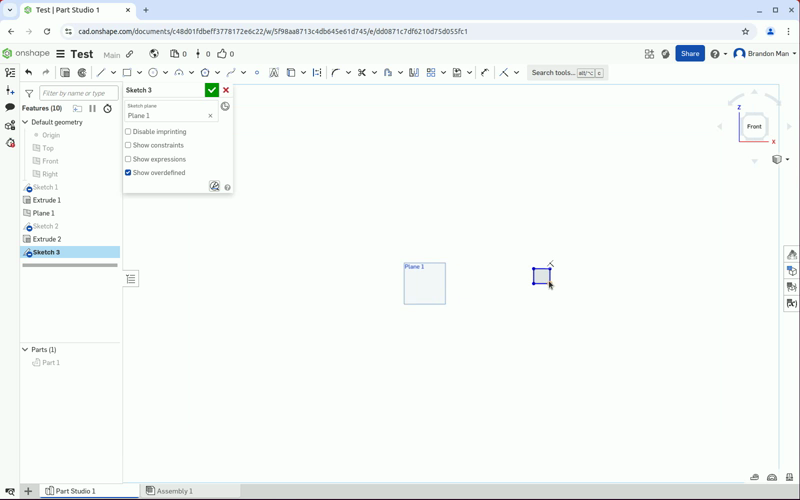
scroll(6)
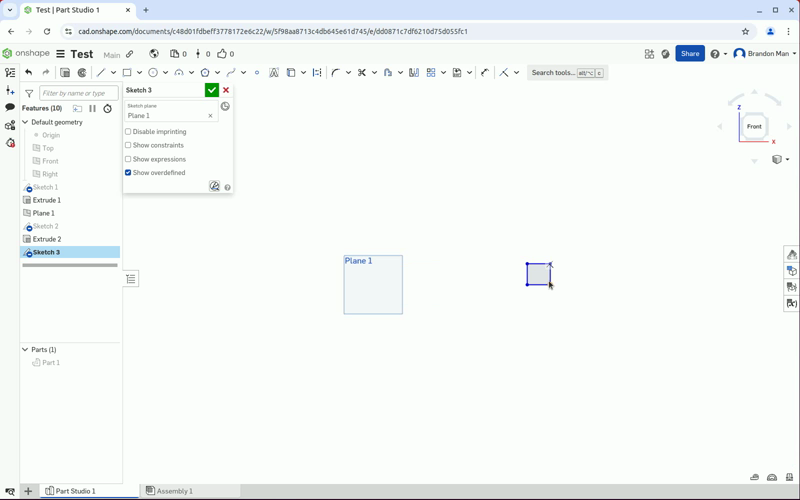
scroll(6)
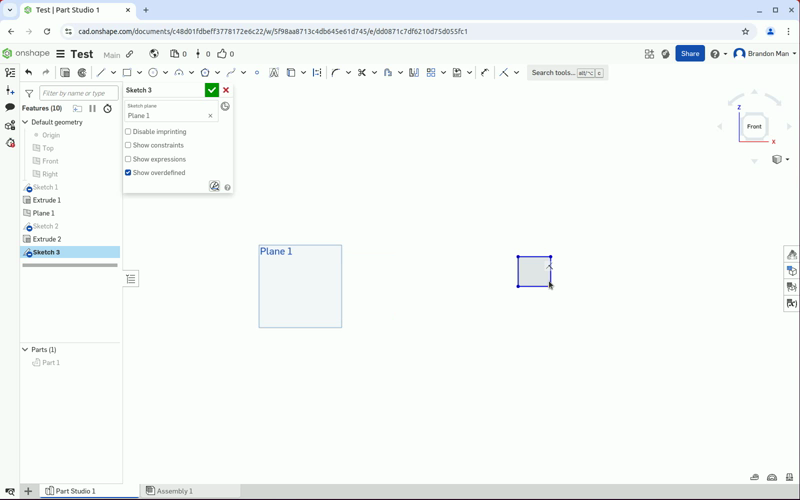
scroll(6)
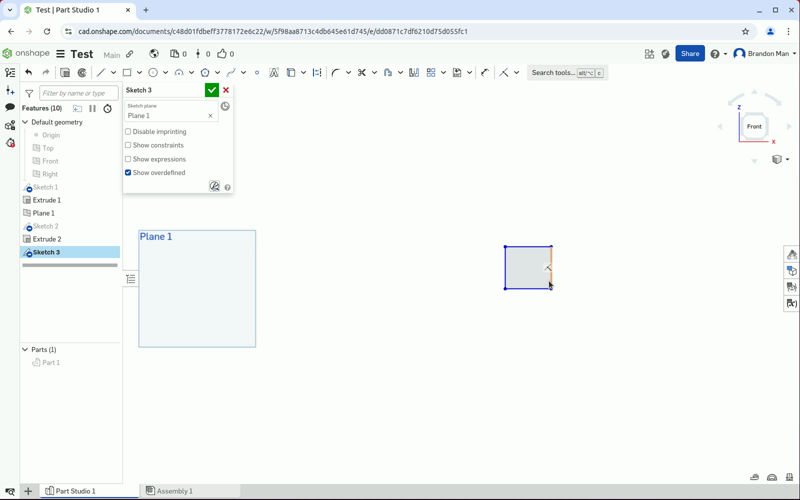
scroll(6)
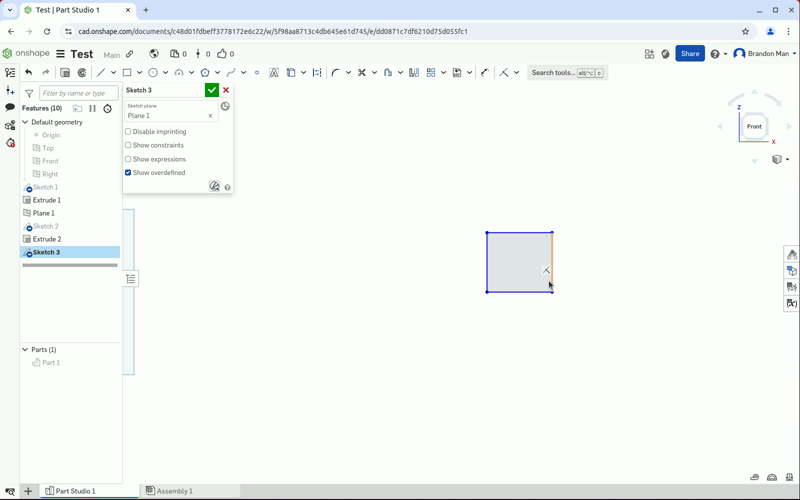
scroll(6)
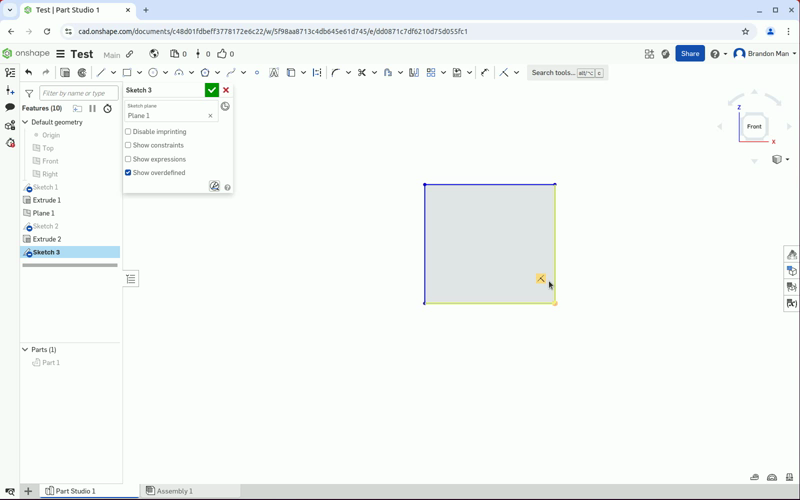
click(549, 280)
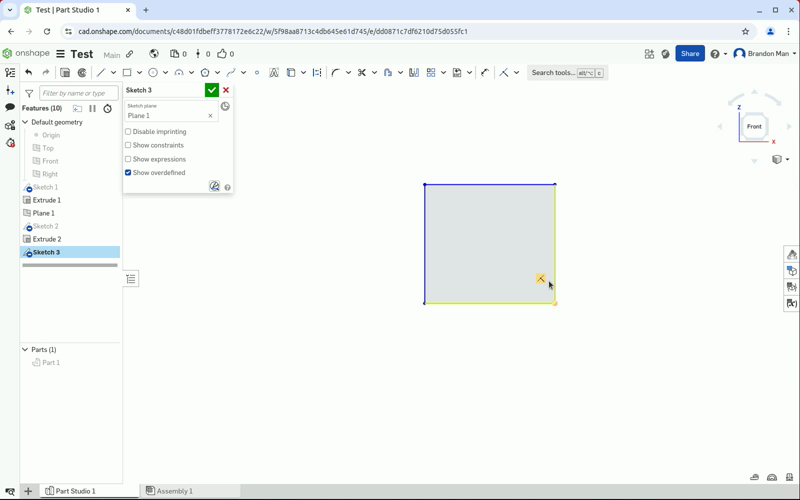
scroll(-6)
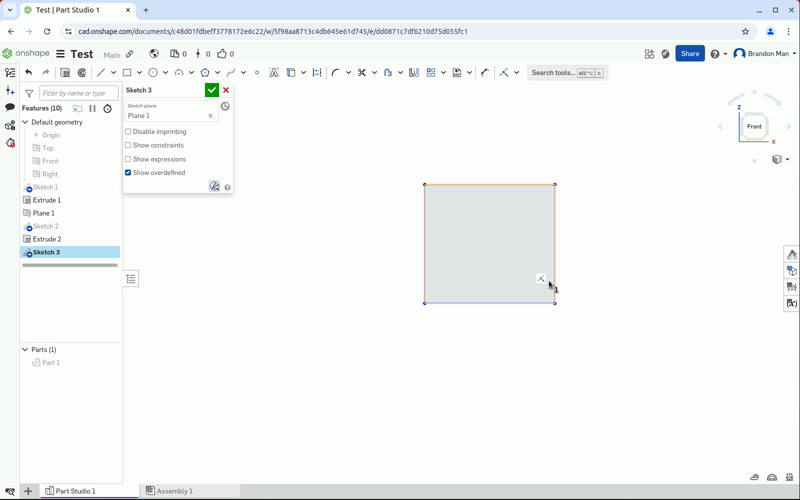
scroll(-6)
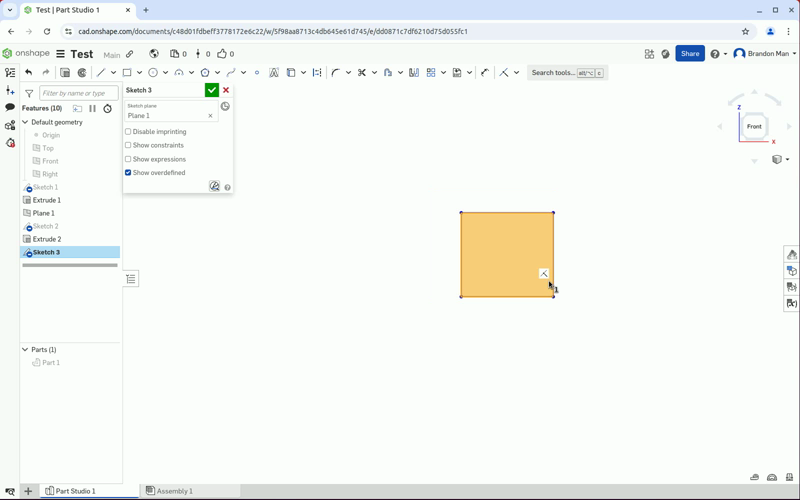
scroll(-6)
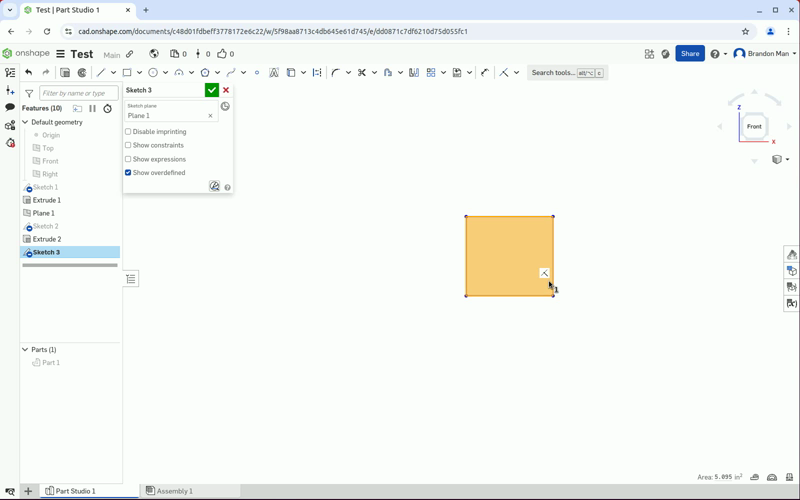
scroll(-6)
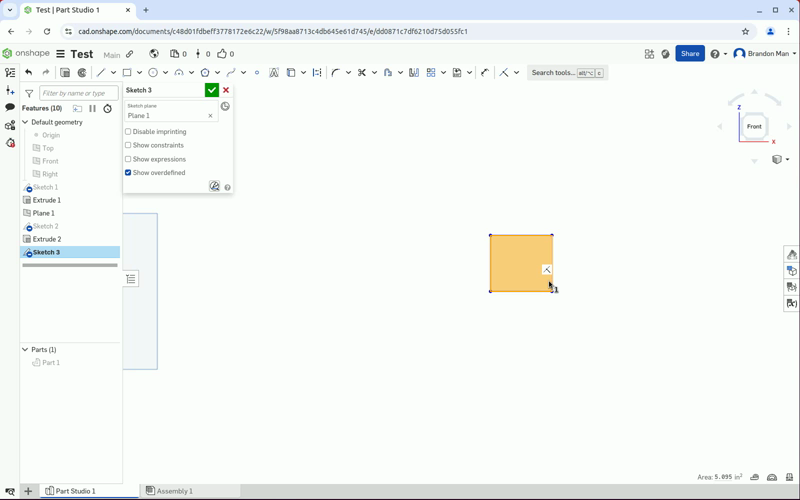
scroll(-6)
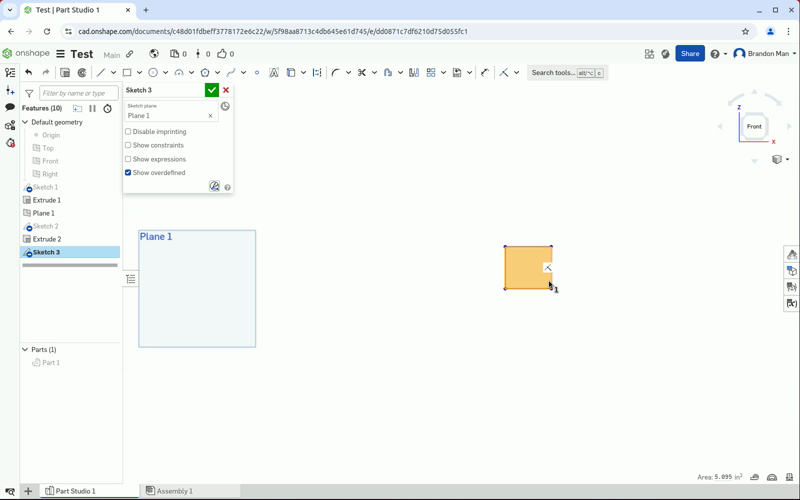
scroll(-6)
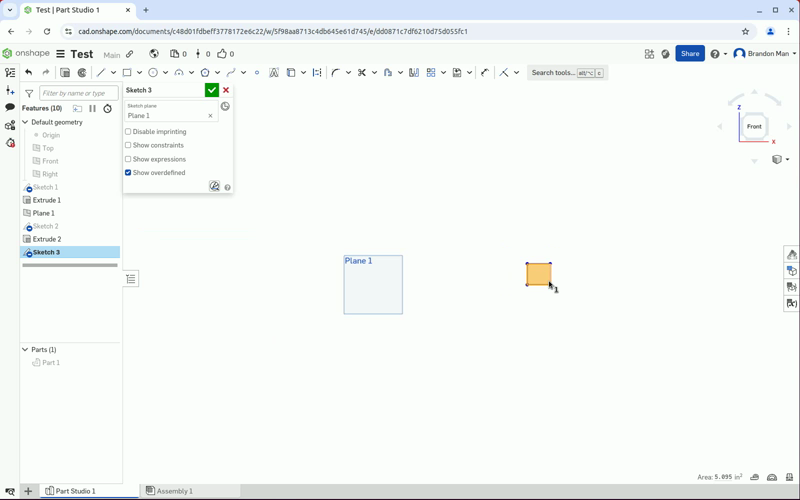
scroll(-6)
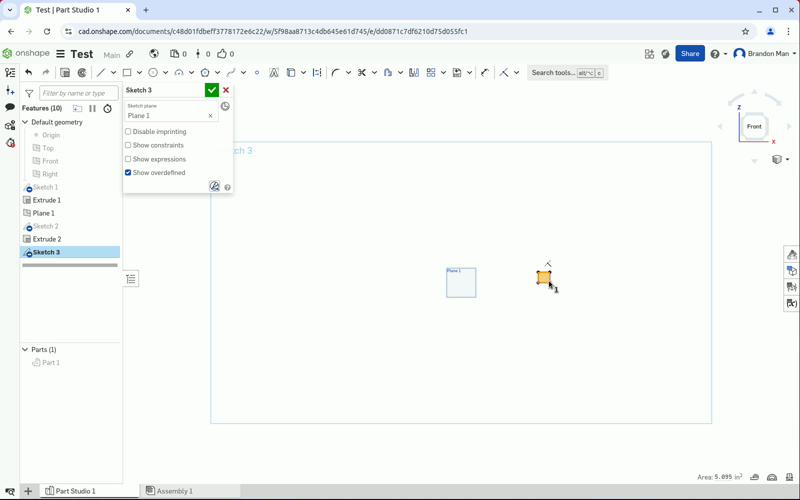
mouse_move(73, 352)
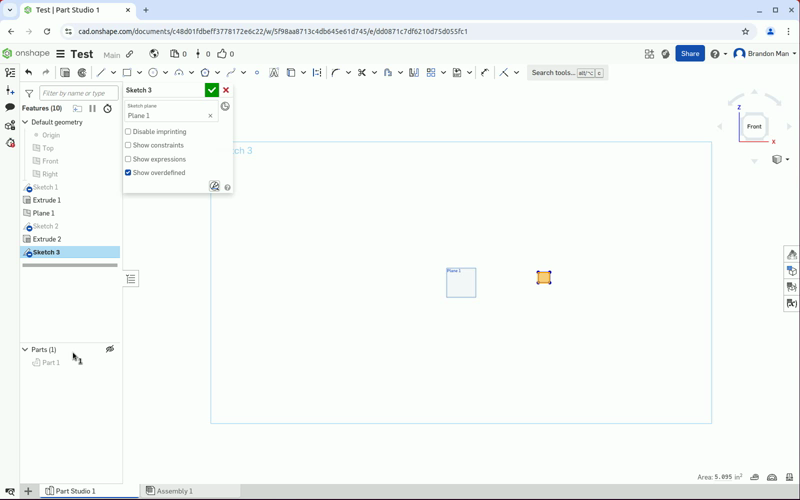
key(shift+y)
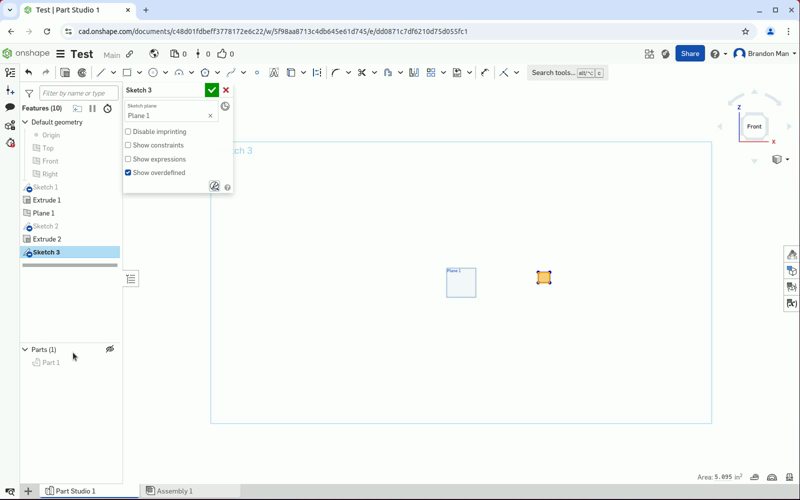
key(shift+e)
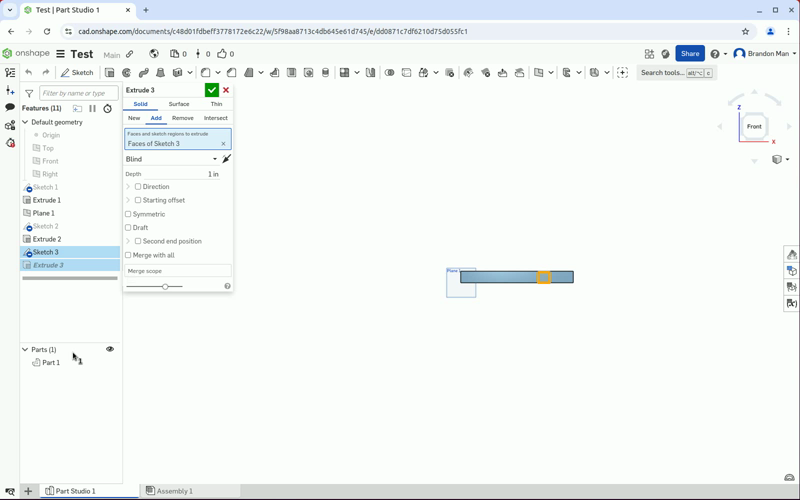
mouse_move(143, 106)
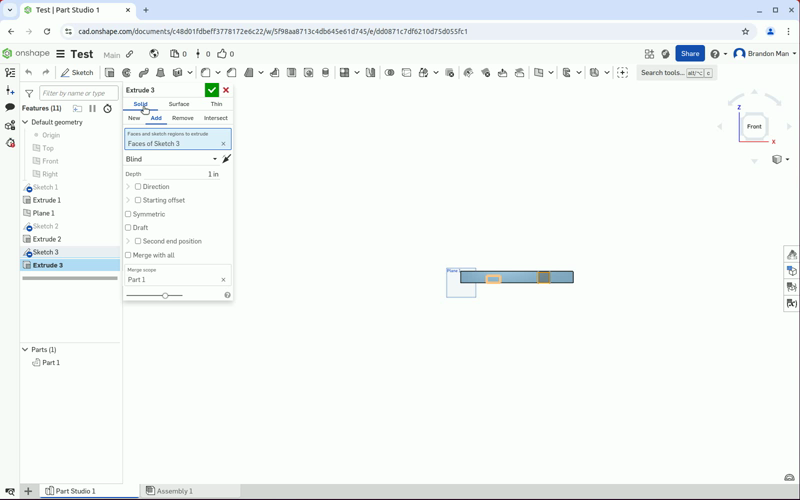
click(143, 106)
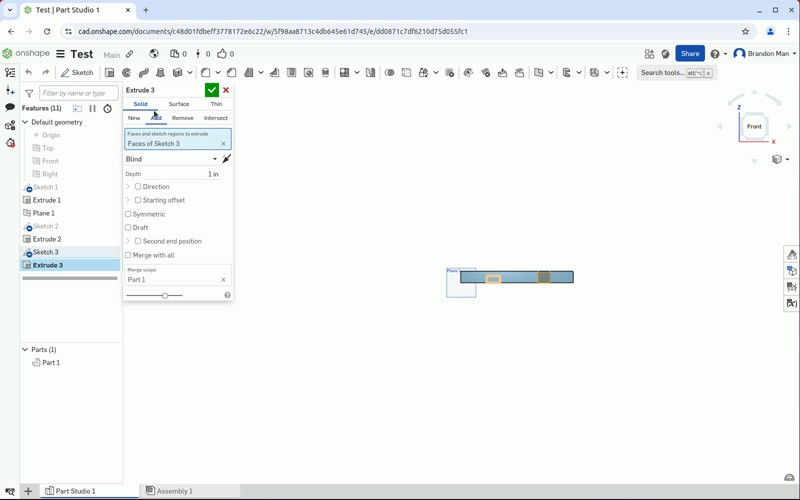
mouse_move(186, 120)
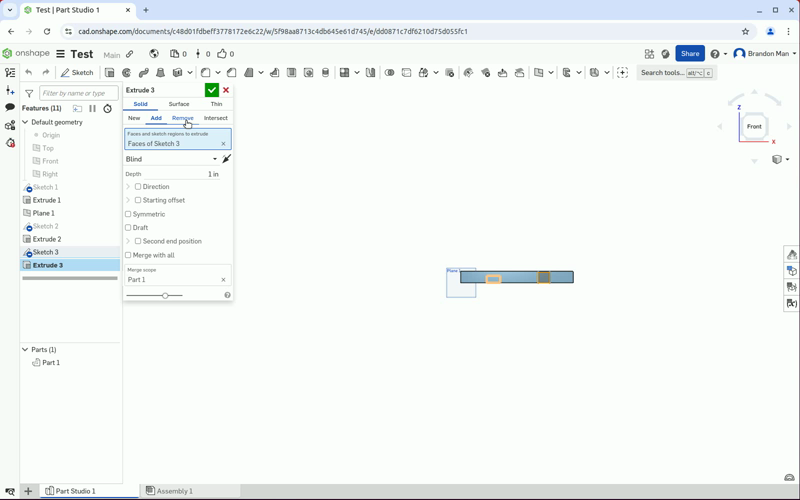
click(186, 120)
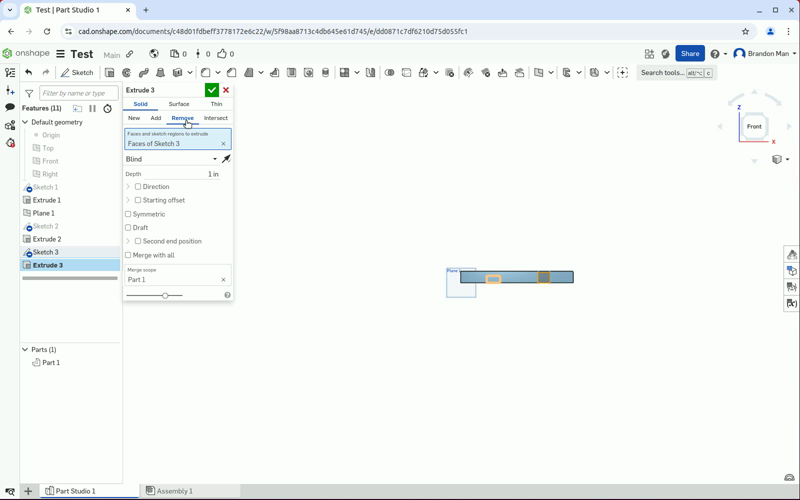
key(tab, 4)
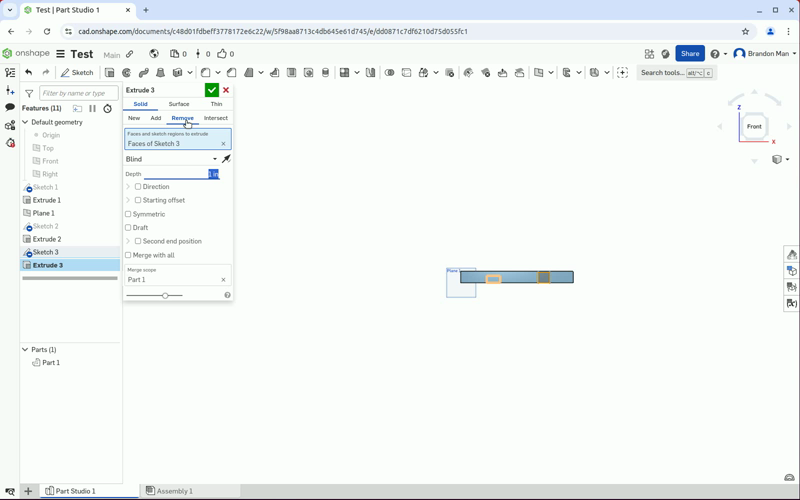
text(5.296)
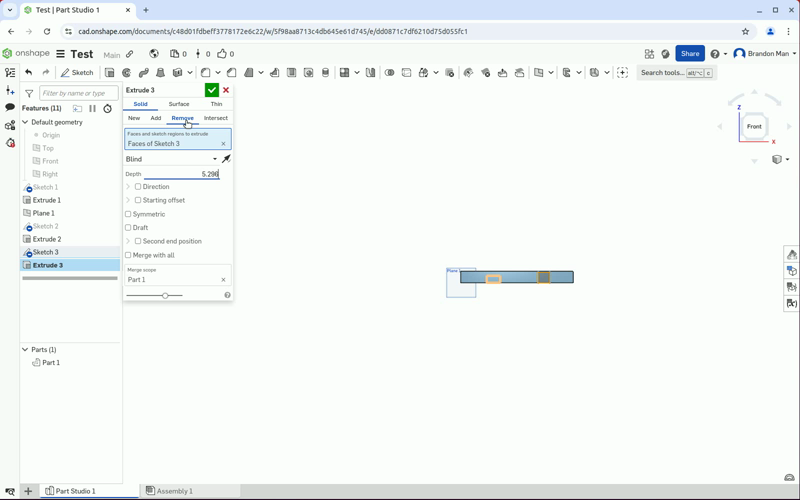
key(tab, 6)
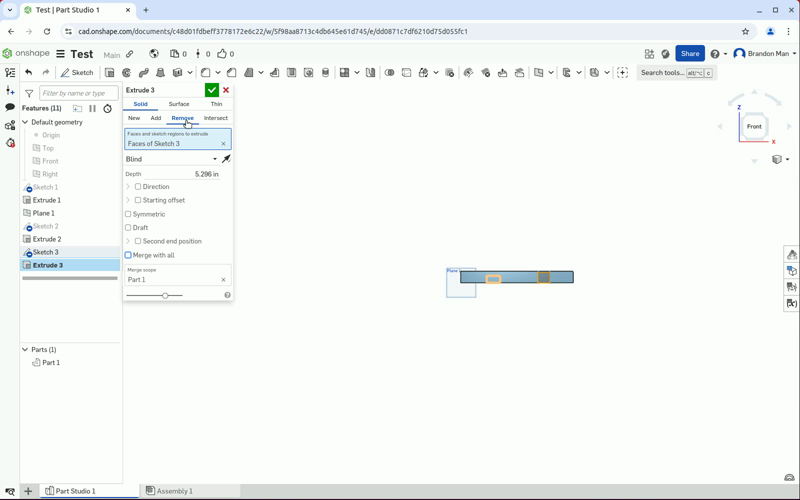
key(space)
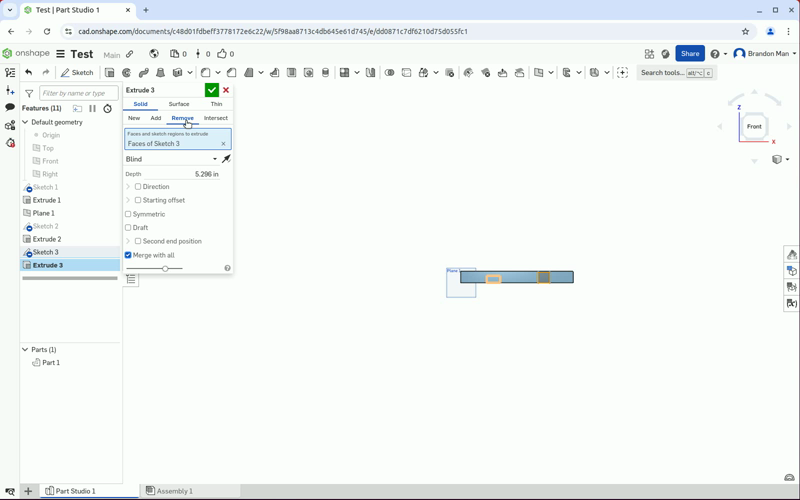
key(enter)
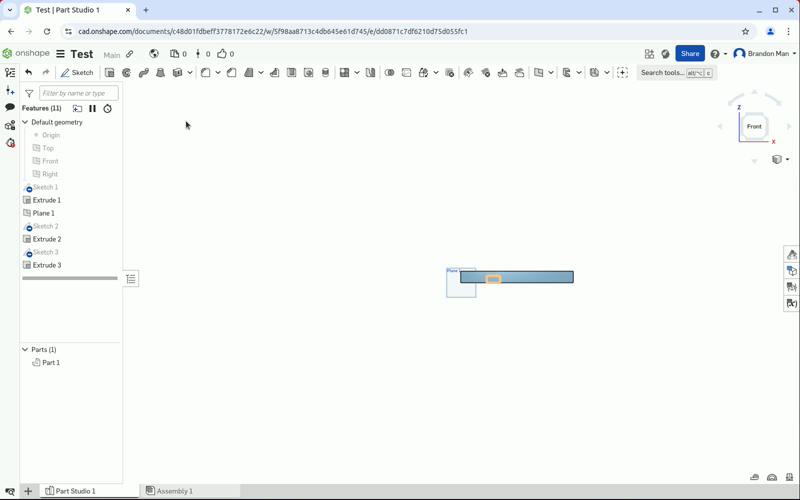
key(shift+h)
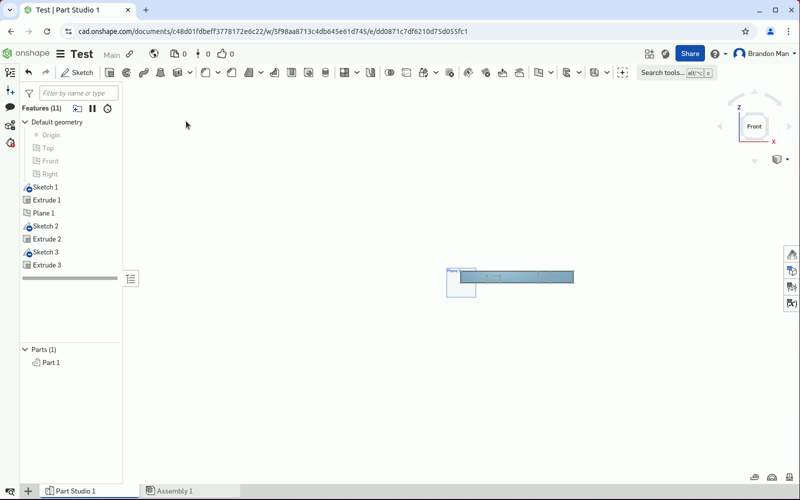
key(shift+h)
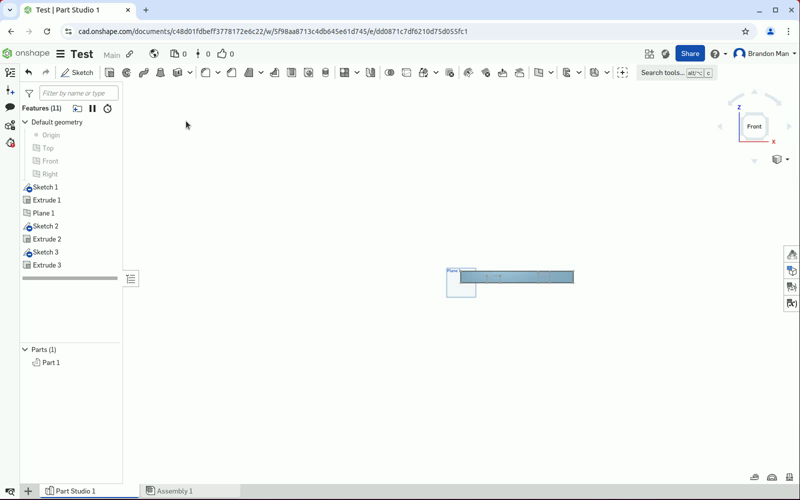
key(shift+7)
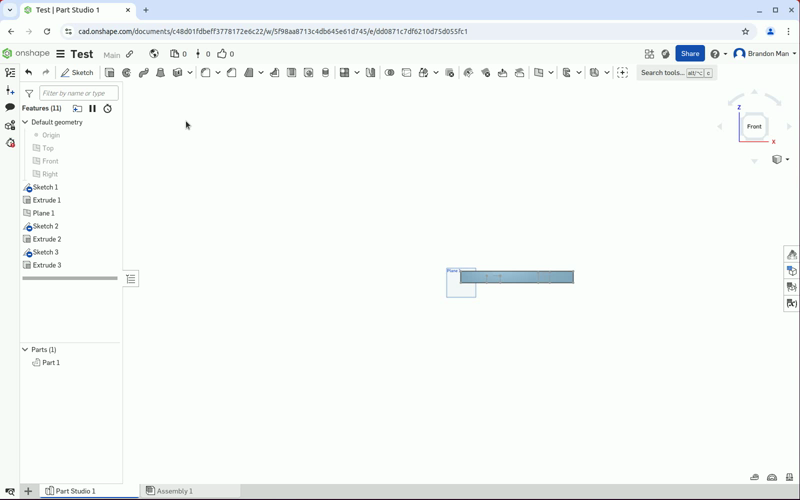
key(left, 2)
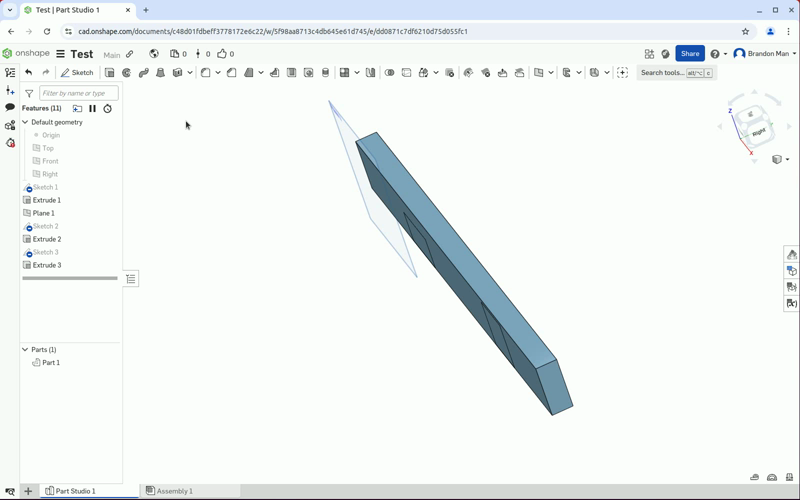
key(down, 2)
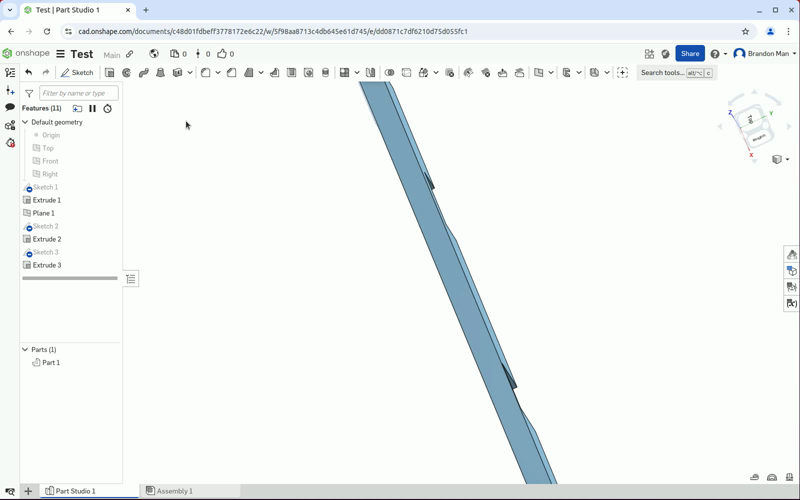
key(up, 2)
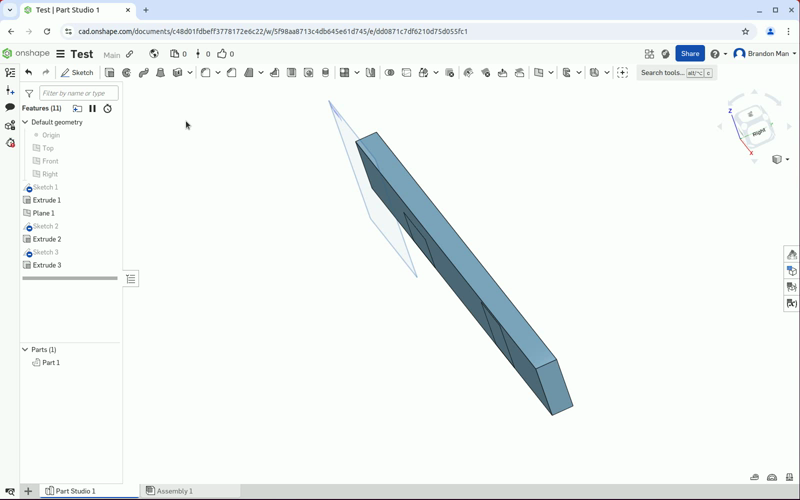
key(right, 2)
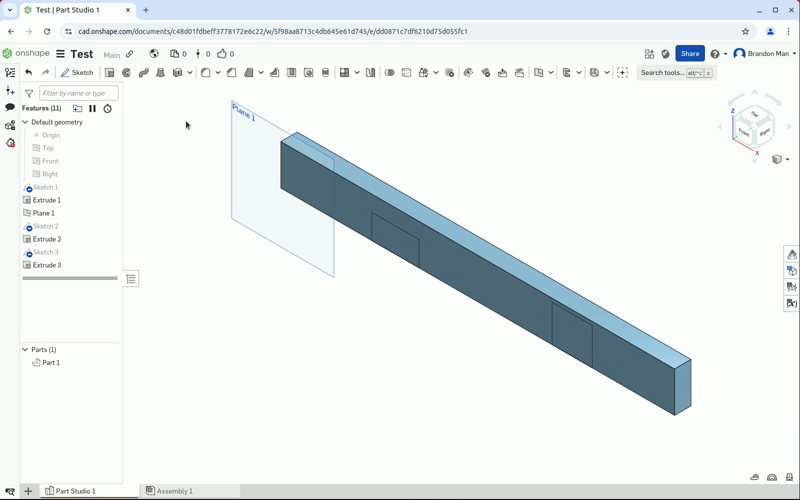
mouse_move(73, 189)
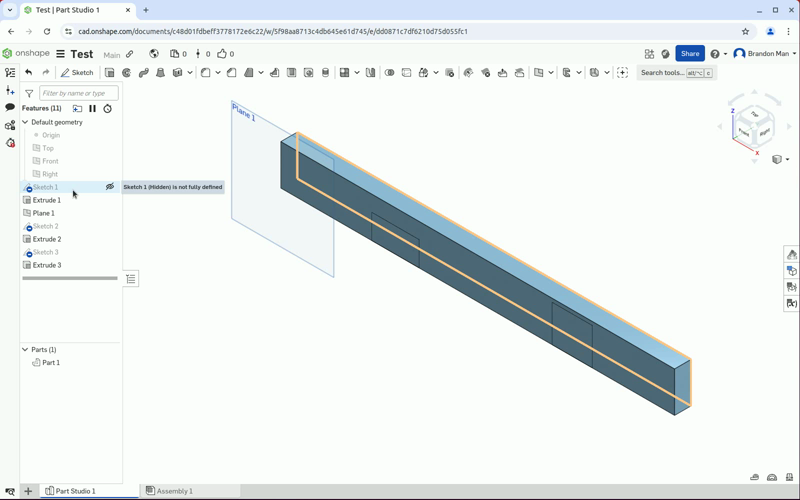
click(73, 189)